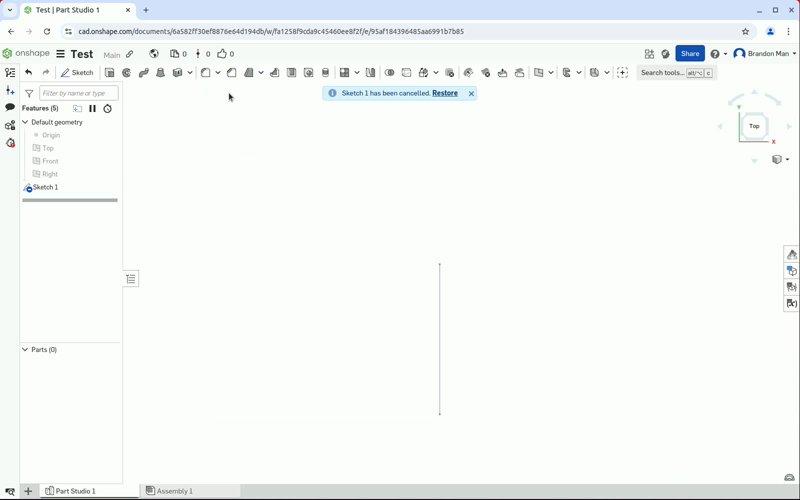
key(shift+h)
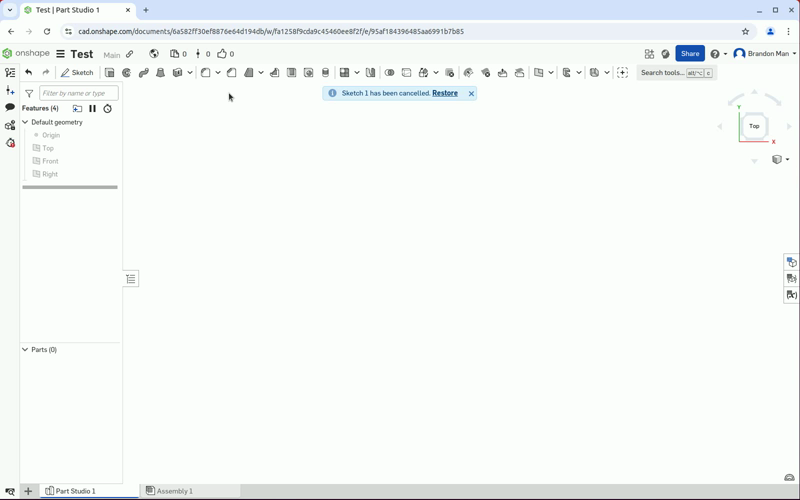
mouse_move(73, 352)
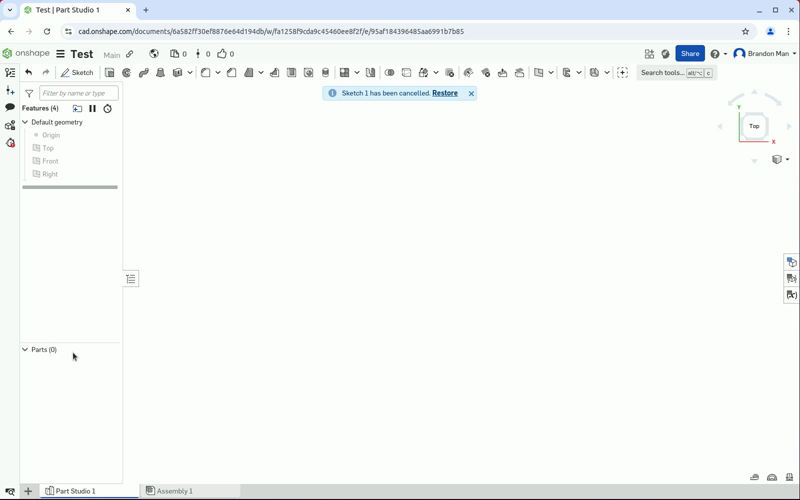
key(y)
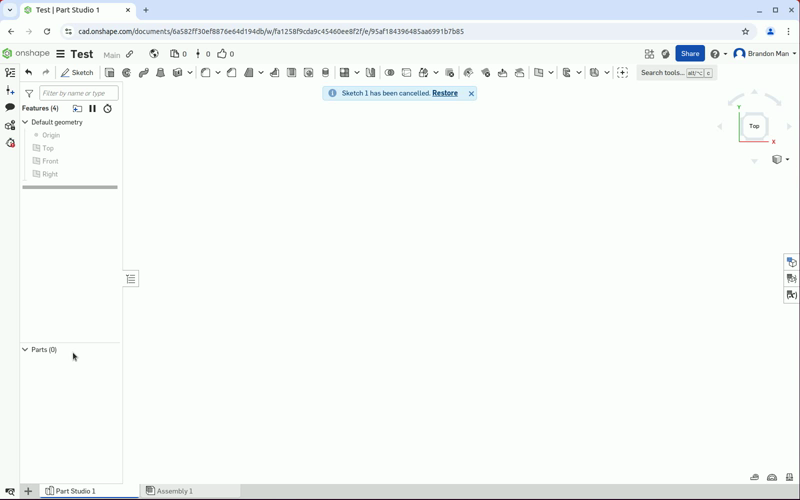
key(shift+p)
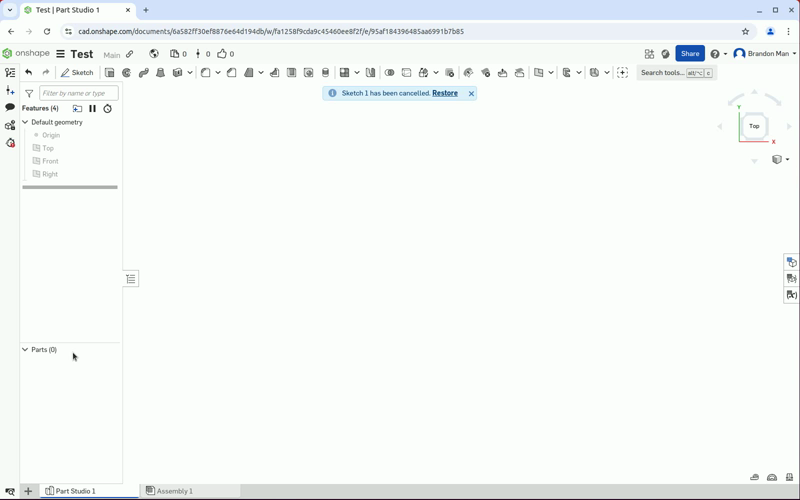
key(space)
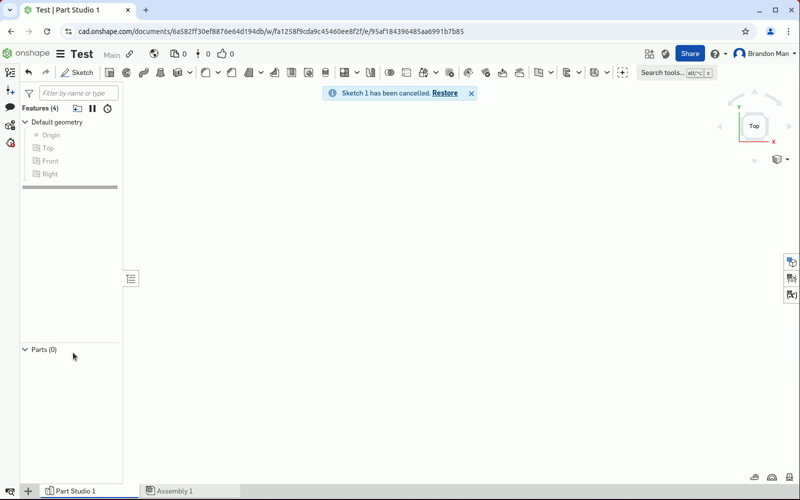
key_down(shift)
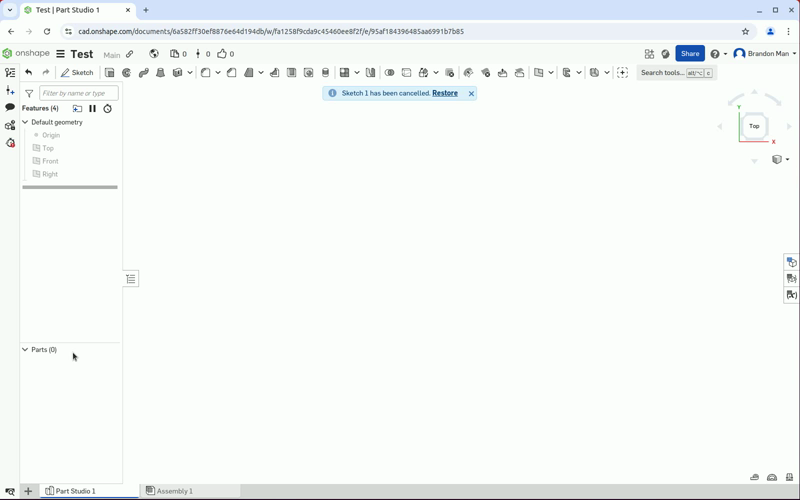
key(up)
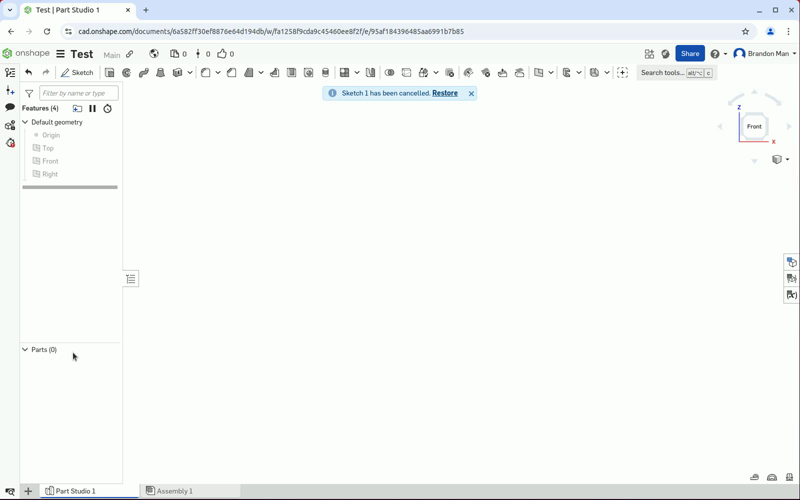
key_up(shift)
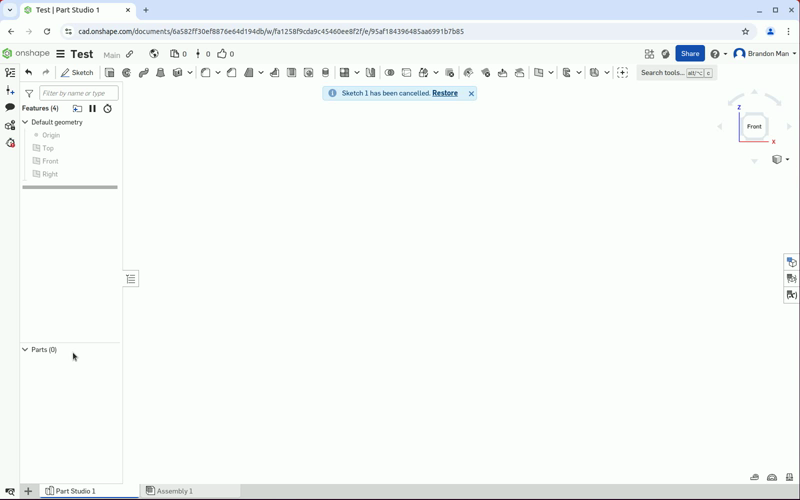
mouse_move(73, 352)
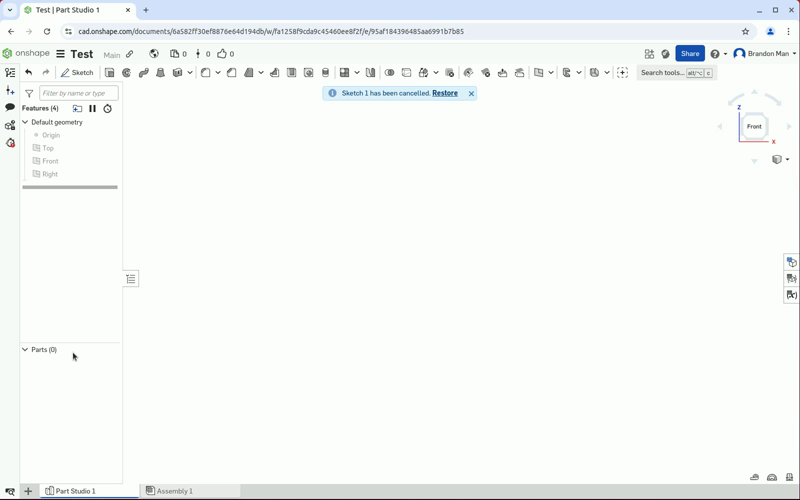
key(shift+y)
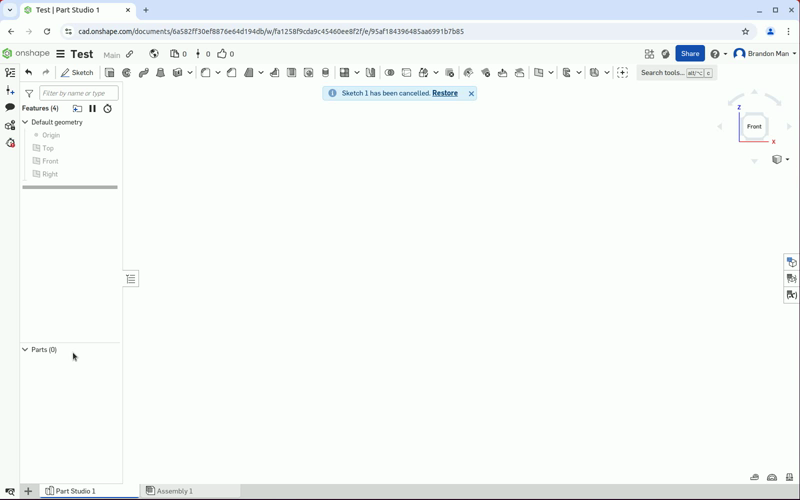
key(shift+s)
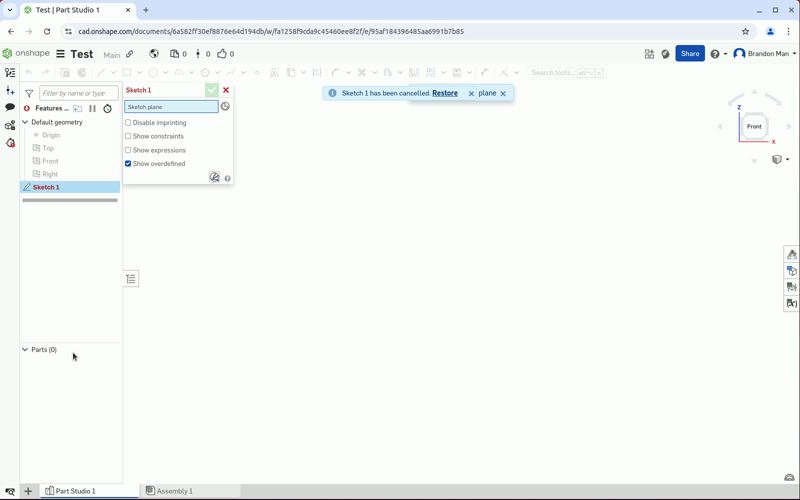
mouse_move(73, 163)
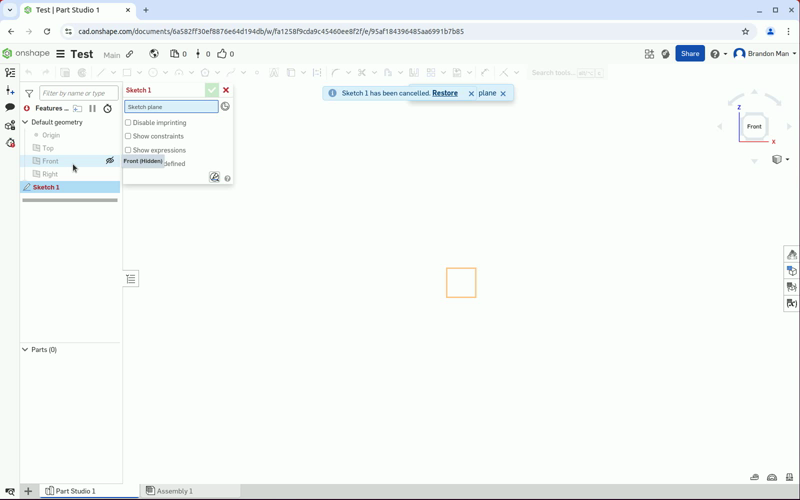
click(73, 163)
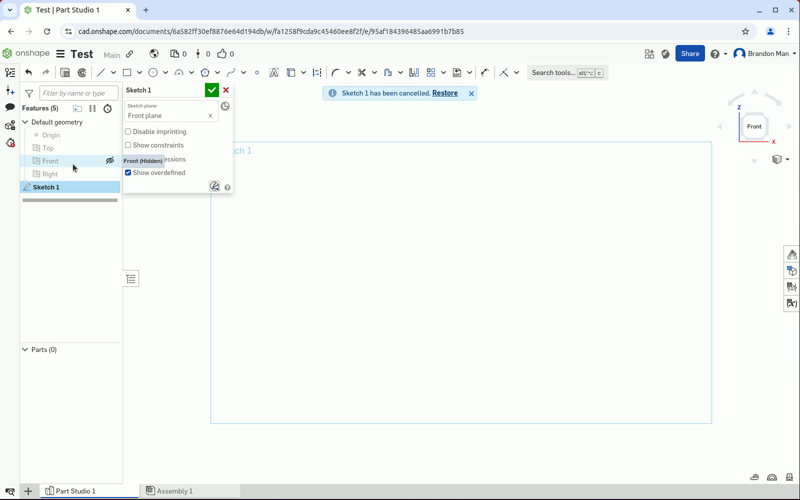
mouse_move(73, 352)
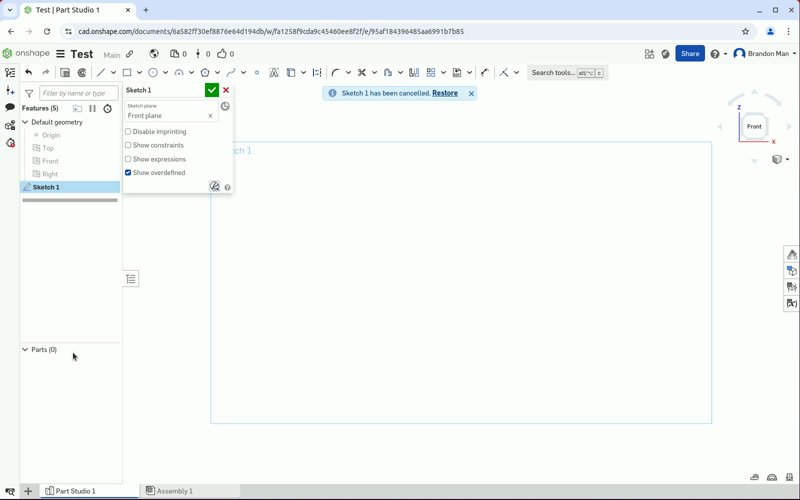
key(y)
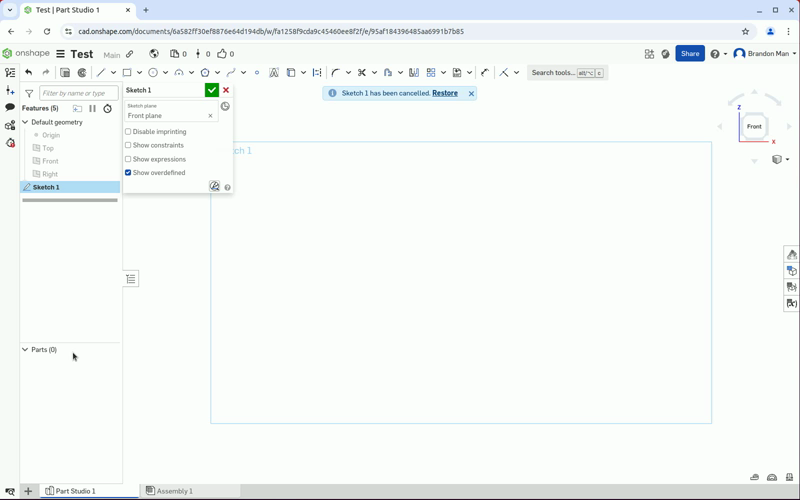
key(l)
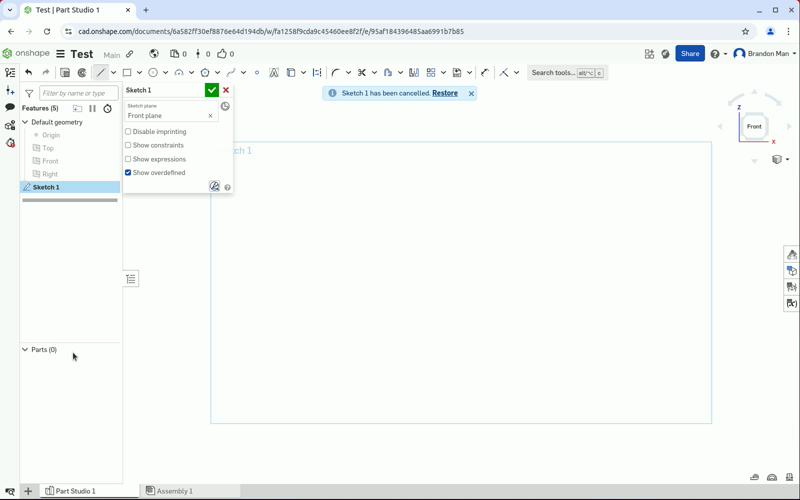
key_down(shift)
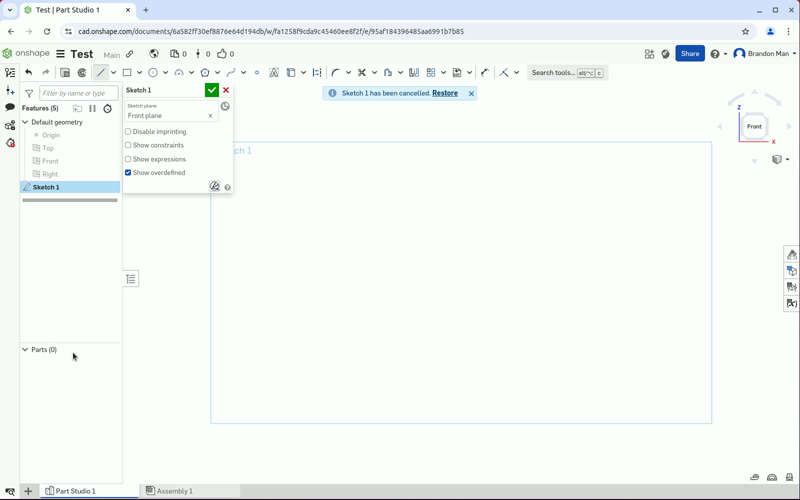
mouse_move(416, 292)
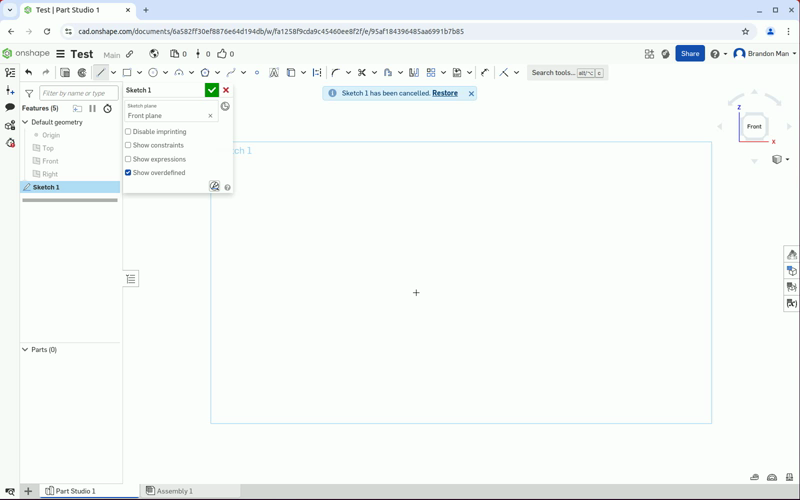
click(416, 292)
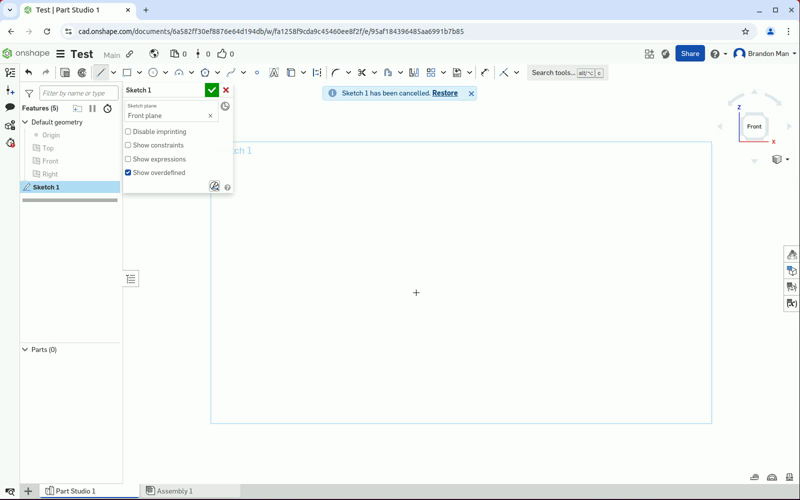
key_up(shift)
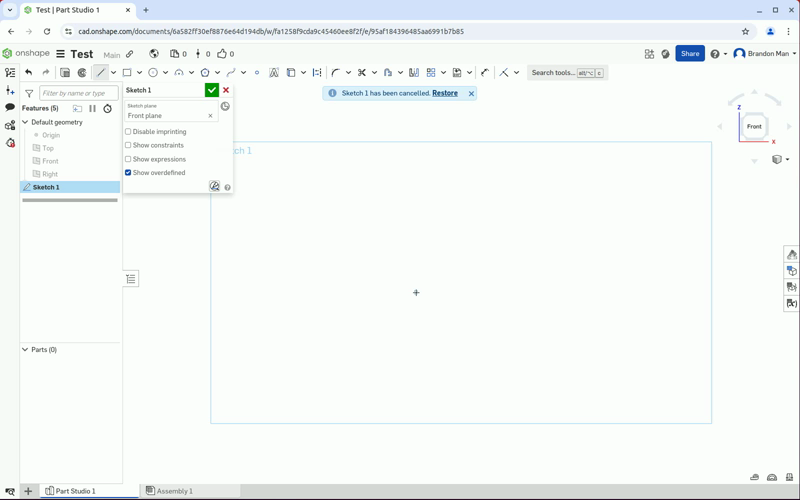
key_down(shift)
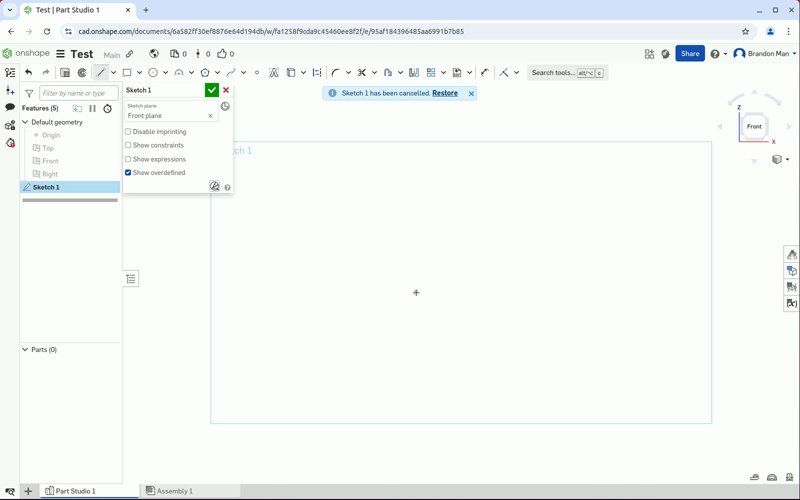
mouse_move(446, 292)
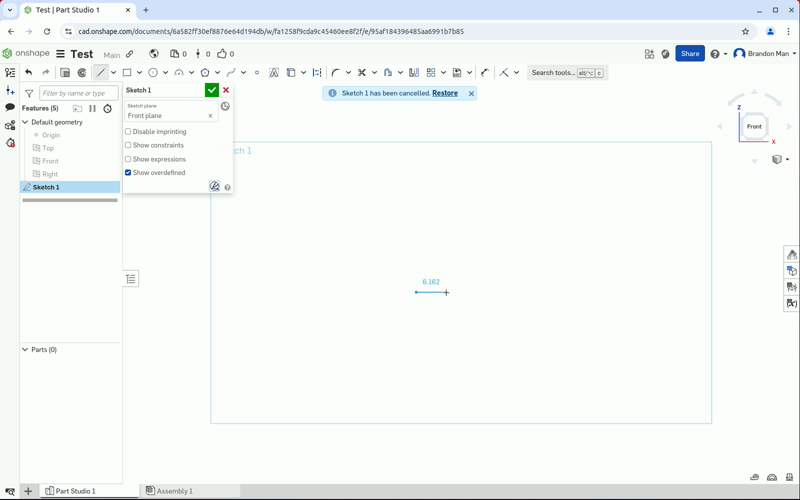
mouse_move(473, 292)
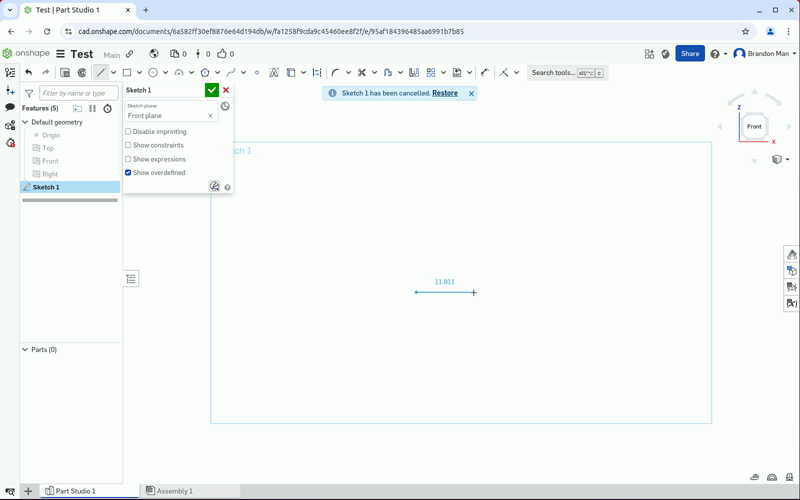
click(473, 292)
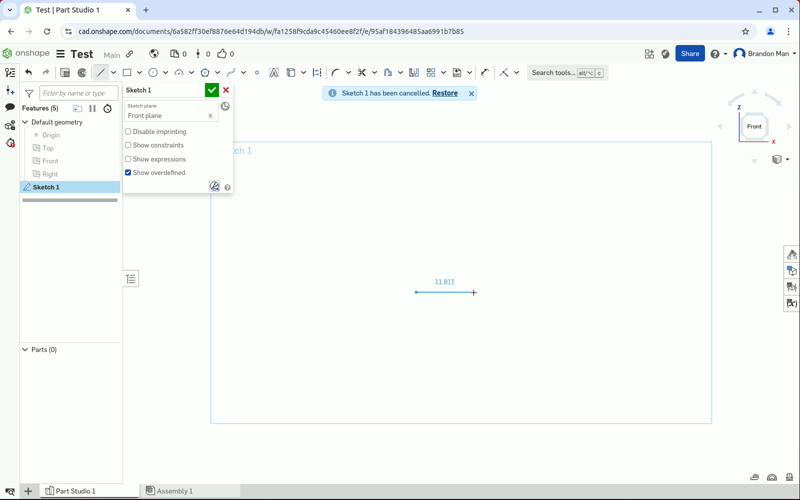
key_up(shift)
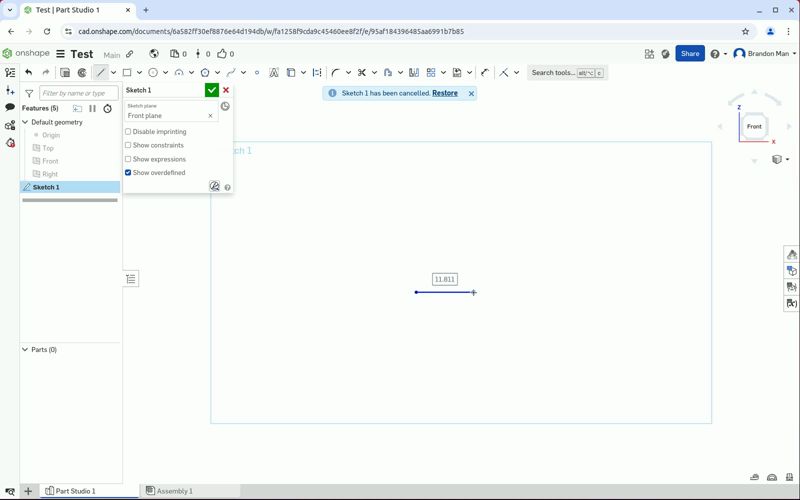
key_down(shift)
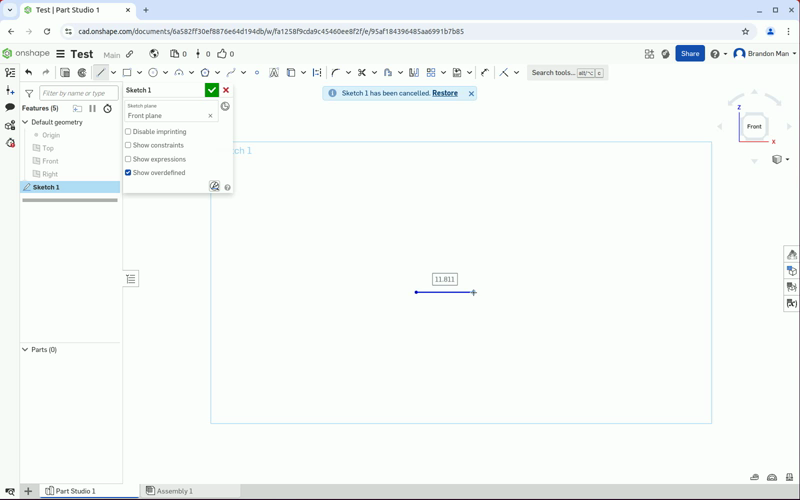
mouse_move(503, 292)
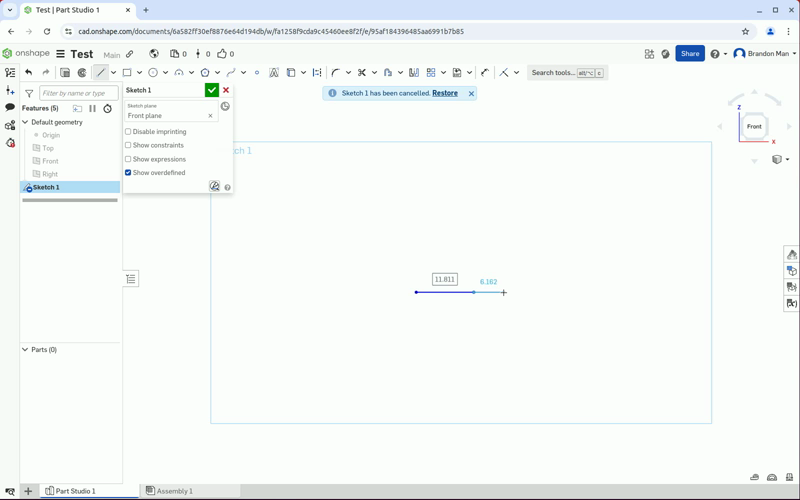
mouse_move(473, 274)
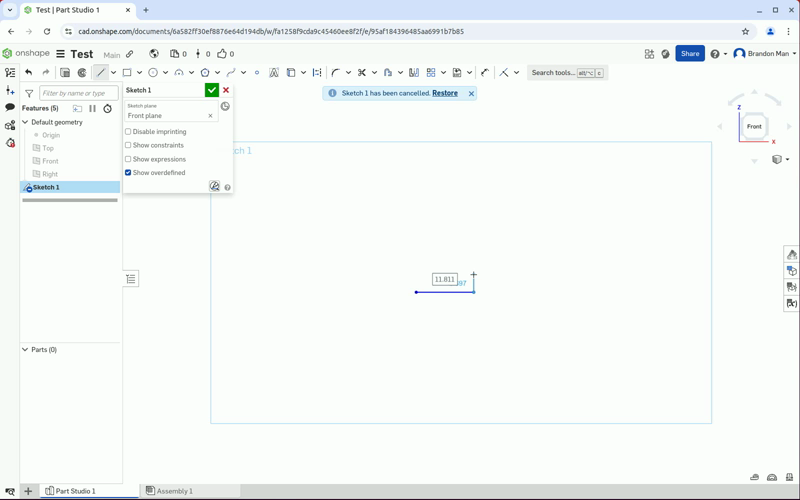
click(473, 274)
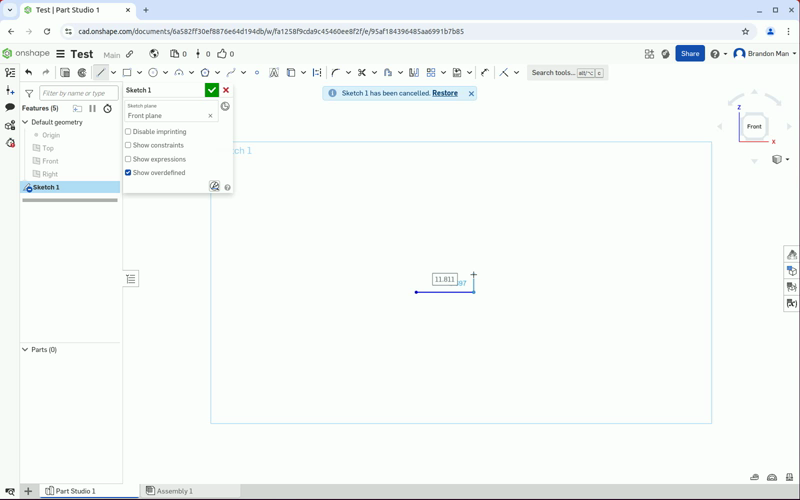
key_up(shift)
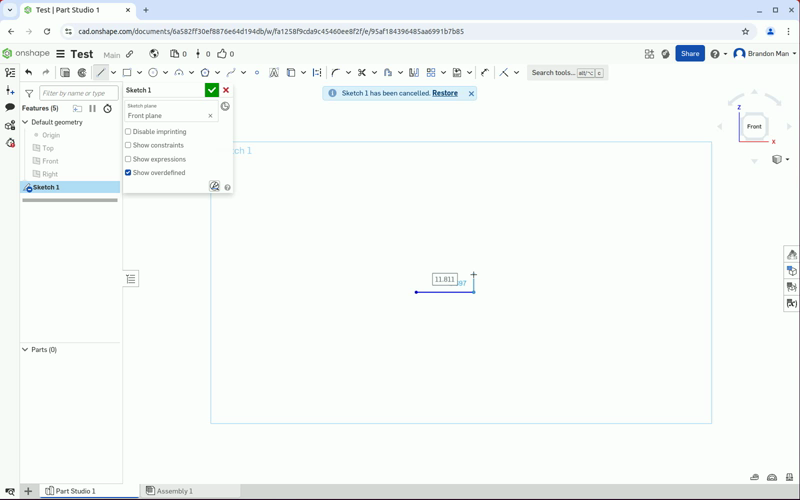
key_down(shift)
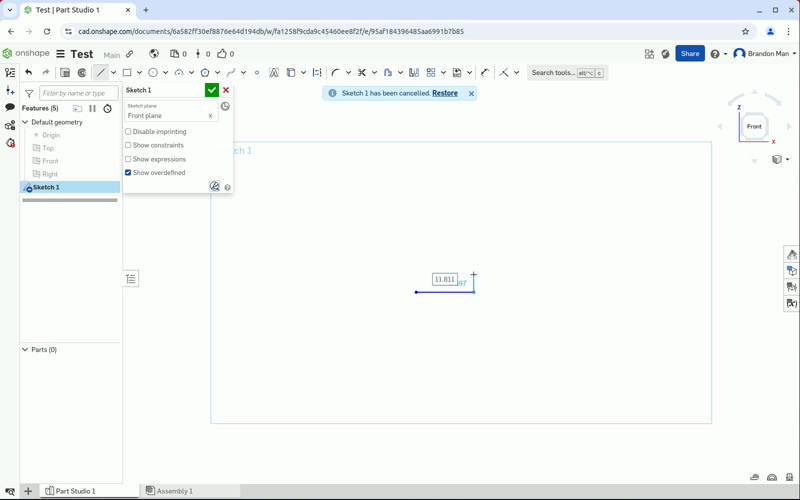
mouse_move(503, 274)
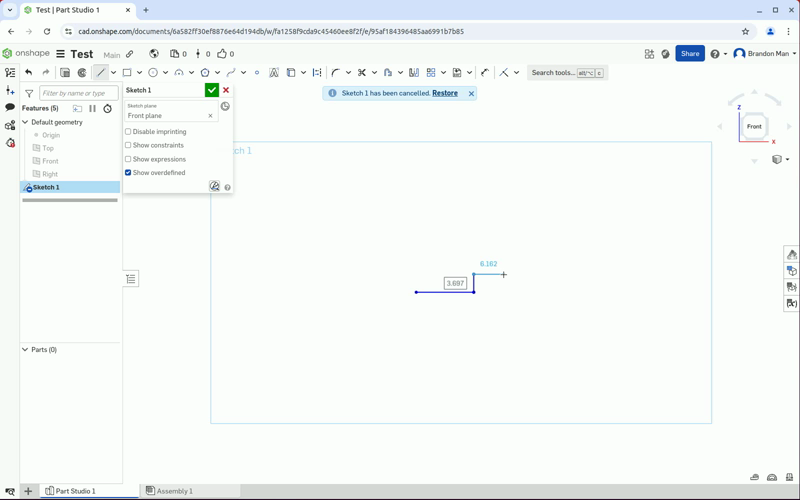
mouse_move(416, 274)
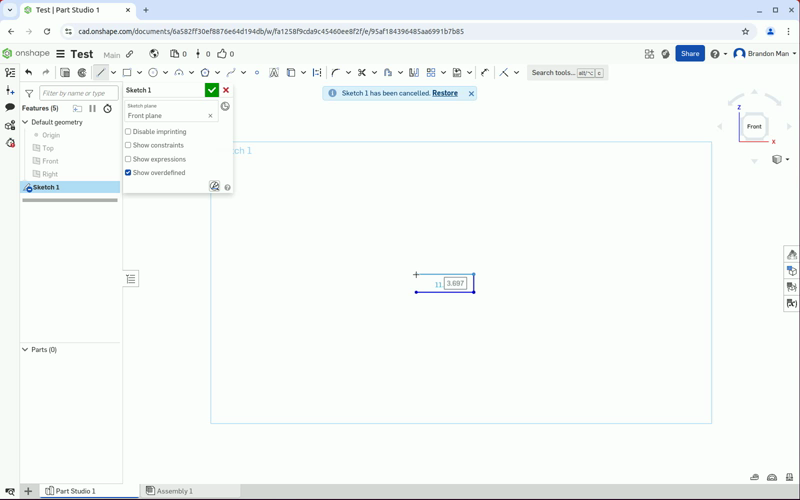
click(416, 274)
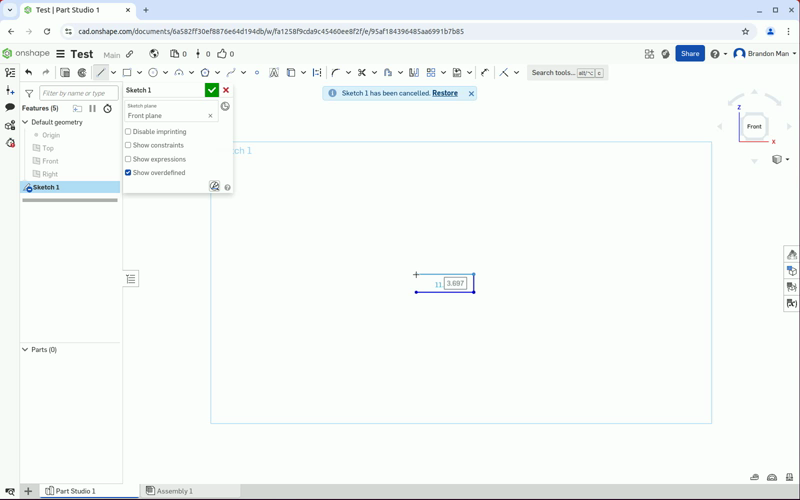
key_up(shift)
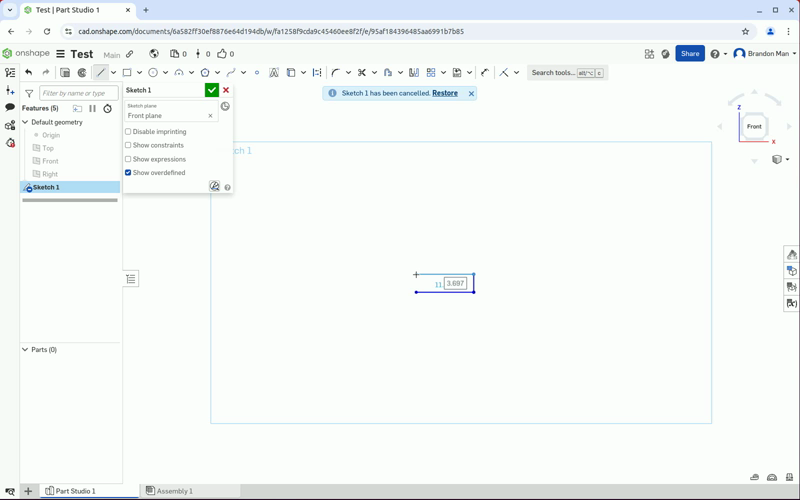
key(esc)
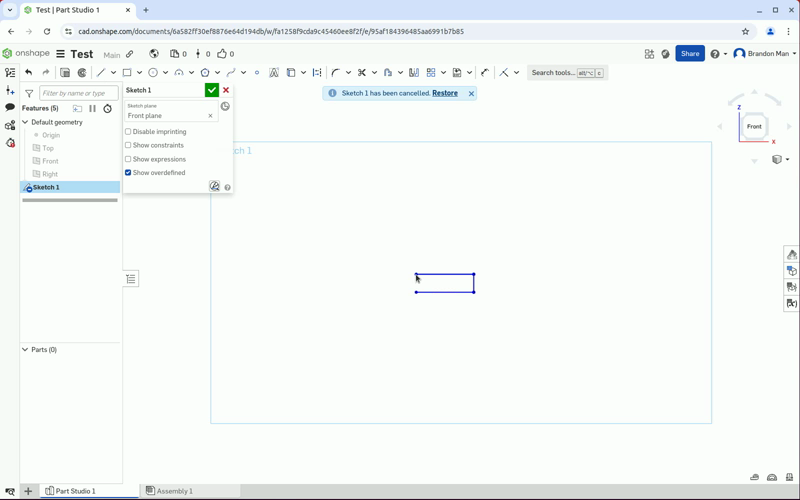
key(a)
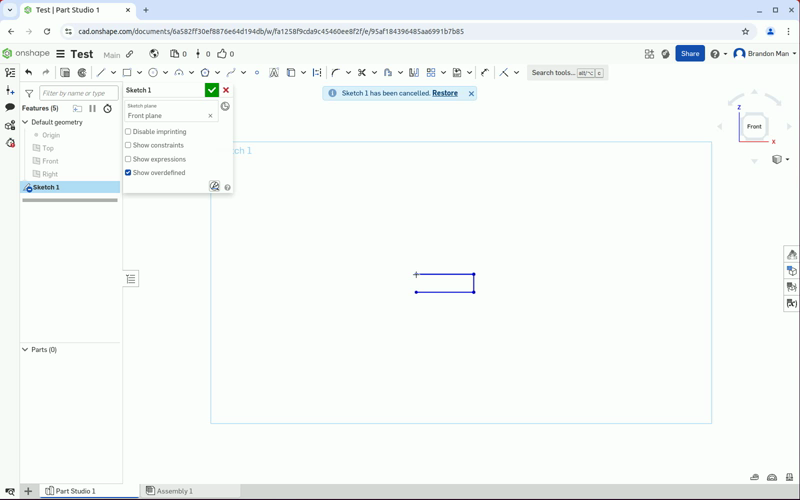
mouse_move(416, 274)
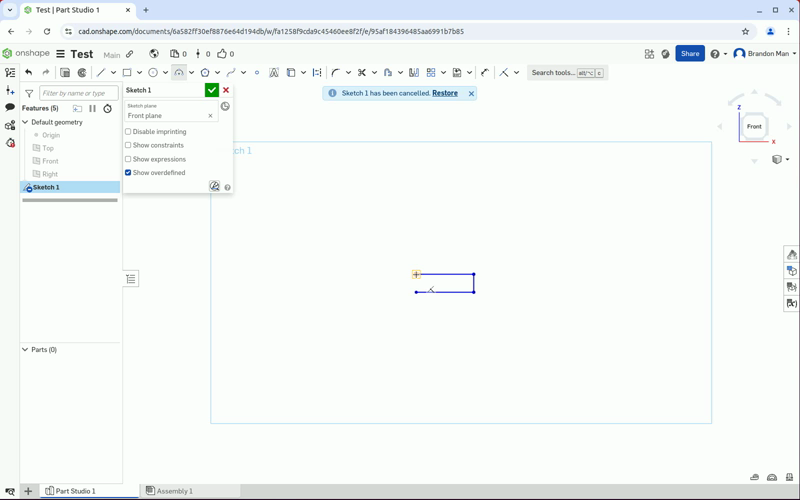
click(416, 274)
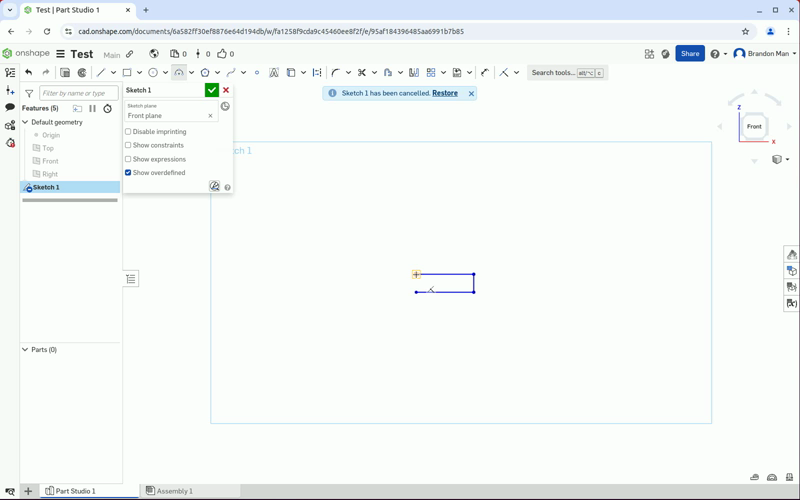
mouse_move(416, 292)
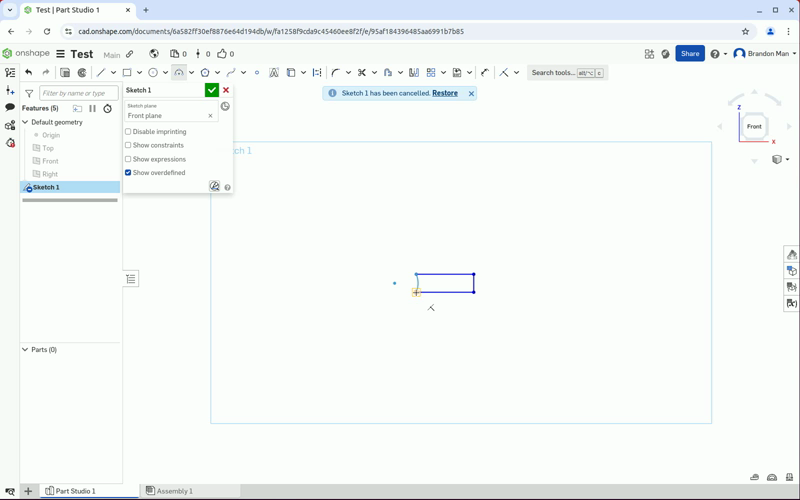
click(416, 292)
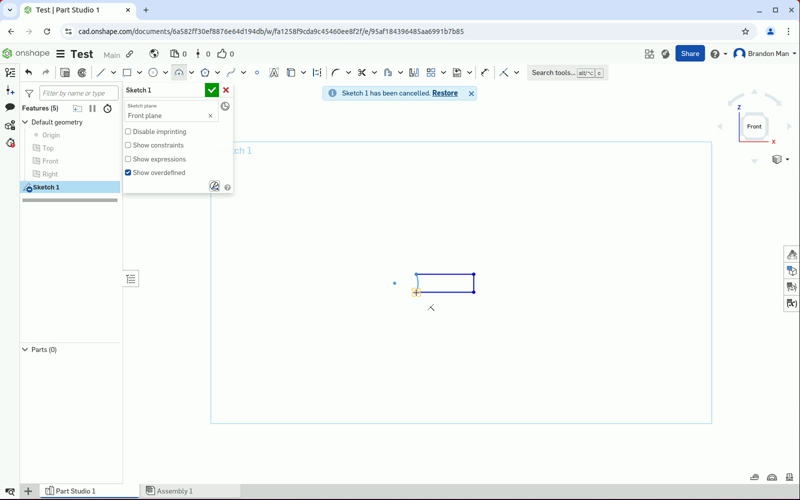
key_down(shift)
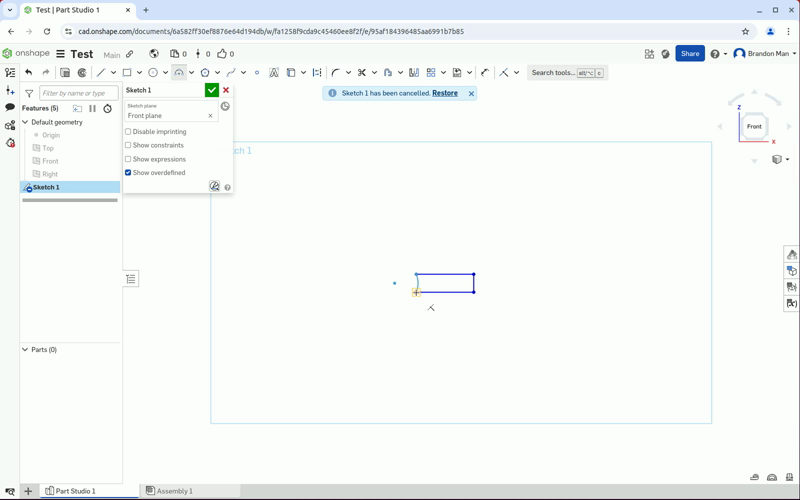
mouse_move(507, 283)
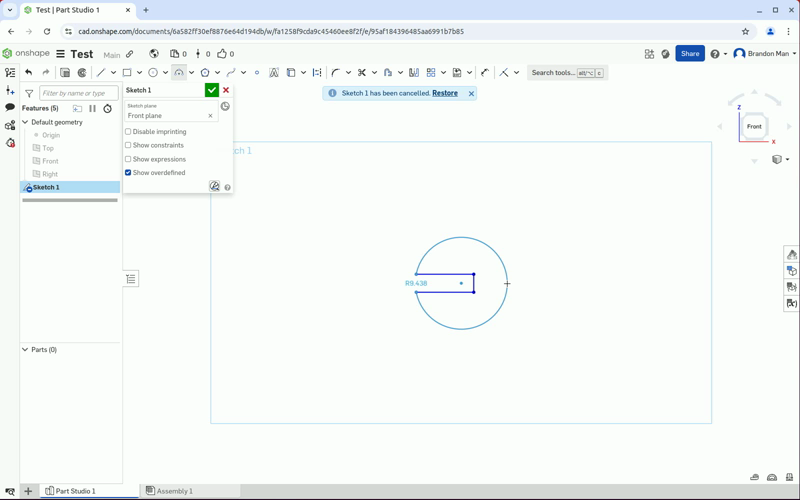
click(507, 283)
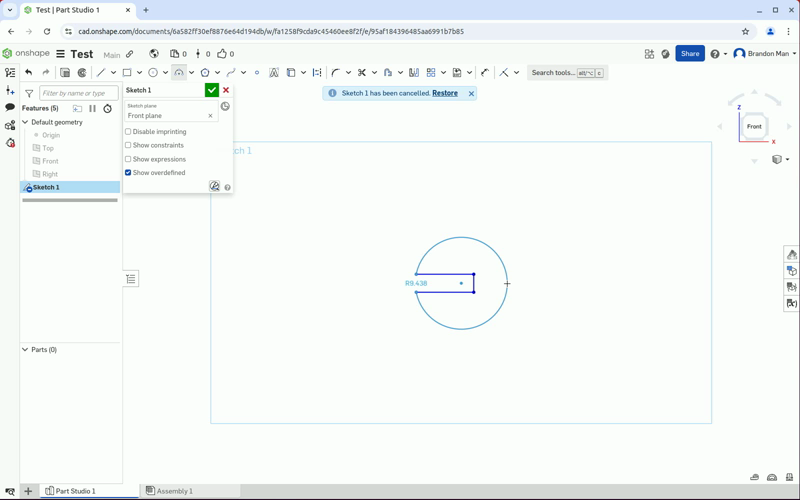
key_up(shift)
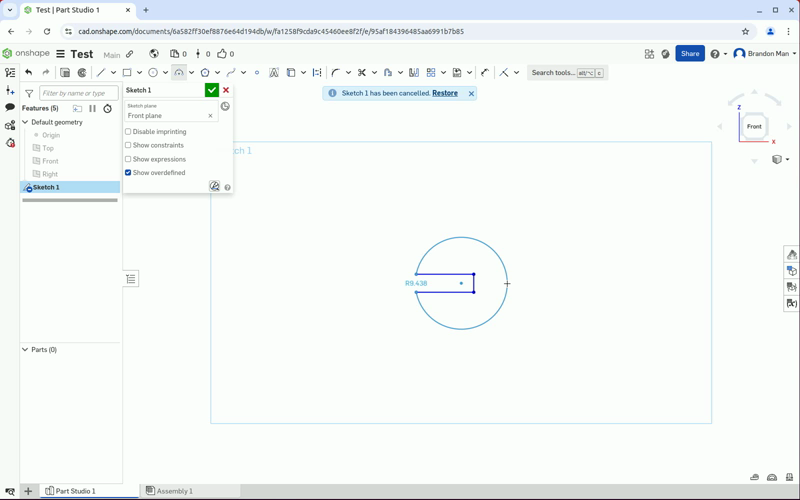
key(esc)
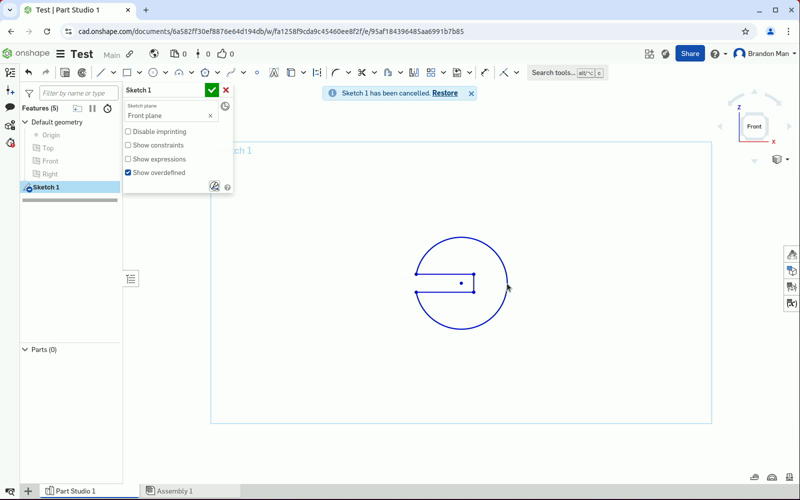
mouse_move(452, 316)
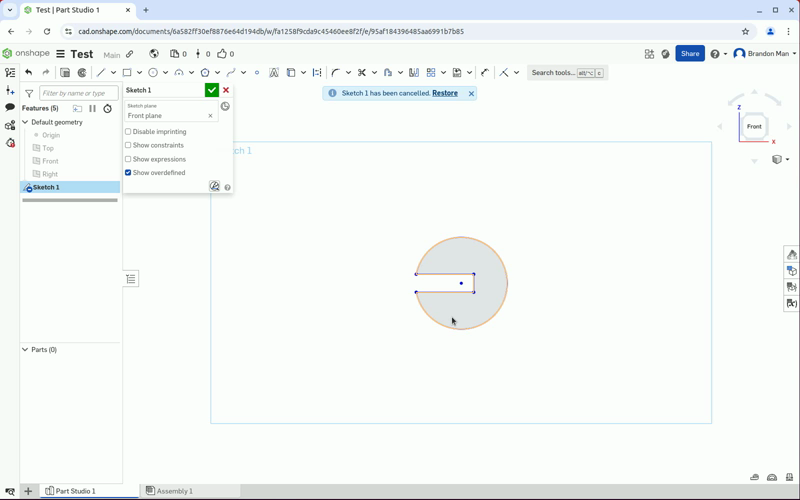
click(452, 316)
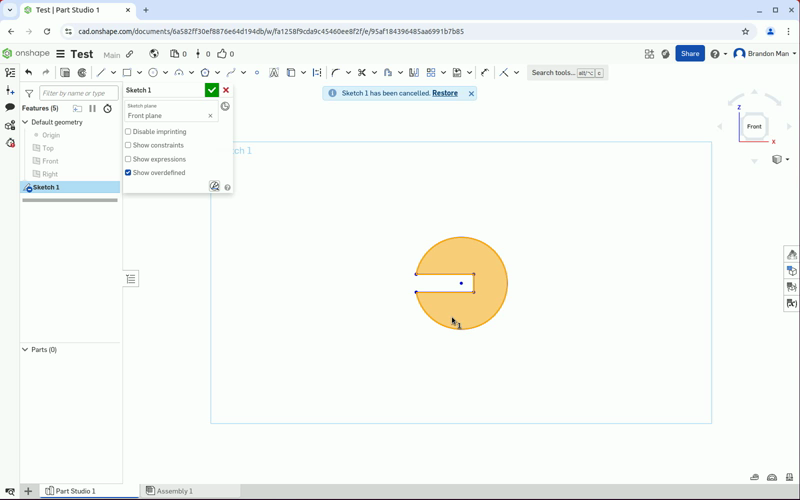
mouse_move(73, 352)
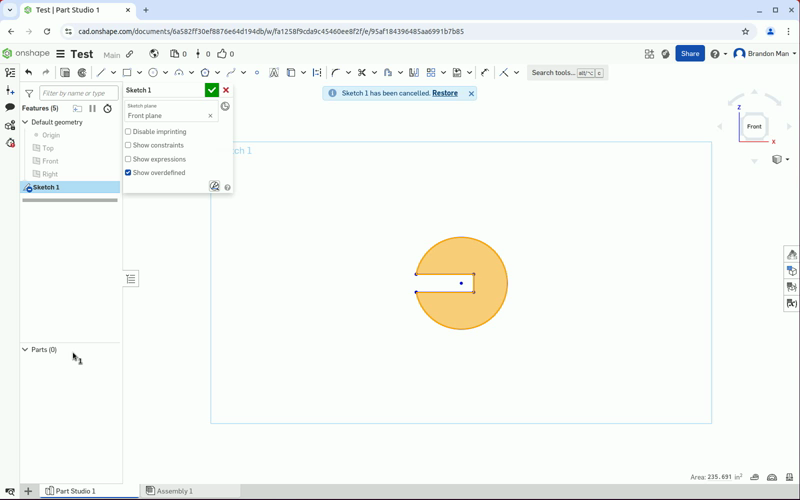
key(shift+y)
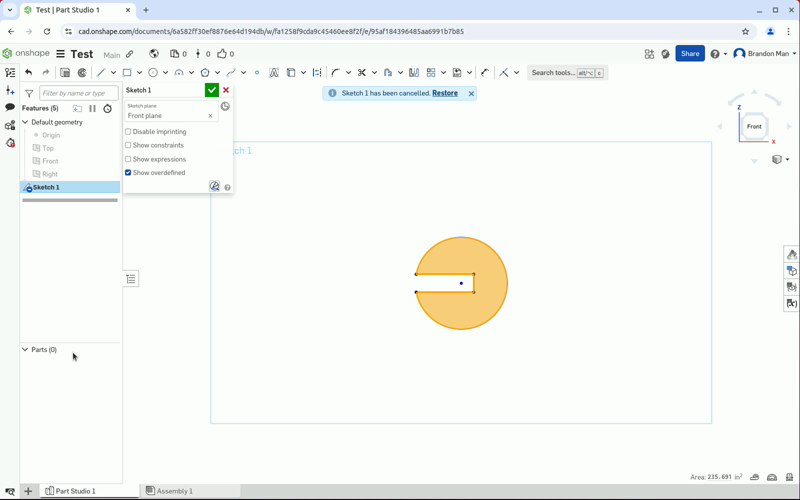
key(shift+e)
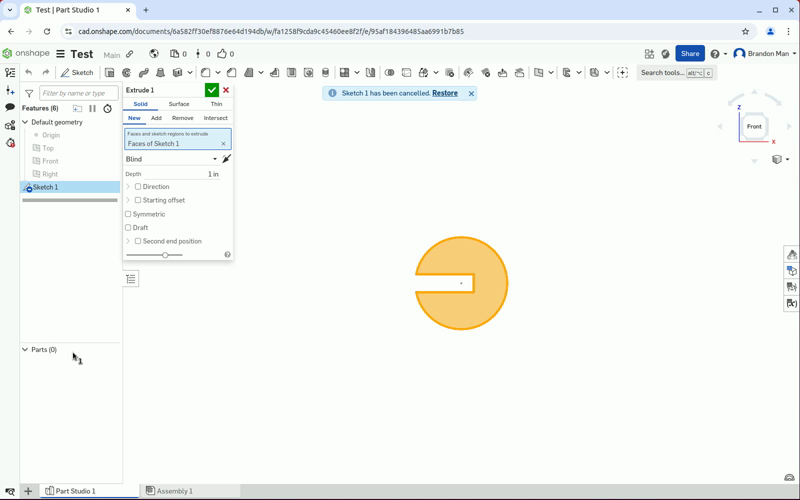
mouse_move(143, 106)
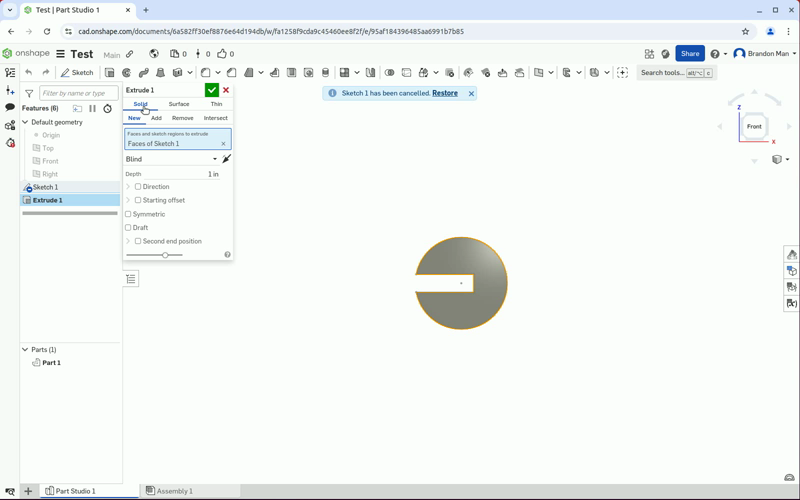
click(143, 106)
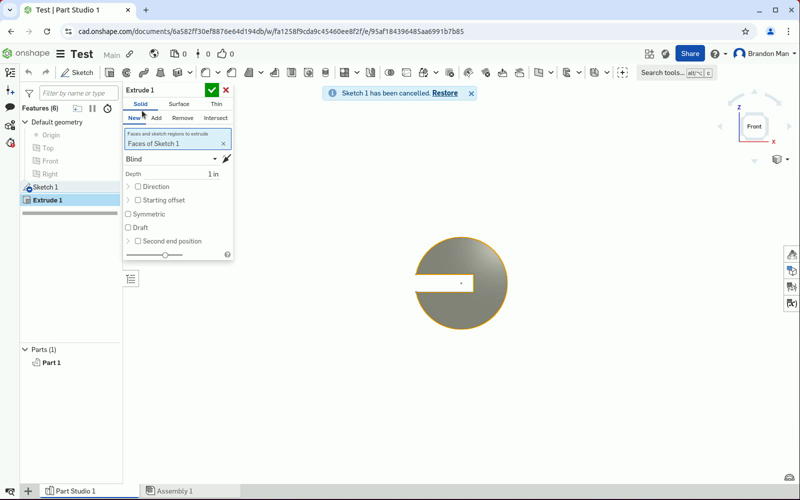
mouse_move(137, 120)
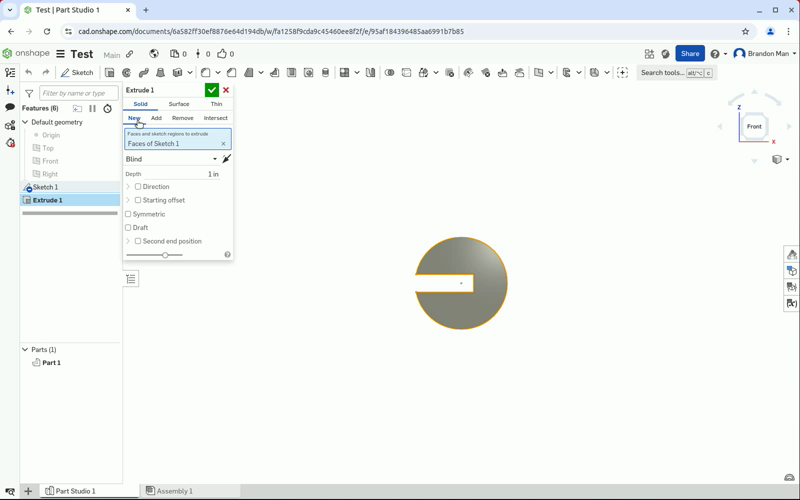
click(137, 120)
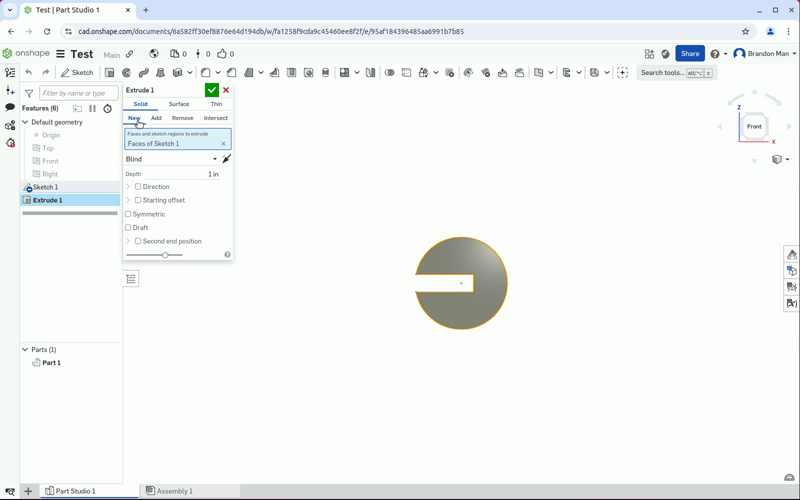
key(tab, 4)
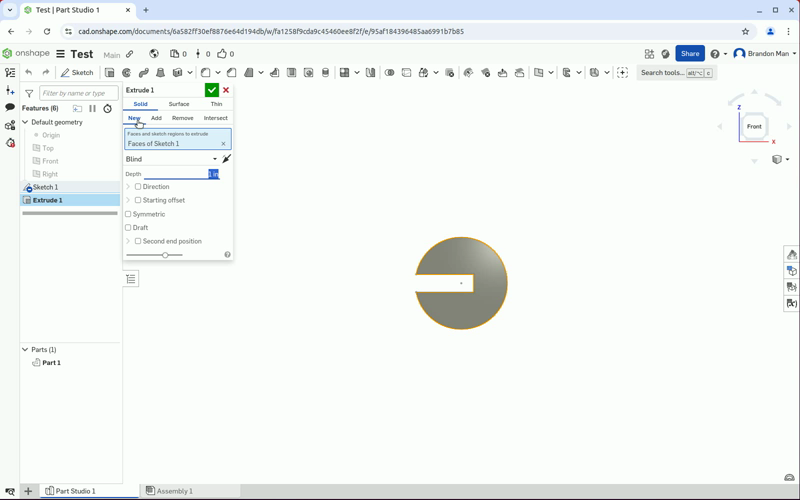
text(1.926)
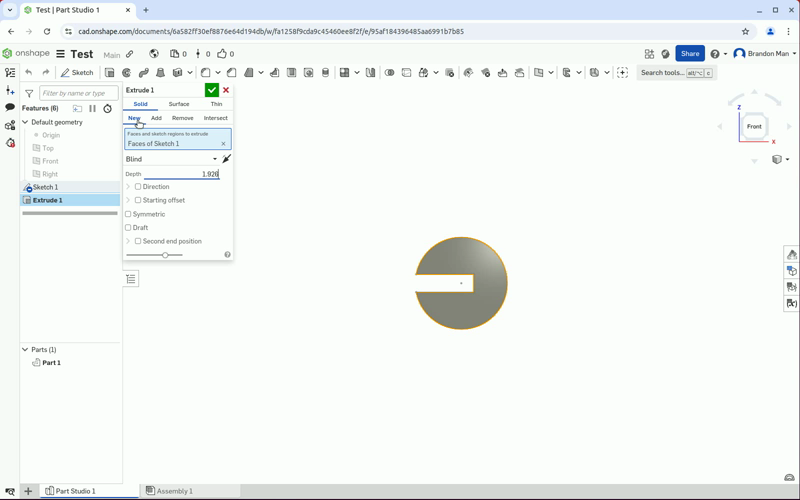
key(enter)
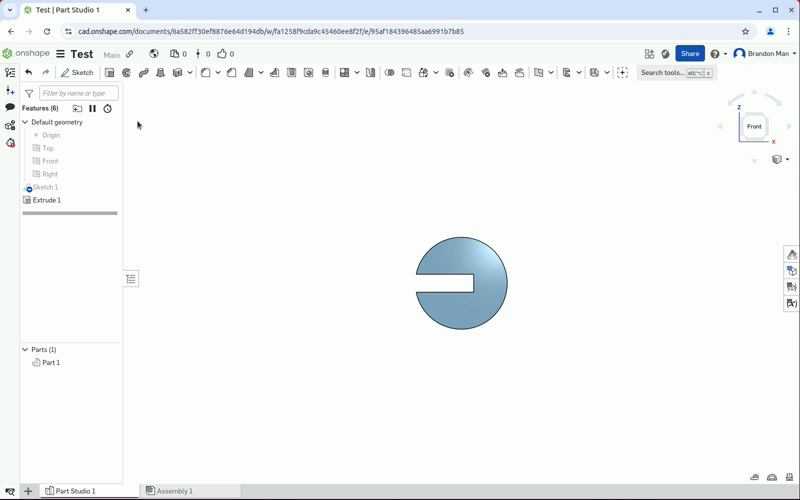
key(shift+h)
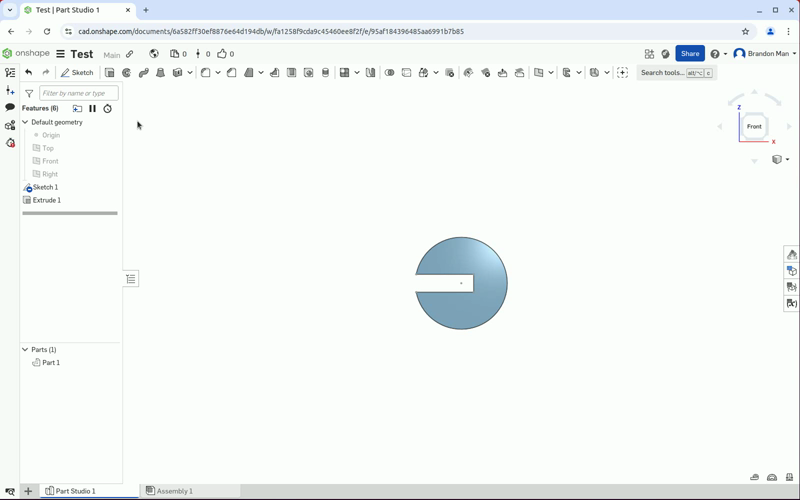
key(shift+h)
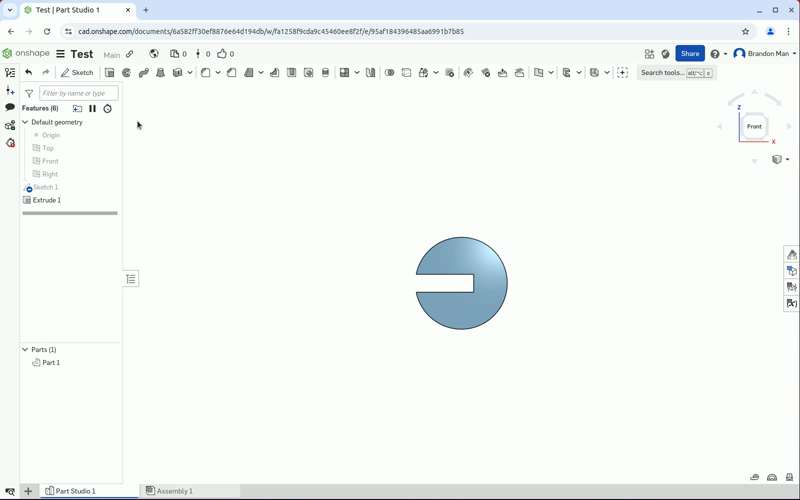
mouse_move(73, 189)
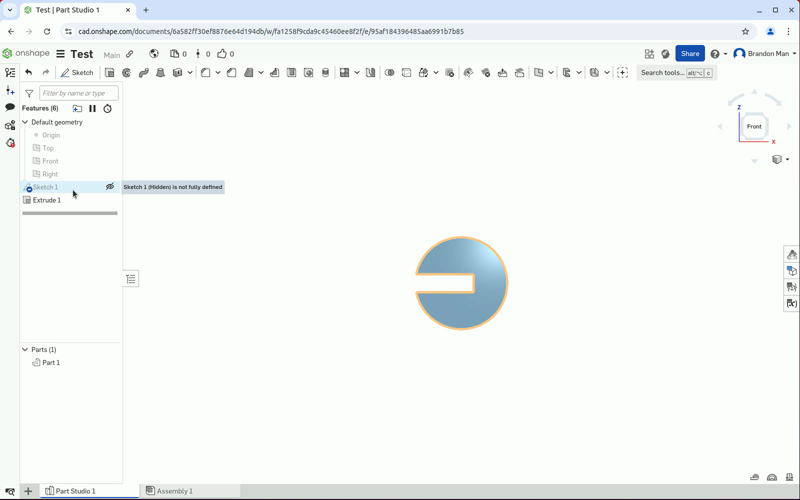
click(73, 189)
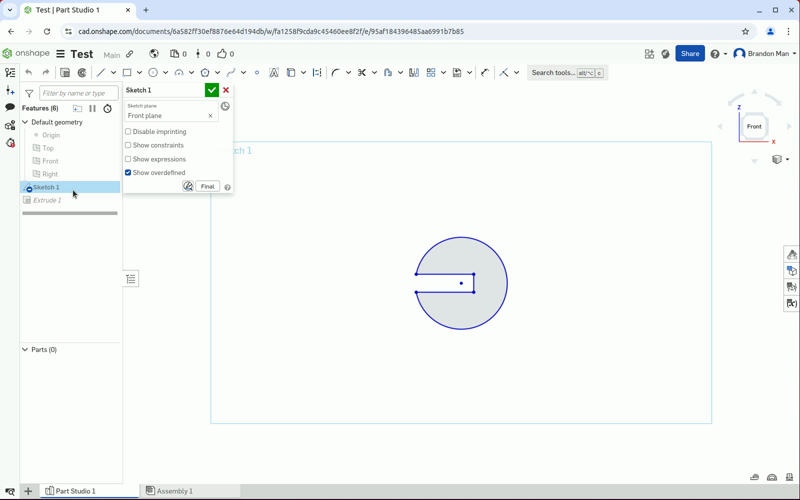
mouse_move(229, 92)
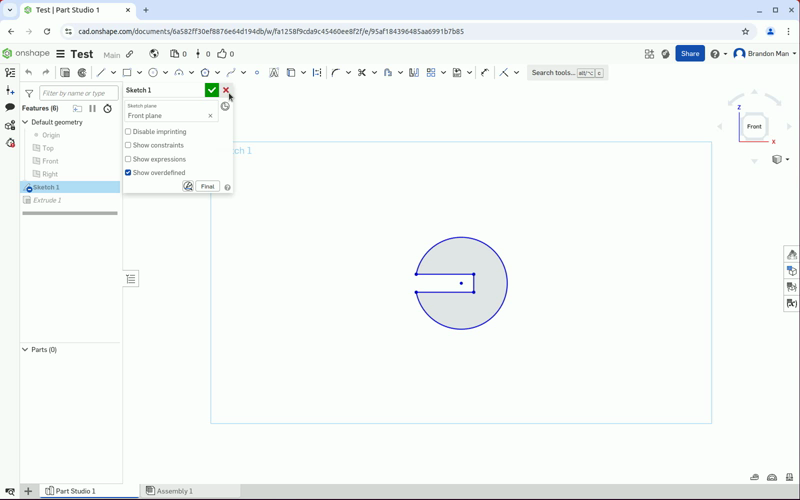
click(229, 92)
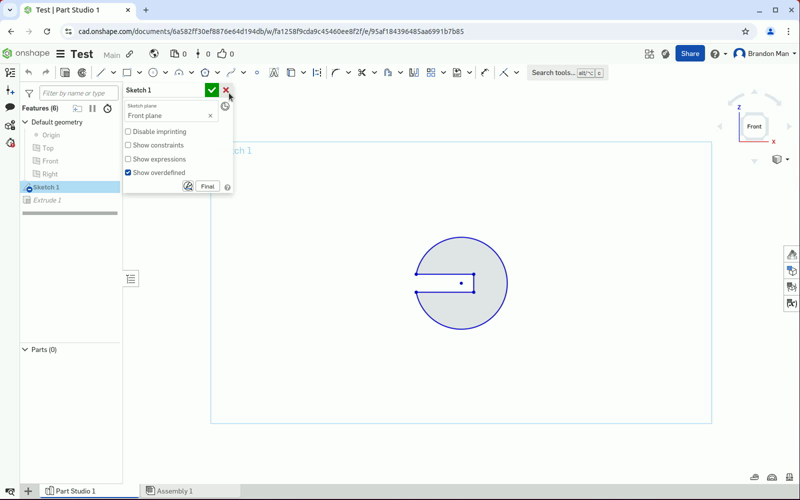
key(shift+s)
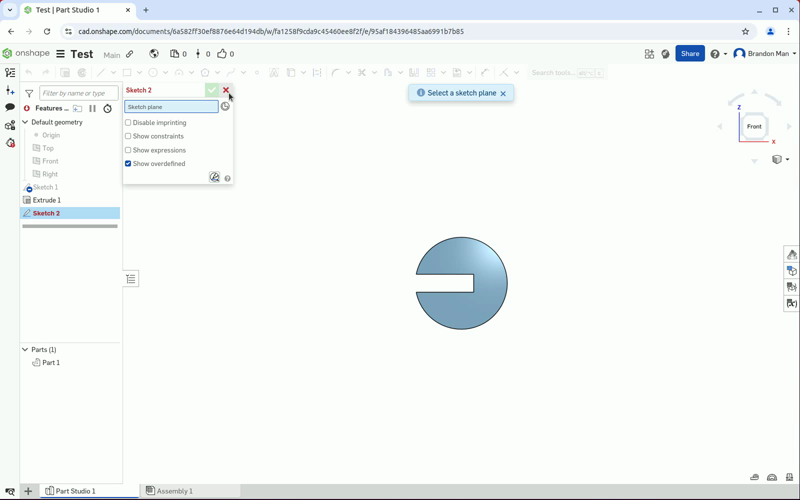
mouse_move(73, 163)
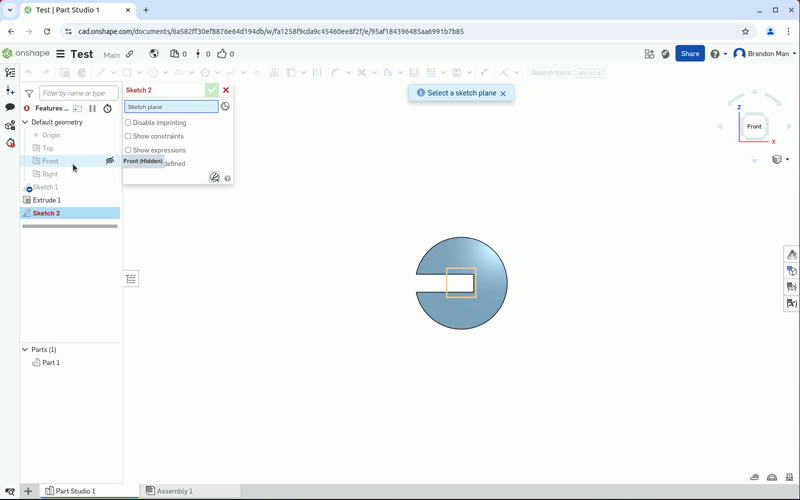
click(73, 163)
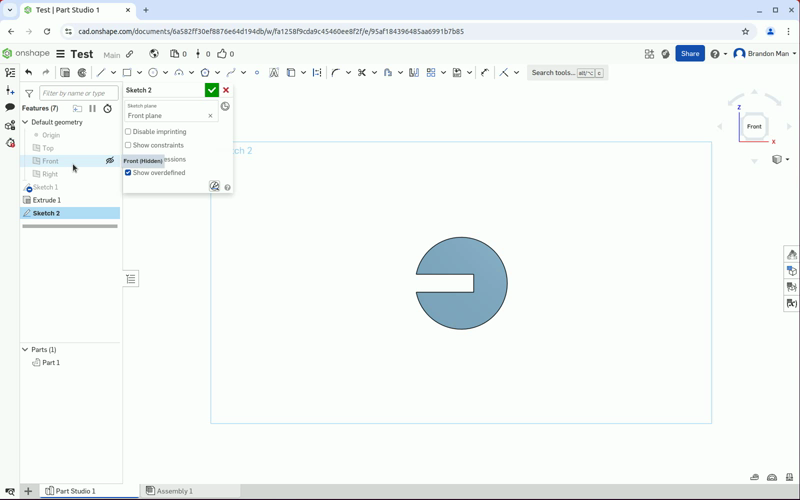
mouse_move(73, 352)
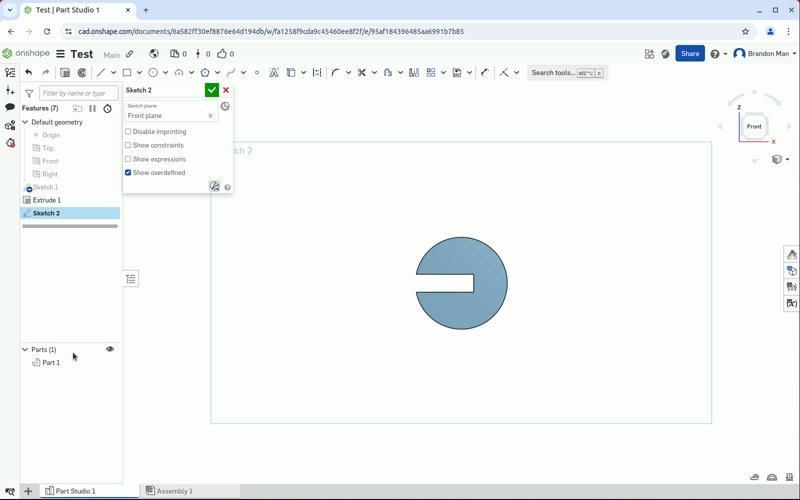
key(y)
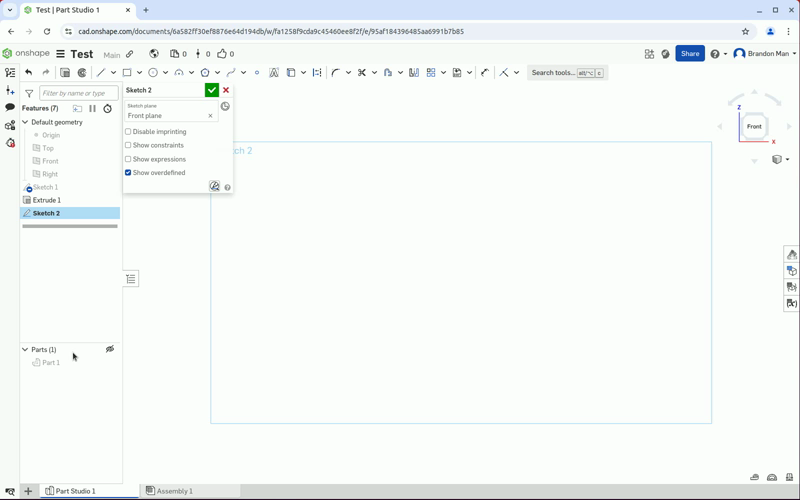
key(l)
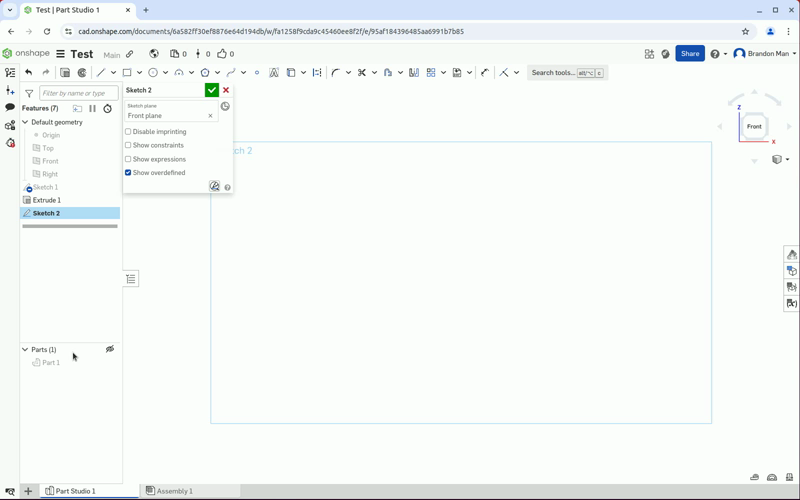
key_down(shift)
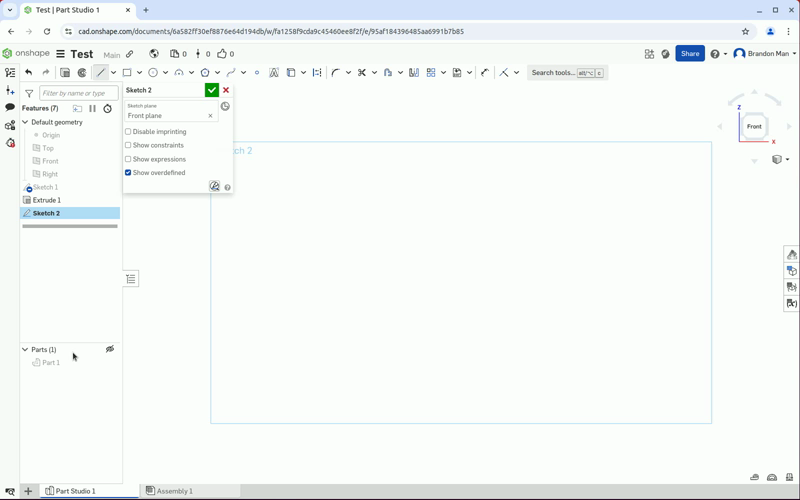
mouse_move(416, 292)
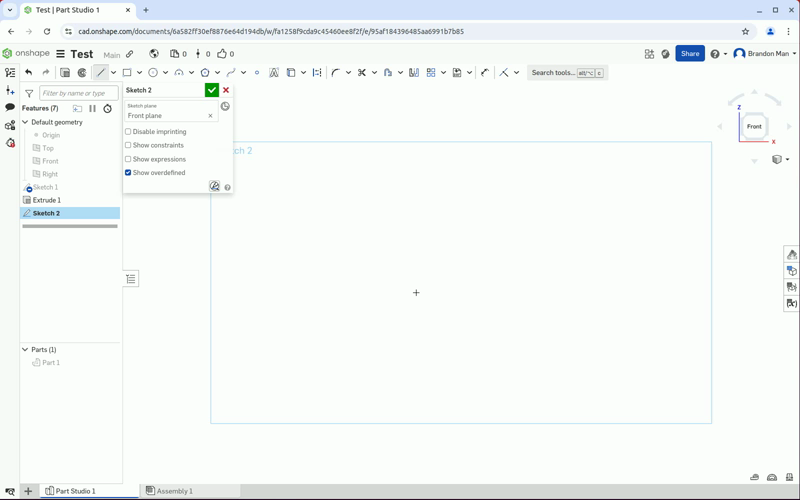
click(416, 292)
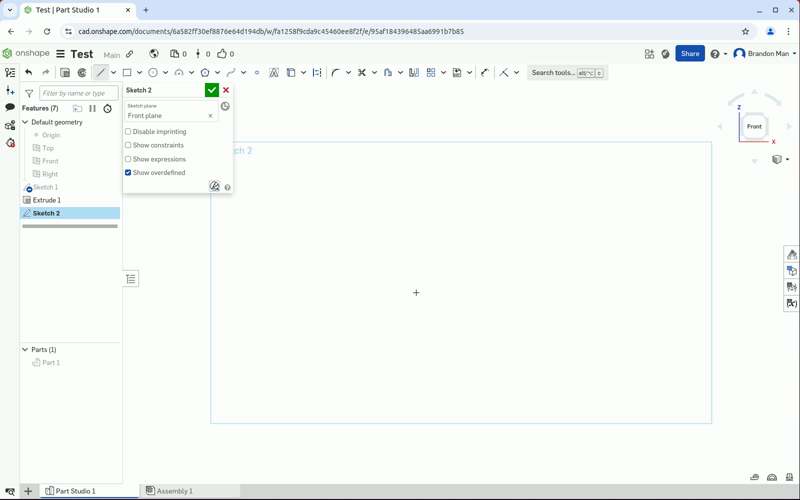
key_up(shift)
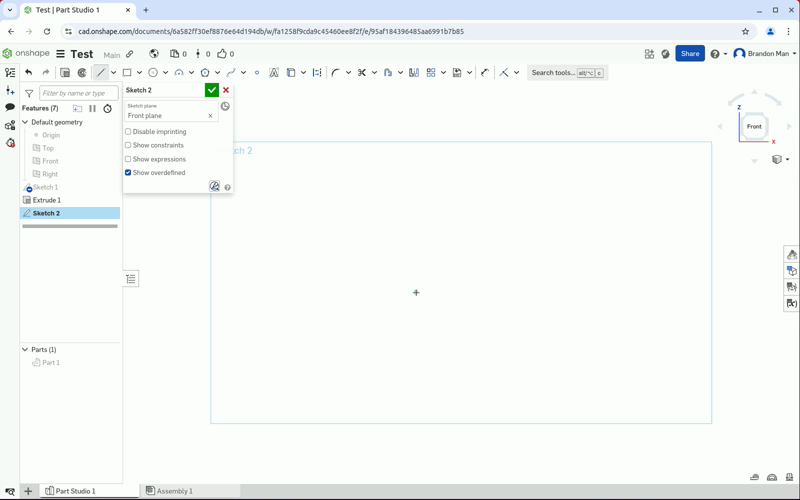
key_down(shift)
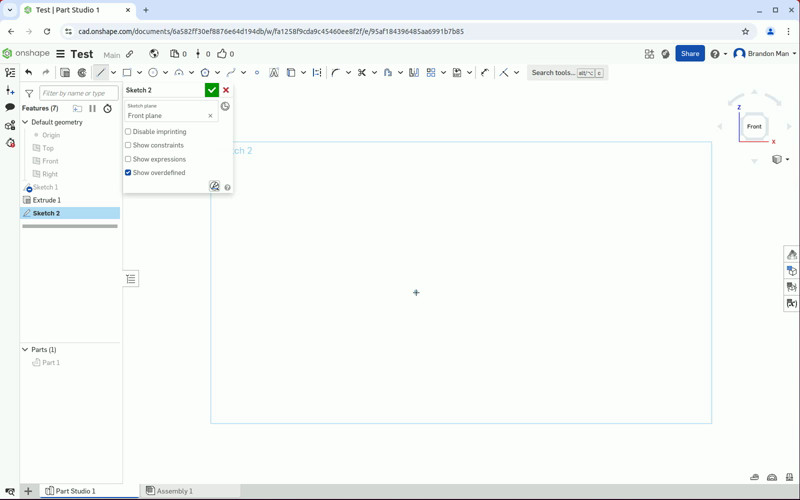
mouse_move(446, 292)
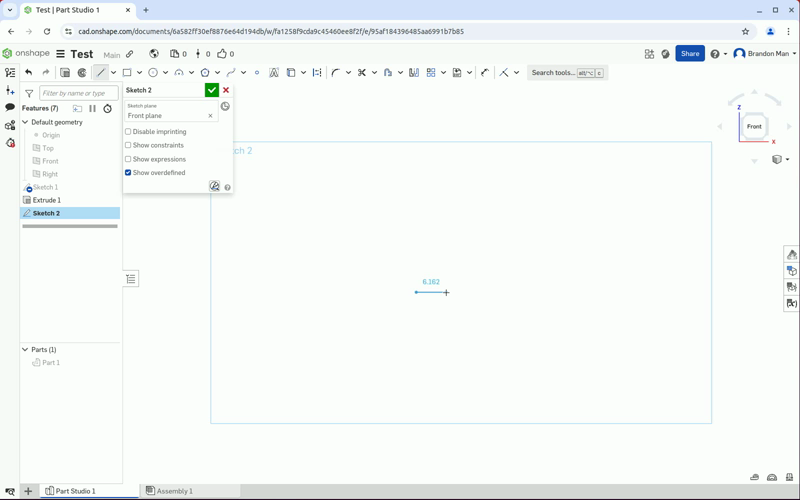
mouse_move(474, 292)
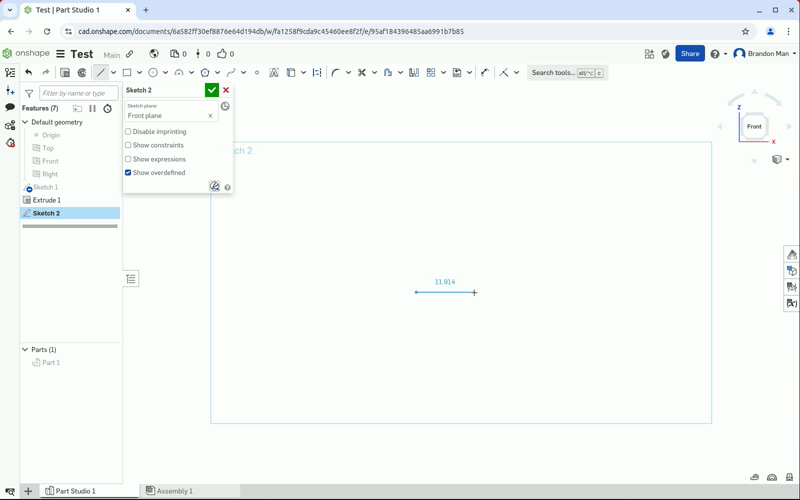
click(474, 292)
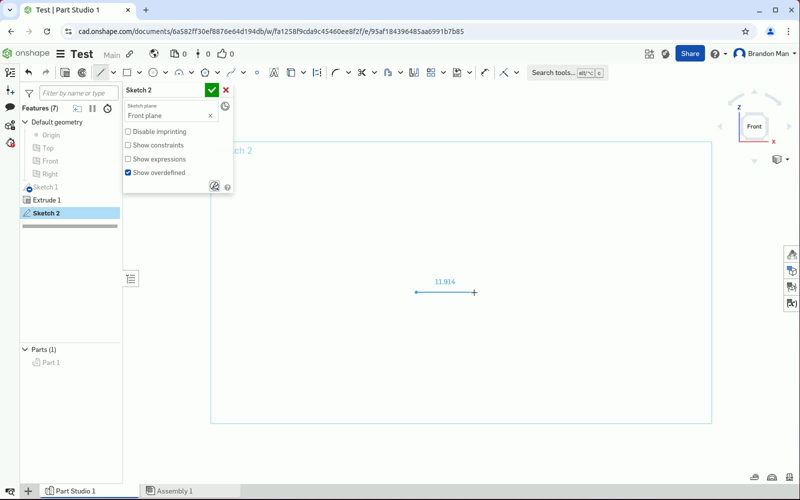
key_up(shift)
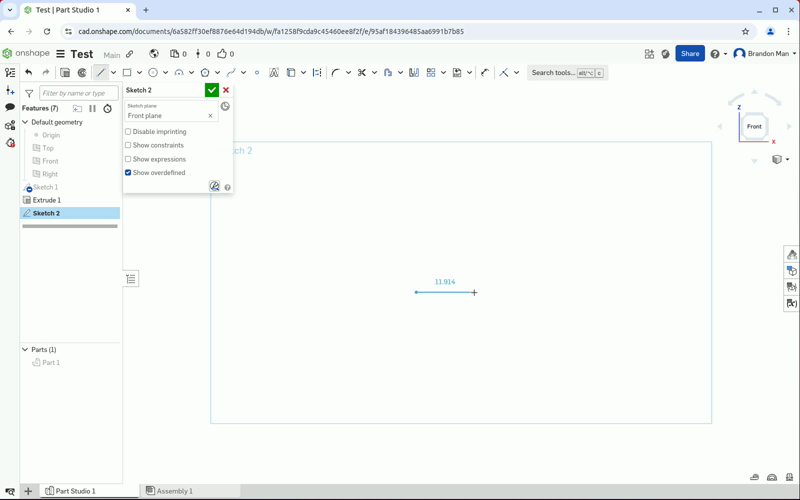
key_down(shift)
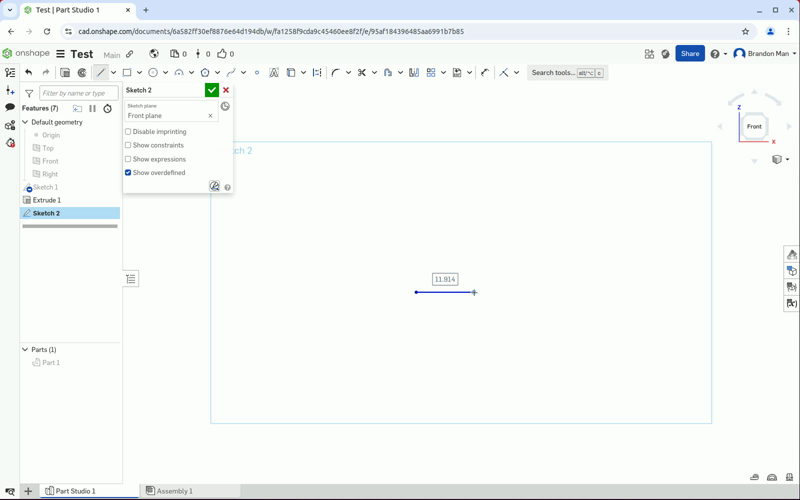
mouse_move(504, 292)
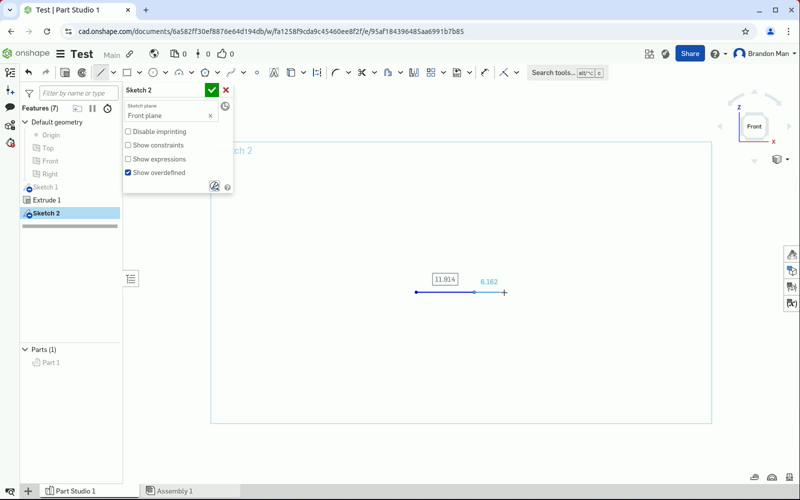
mouse_move(474, 273)
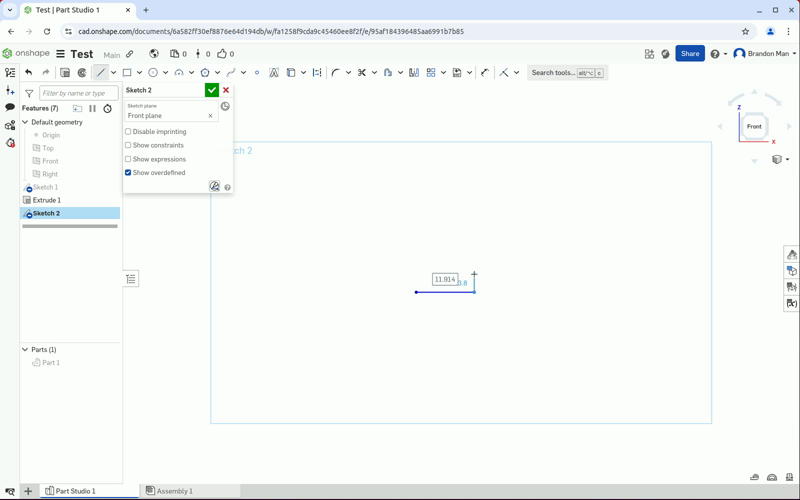
click(474, 273)
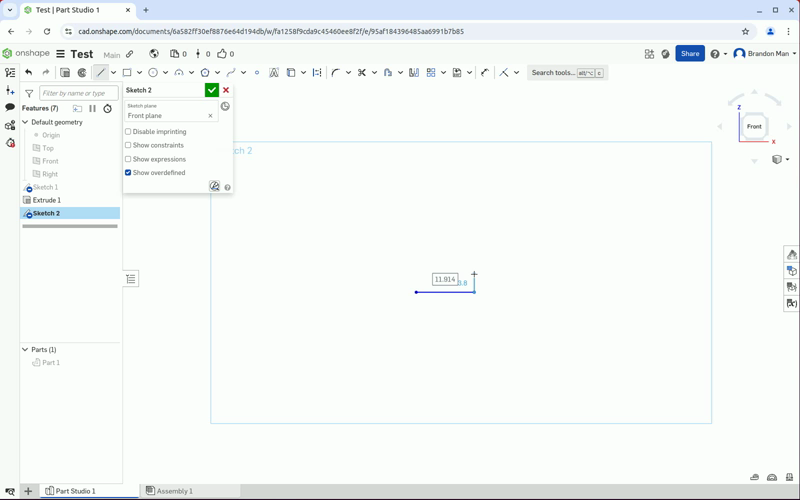
key_up(shift)
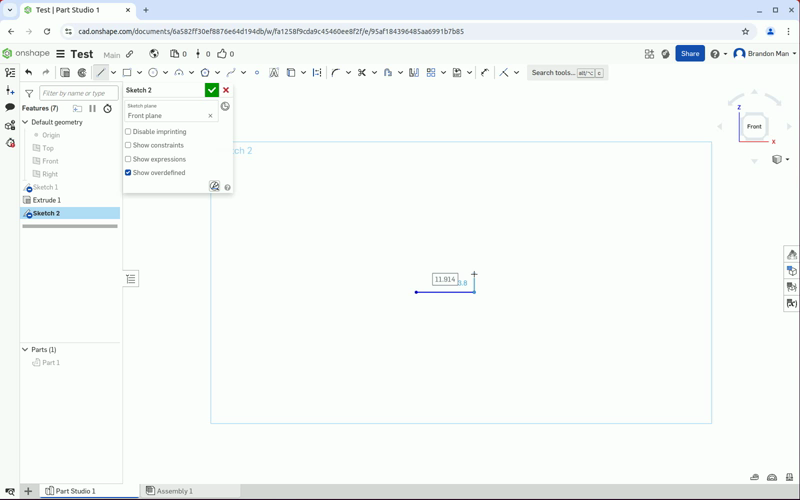
key_down(shift)
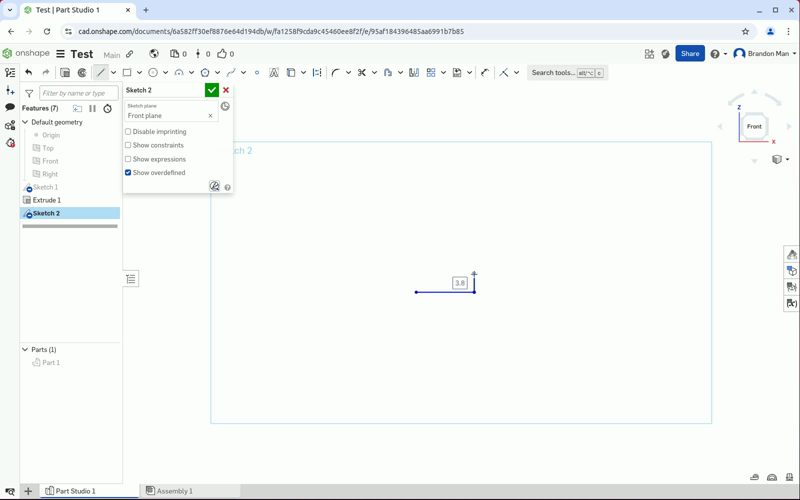
mouse_move(504, 273)
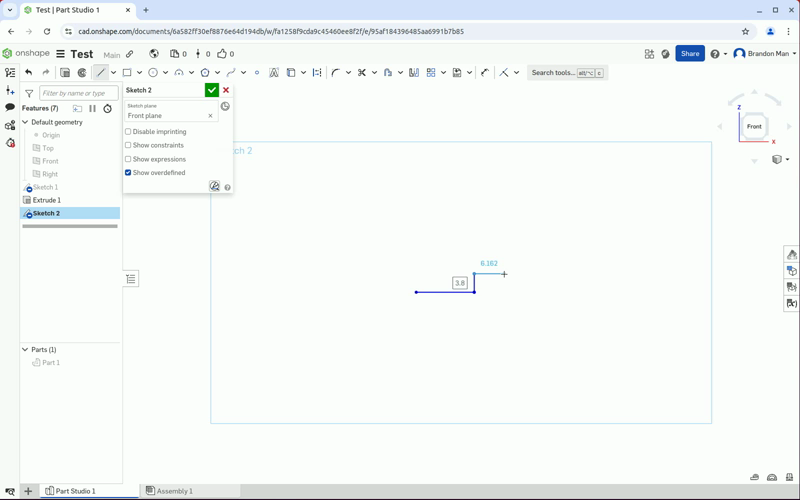
mouse_move(416, 273)
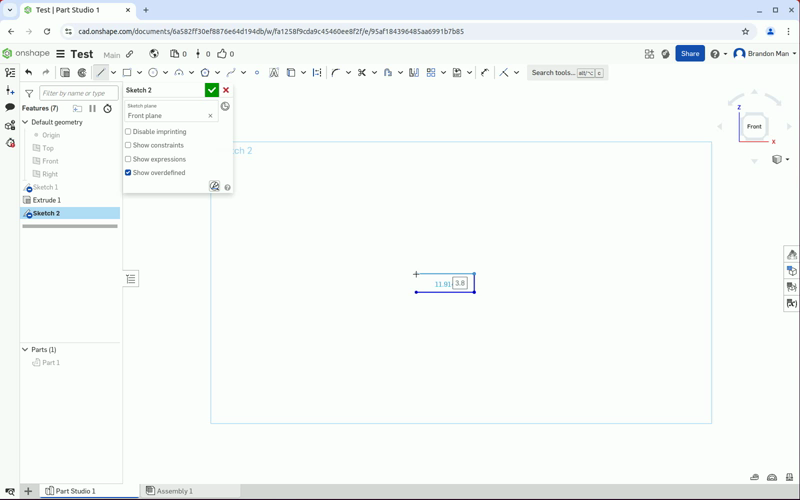
click(416, 273)
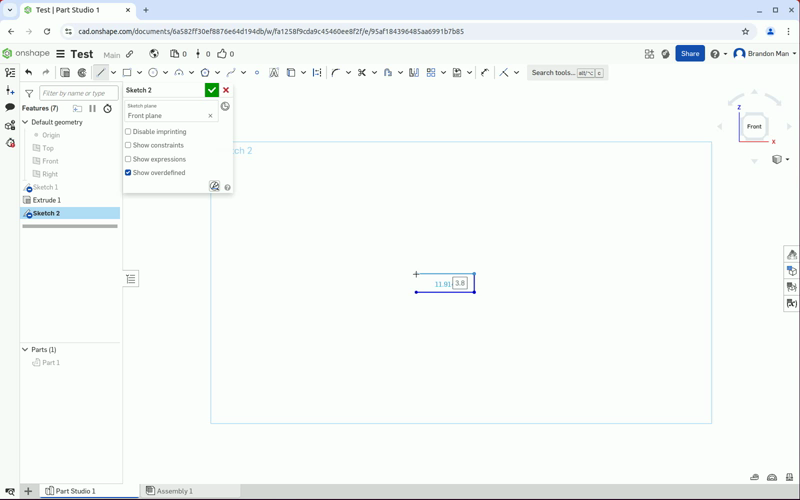
key_up(shift)
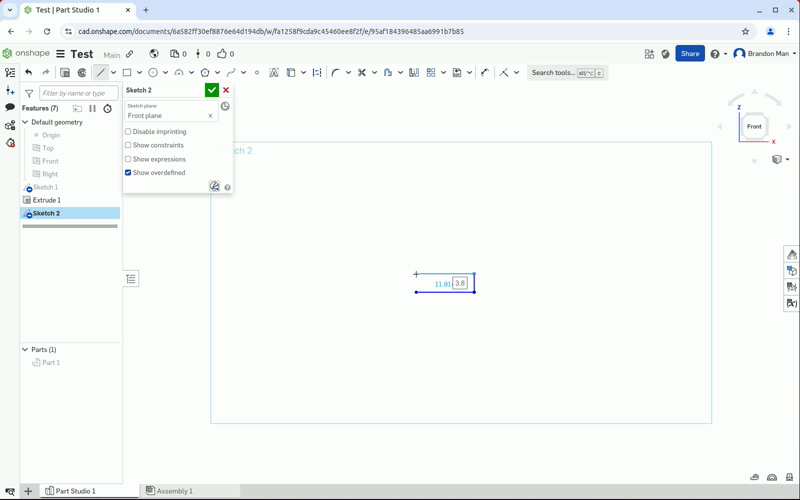
key(esc)
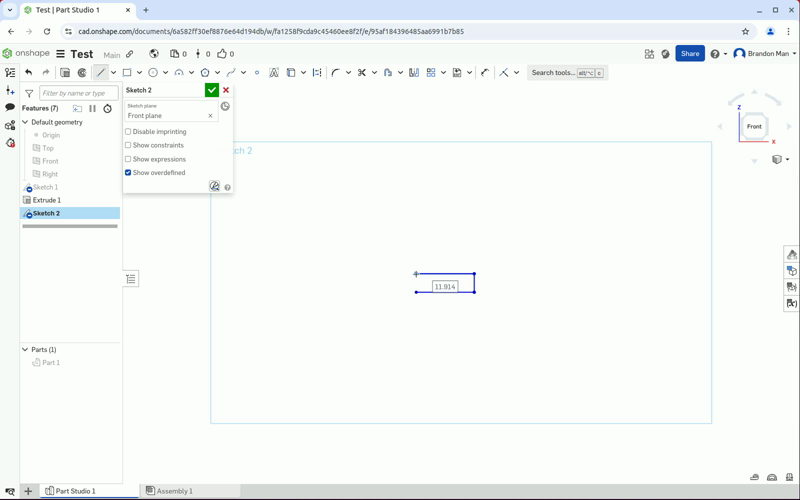
key(a)
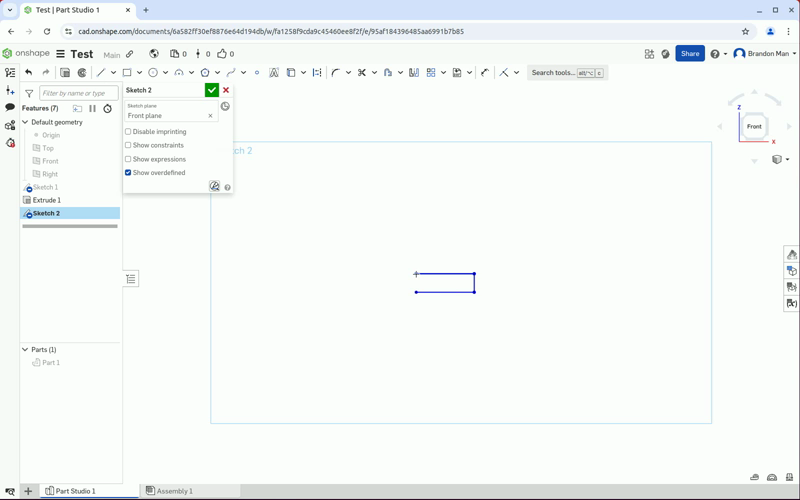
mouse_move(416, 273)
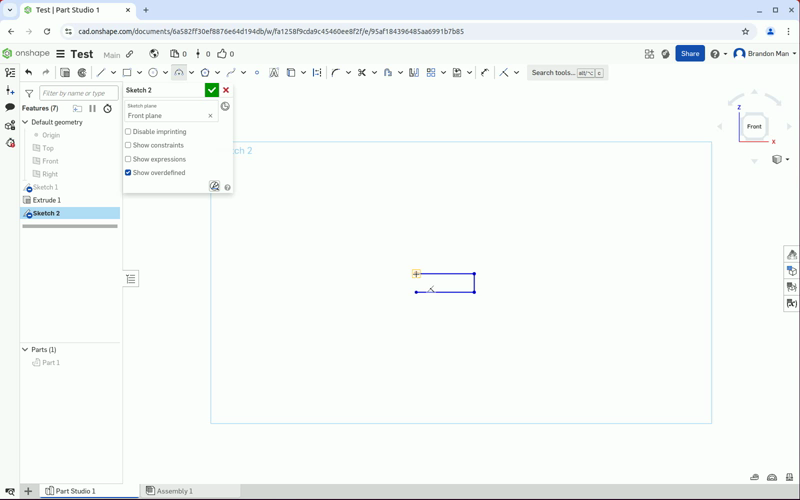
click(416, 273)
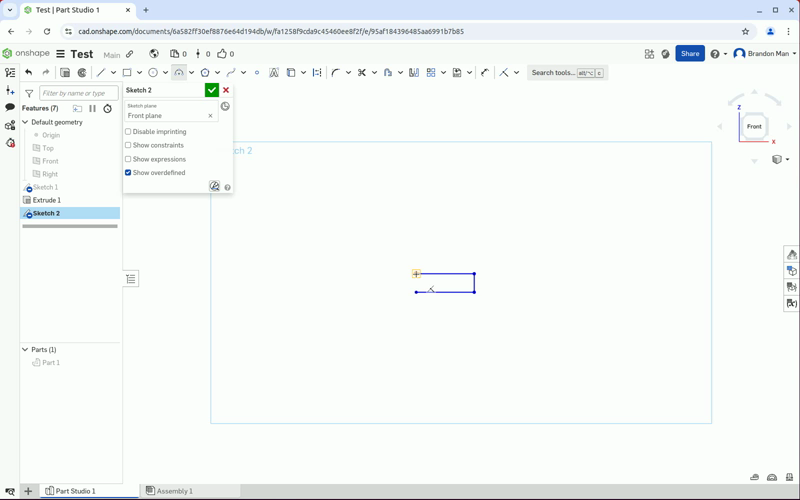
mouse_move(416, 292)
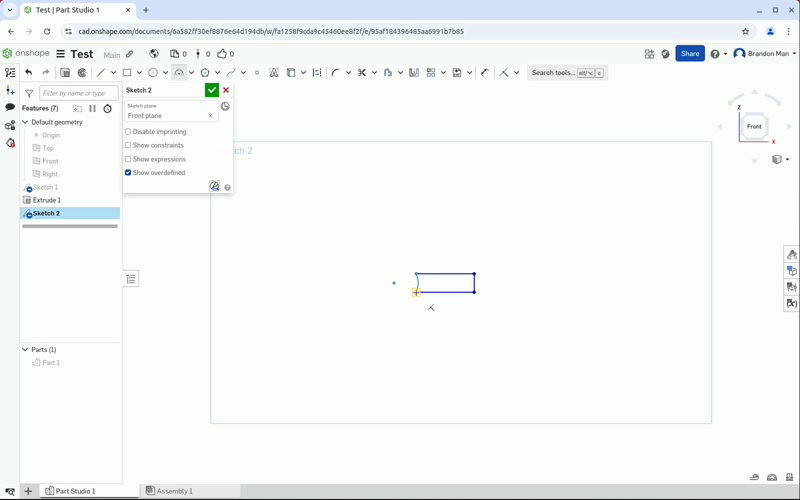
click(416, 292)
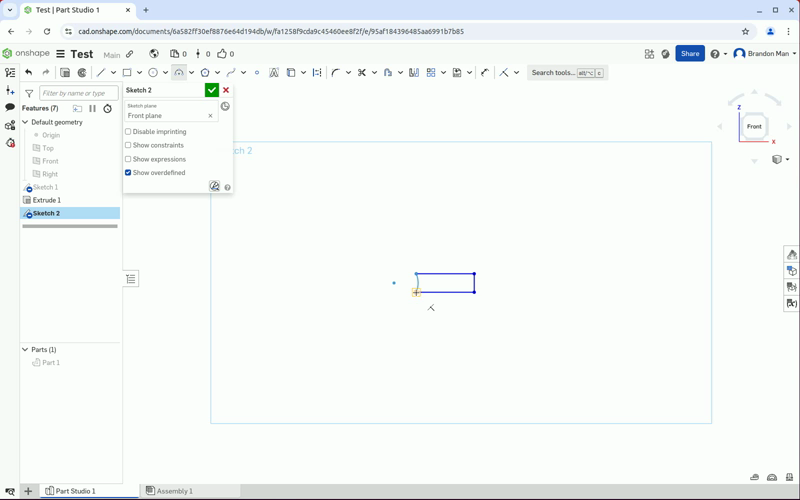
key_down(shift)
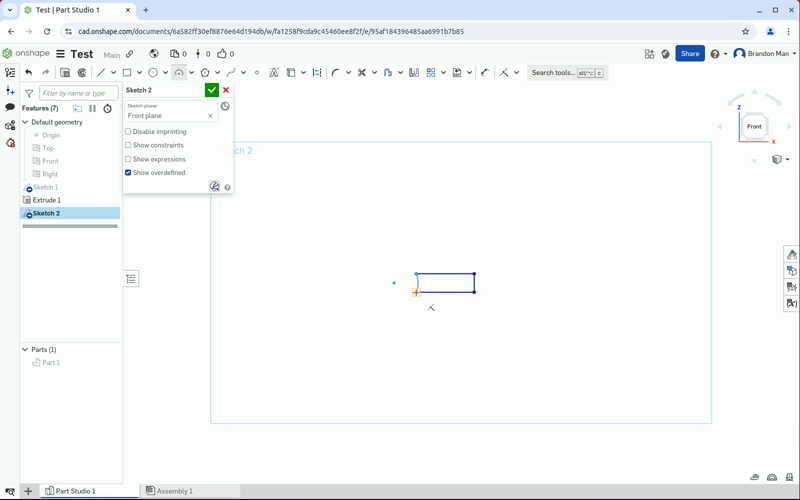
mouse_move(415, 282)
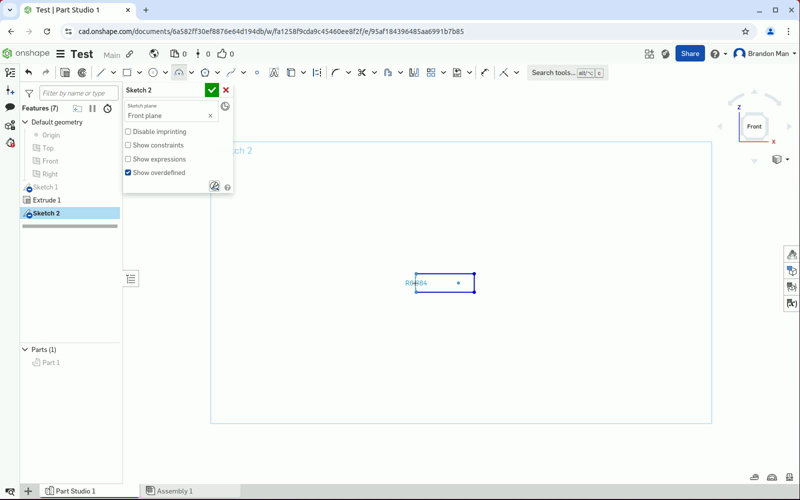
click(415, 282)
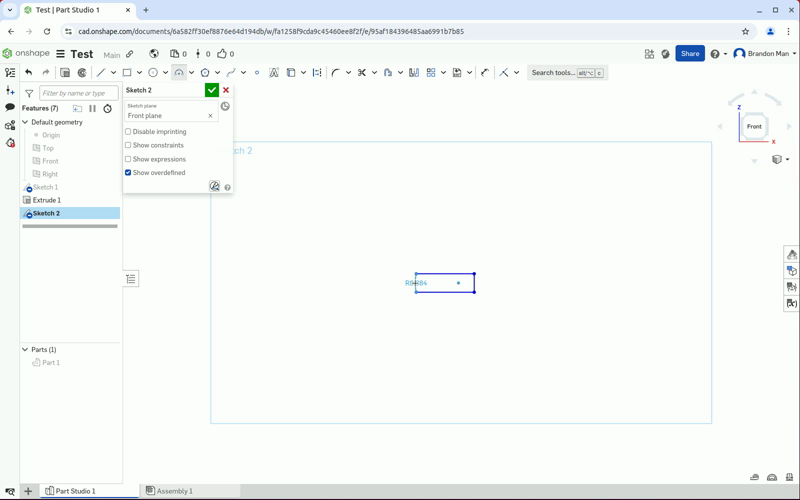
key_up(shift)
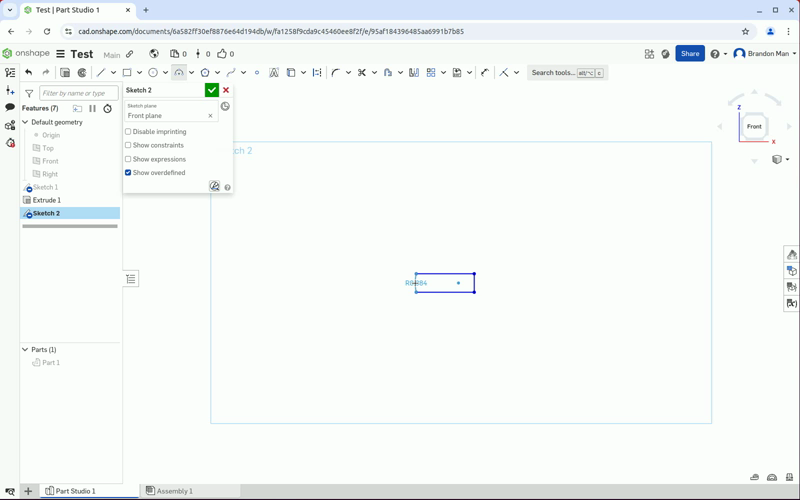
key(esc)
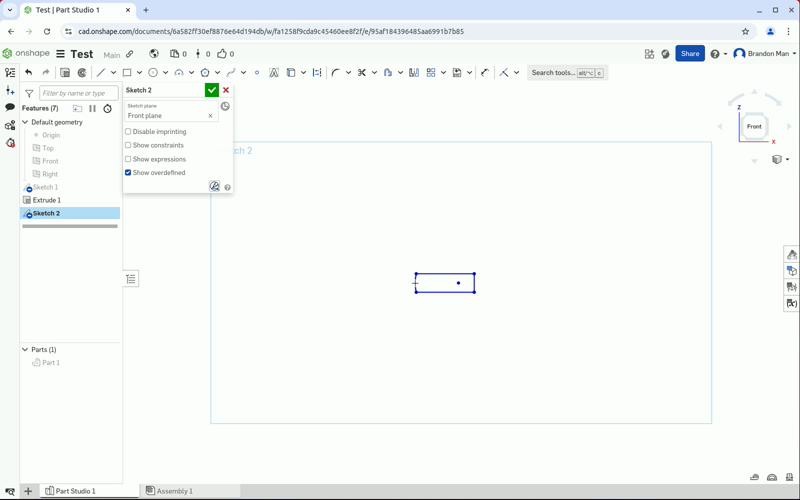
key(c)
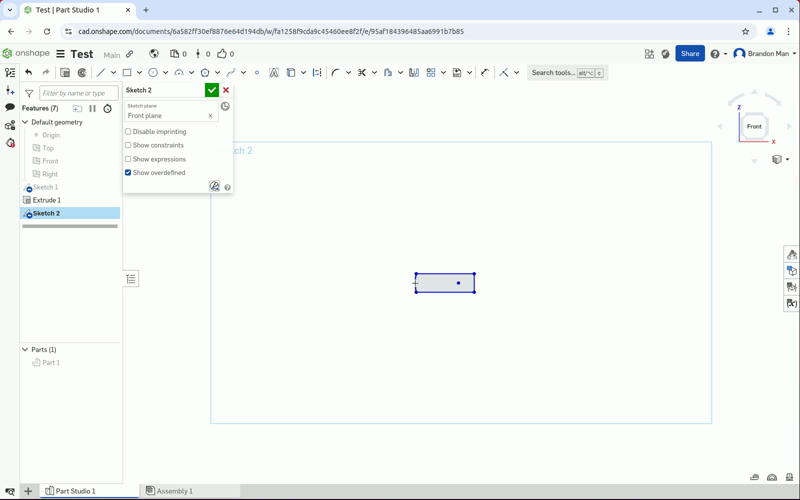
key_down(shift)
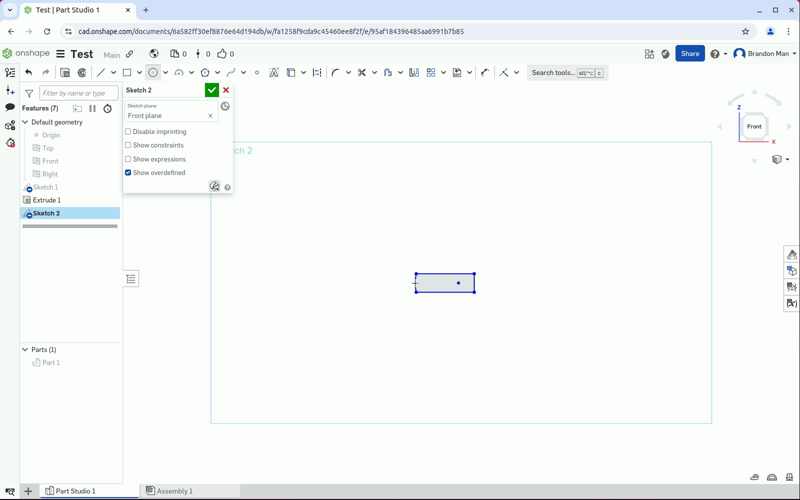
mouse_move(460, 282)
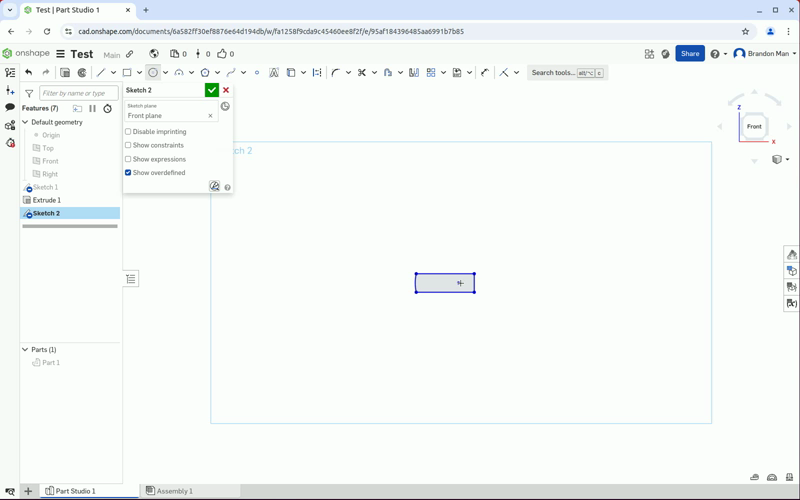
scroll(6)
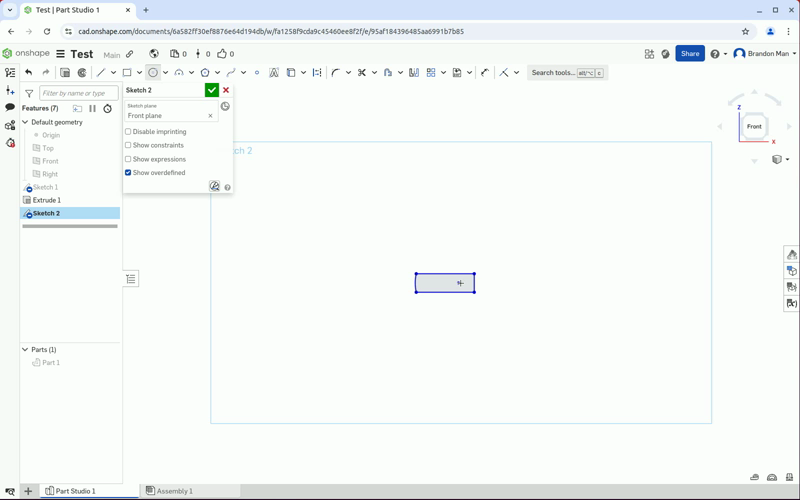
scroll(6)
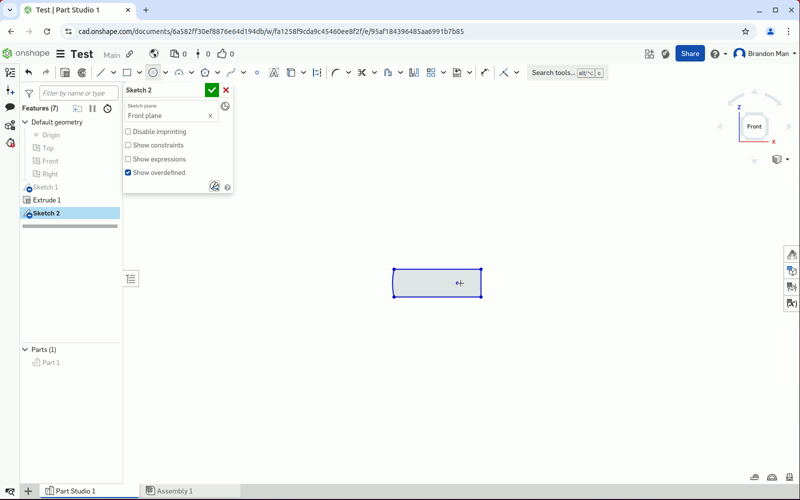
scroll(6)
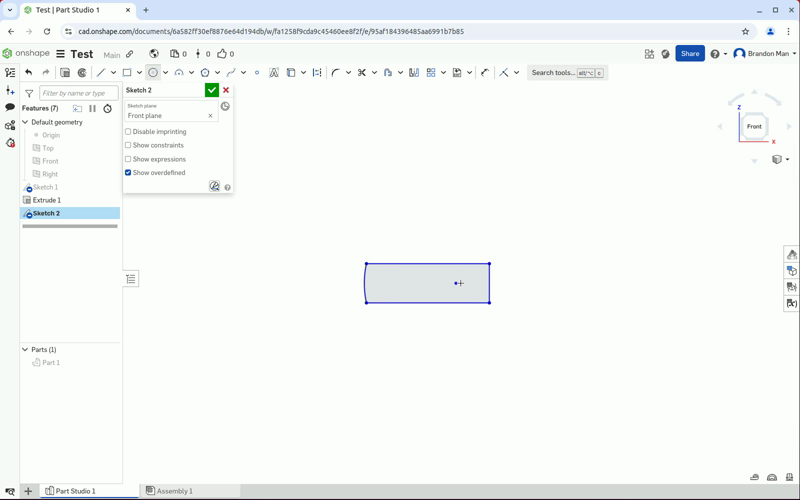
scroll(6)
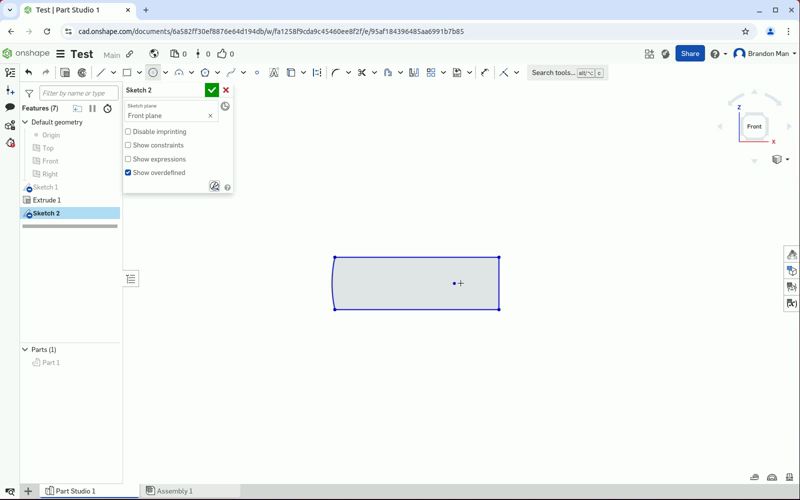
scroll(6)
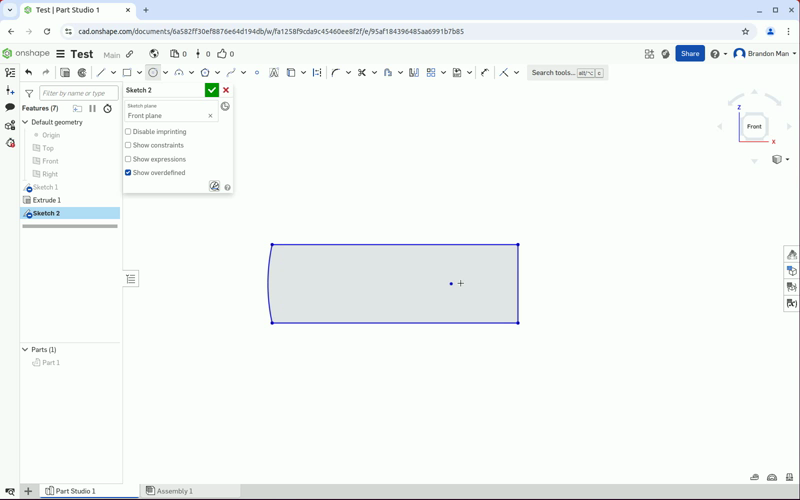
scroll(6)
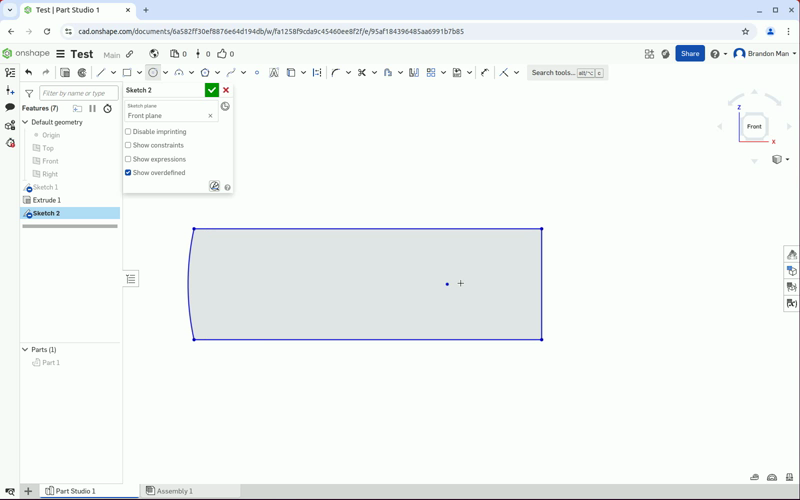
scroll(6)
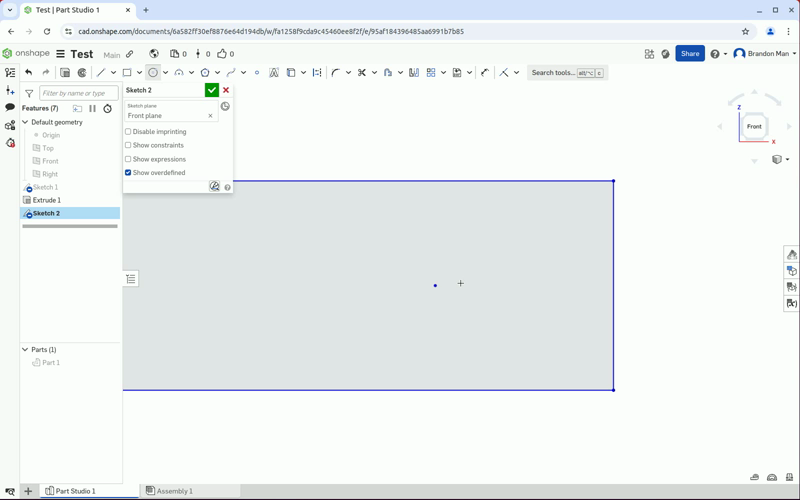
click(460, 282)
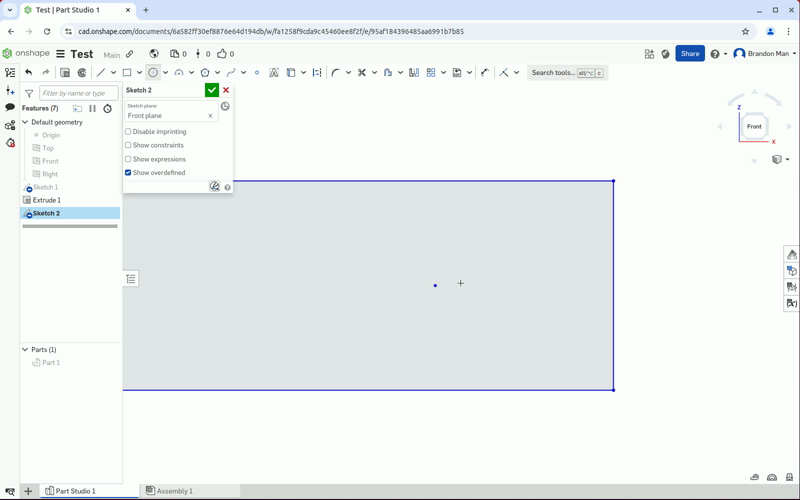
scroll(-6)
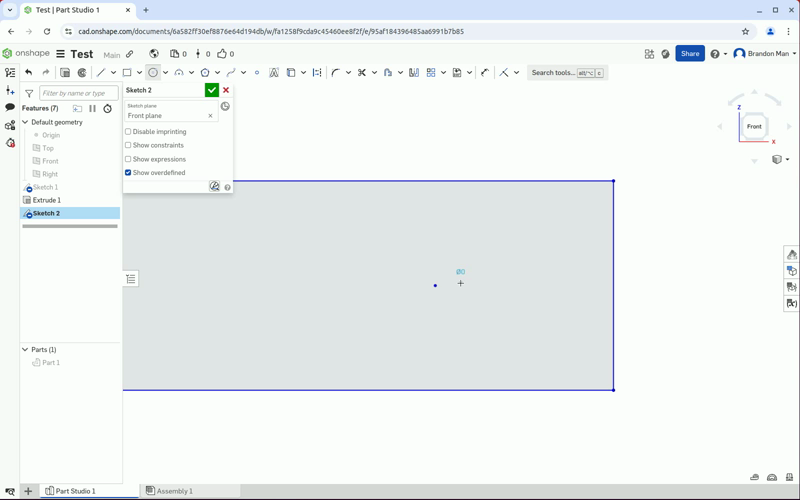
scroll(-6)
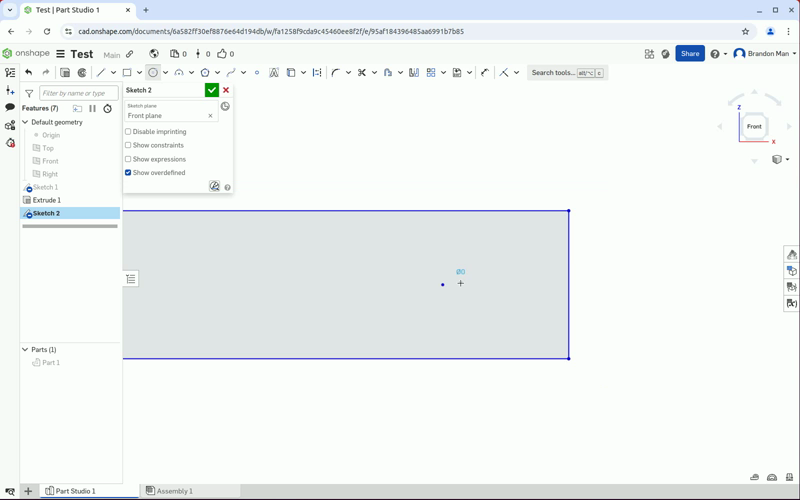
scroll(-6)
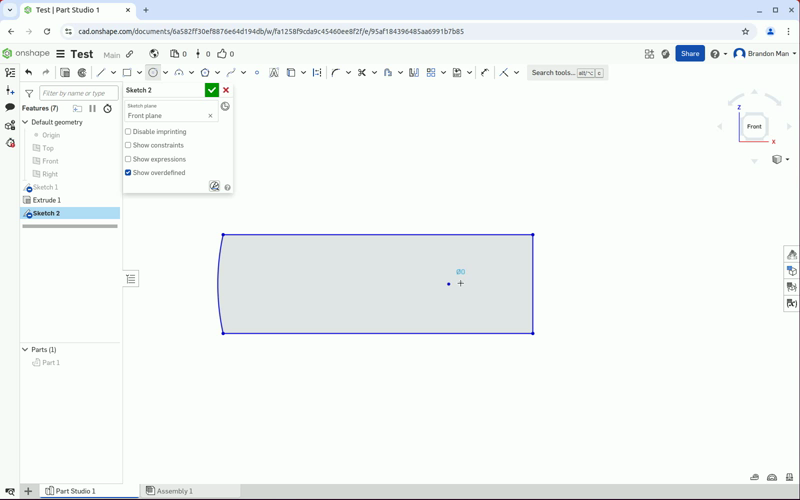
scroll(-6)
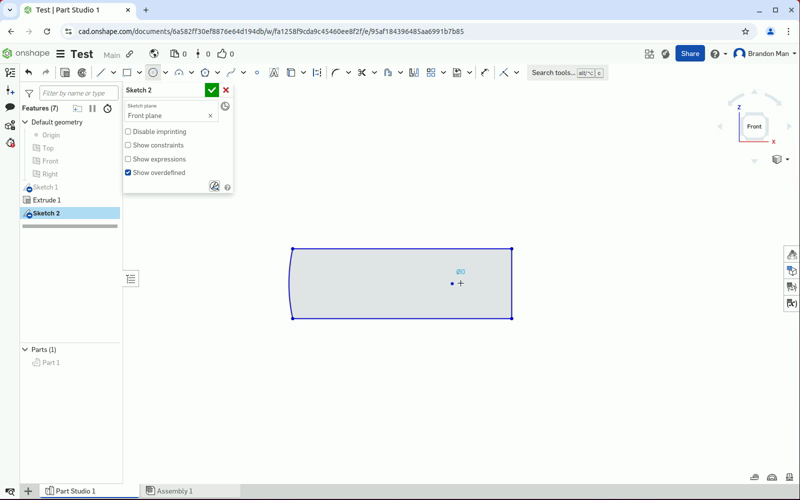
scroll(-6)
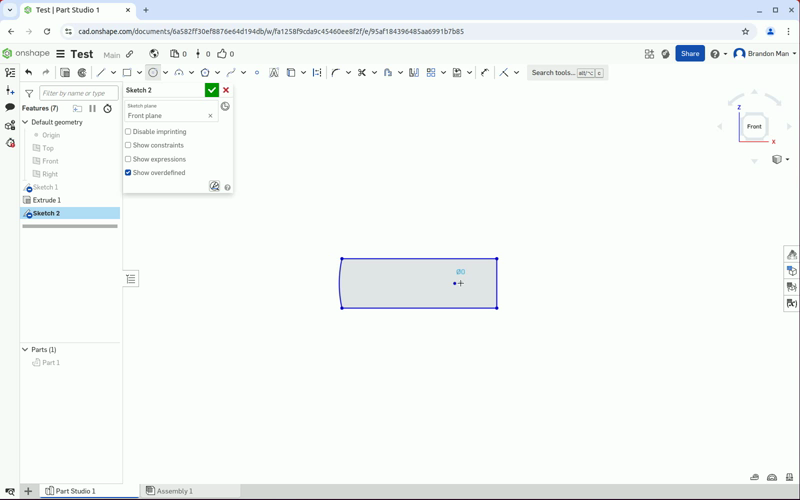
scroll(-6)
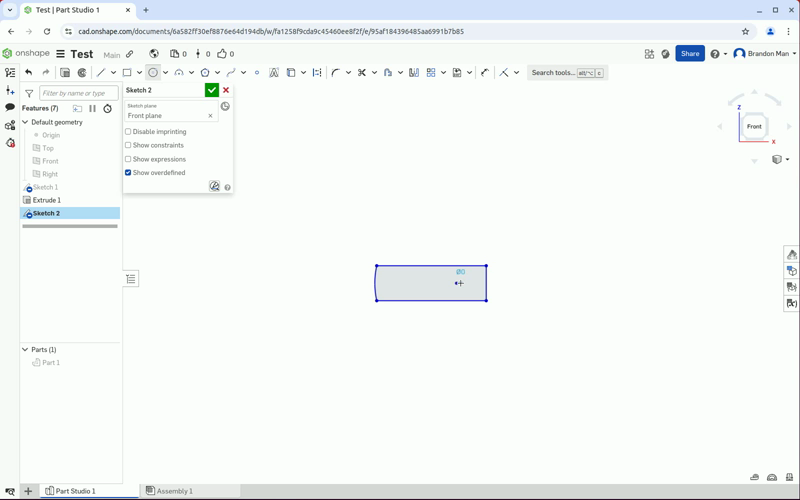
scroll(-6)
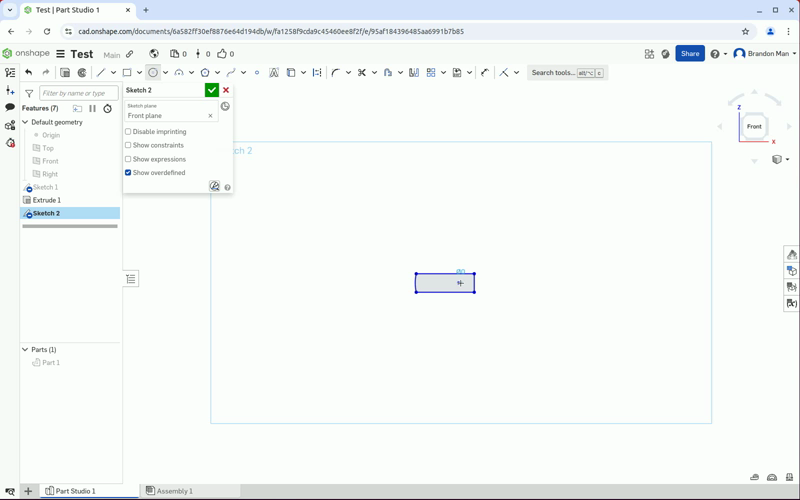
key_up(shift)
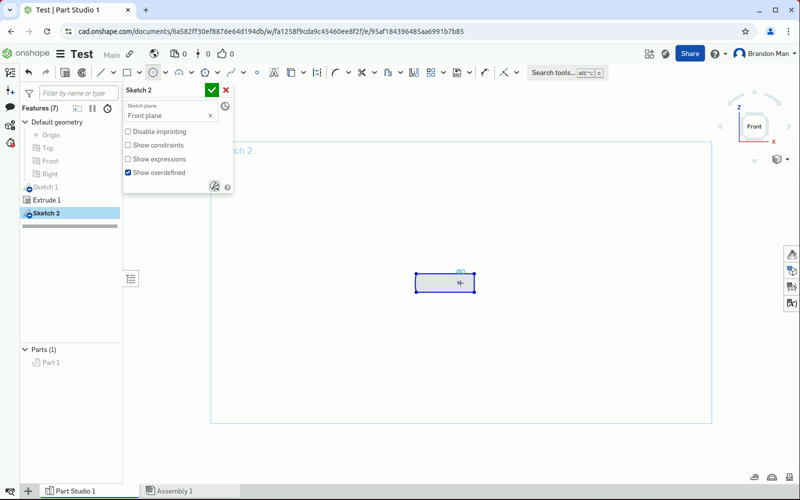
mouse_move(464, 282)
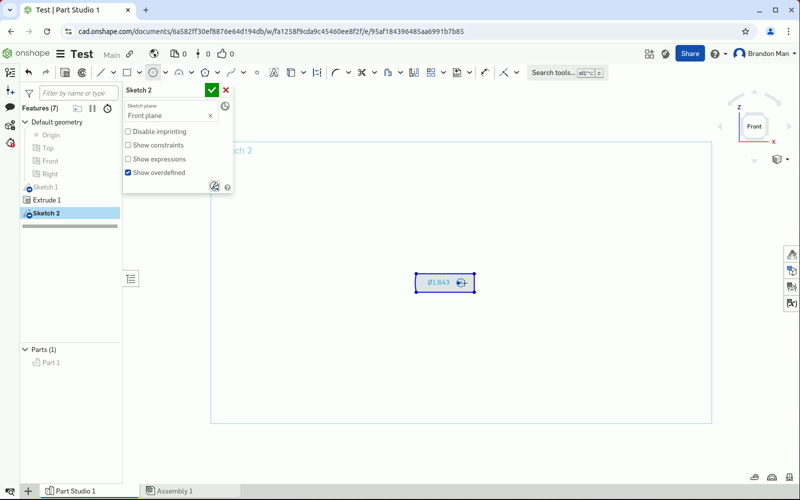
scroll(6)
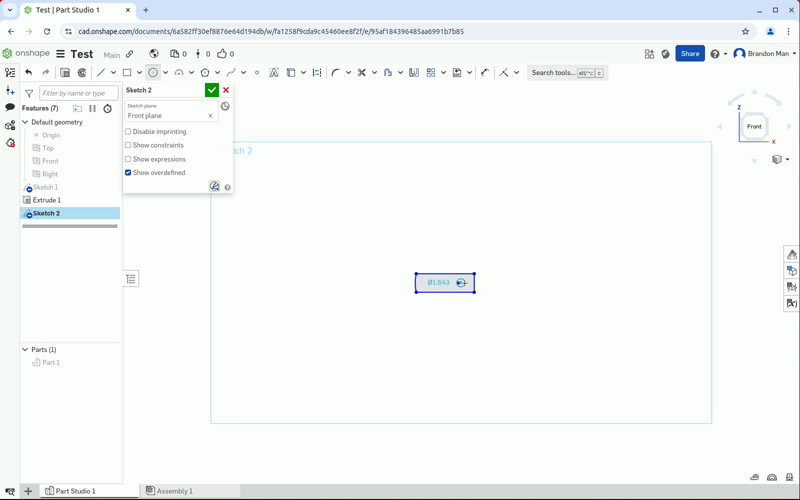
scroll(6)
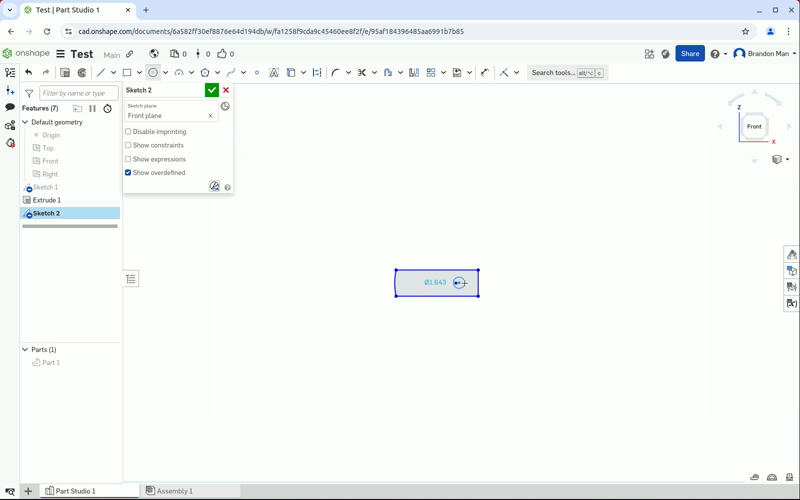
scroll(6)
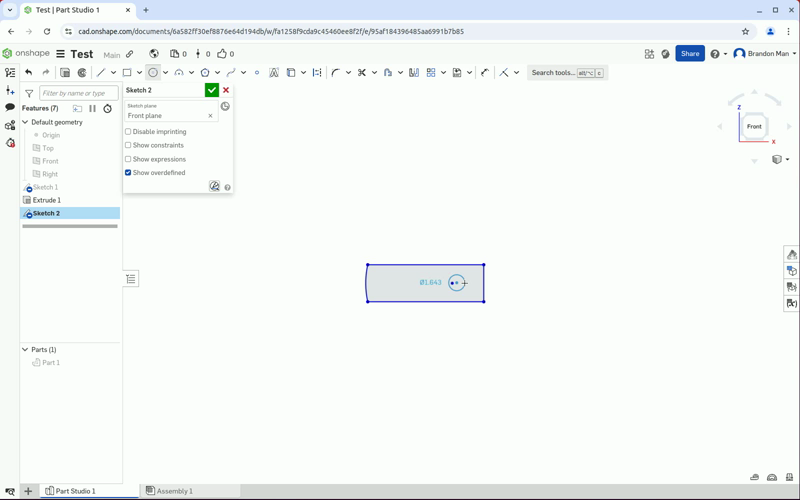
scroll(6)
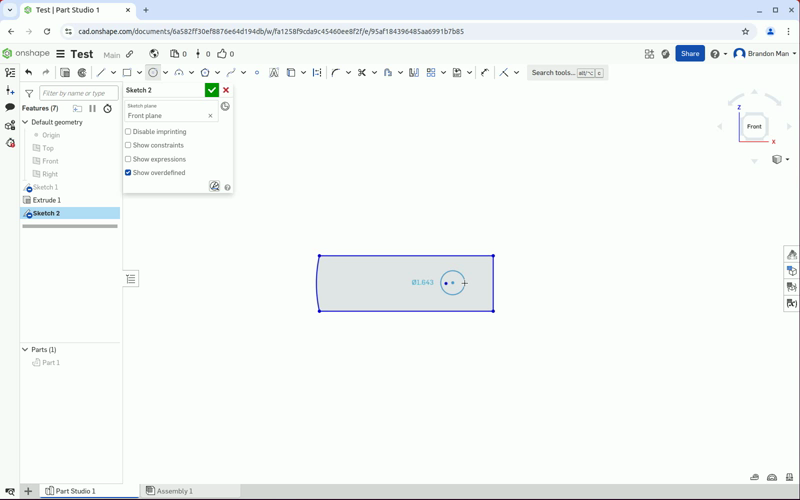
scroll(6)
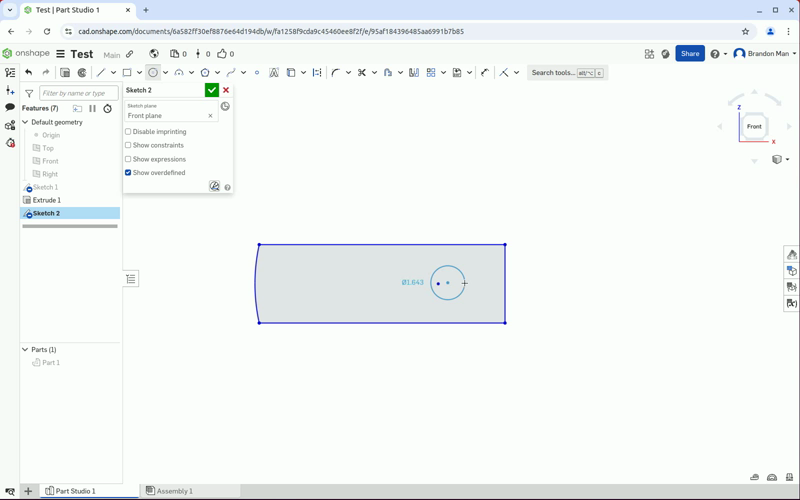
scroll(6)
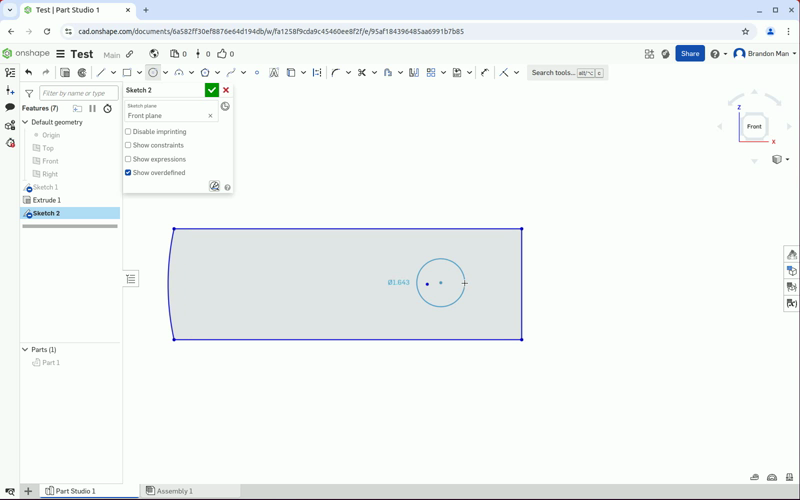
scroll(6)
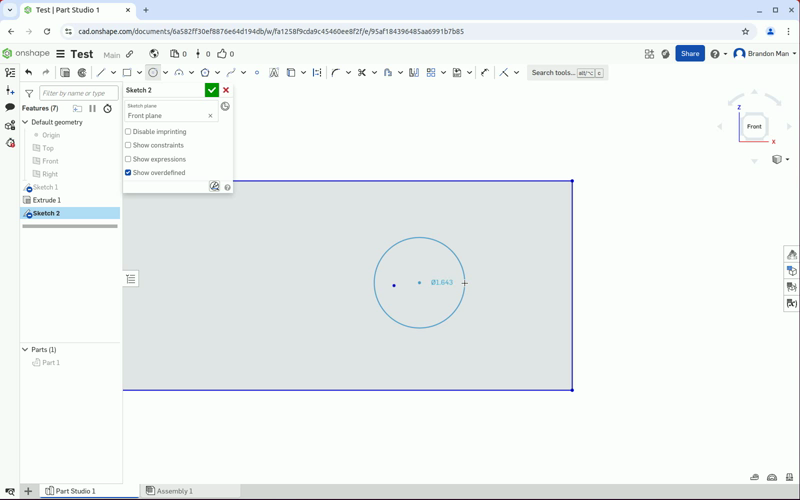
click(464, 282)
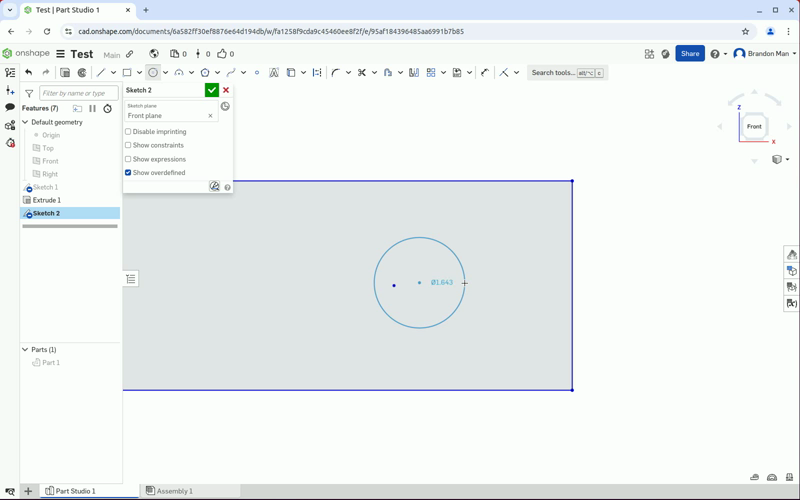
scroll(-6)
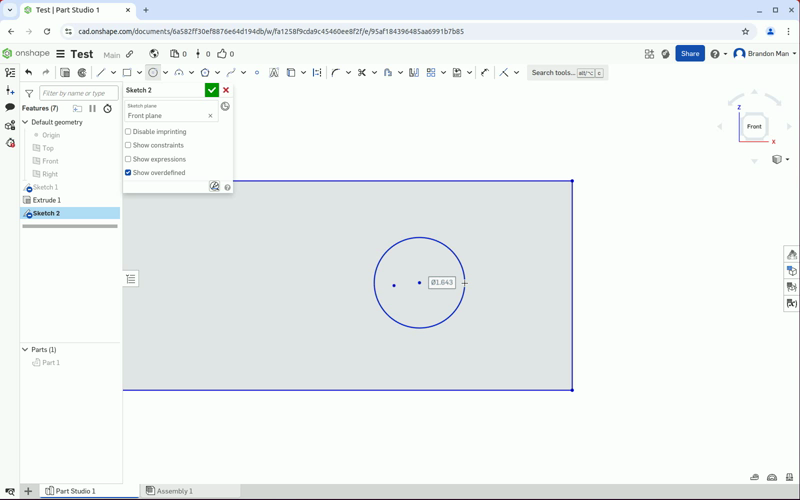
scroll(-6)
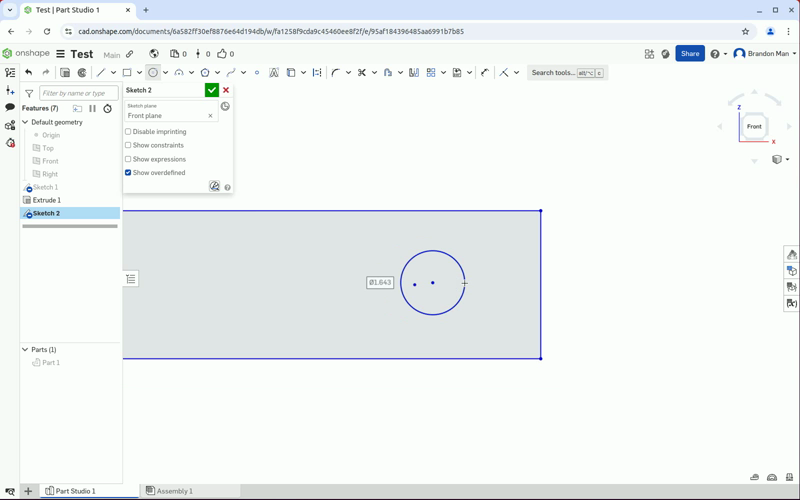
scroll(-6)
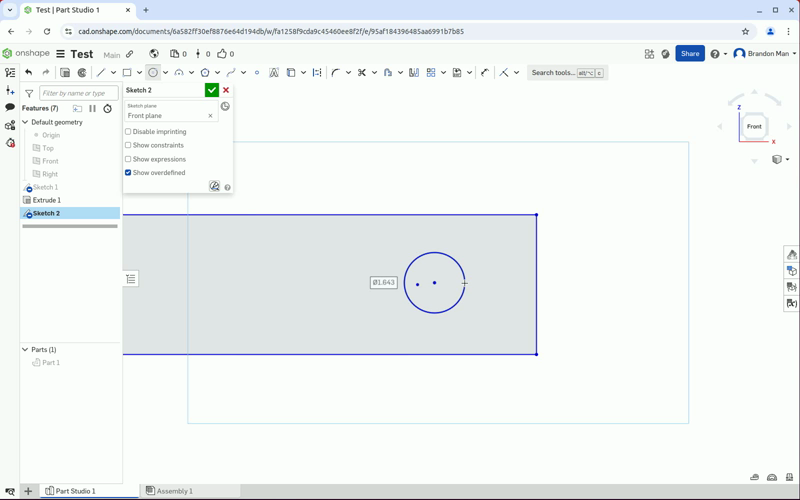
scroll(-6)
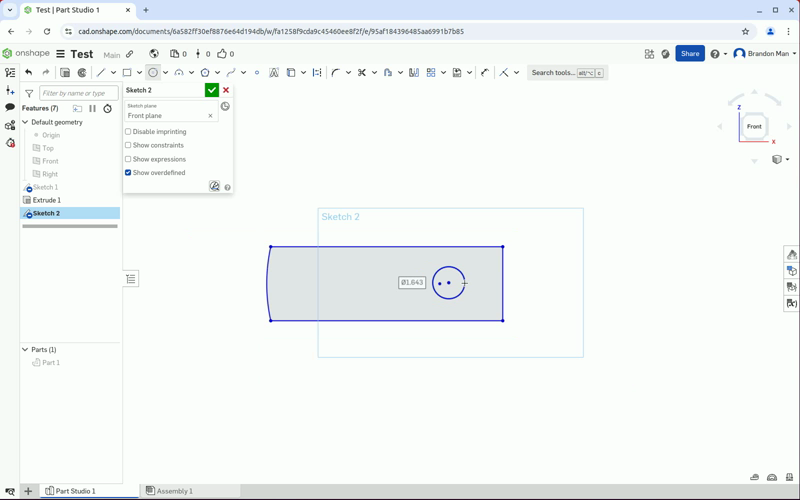
scroll(-6)
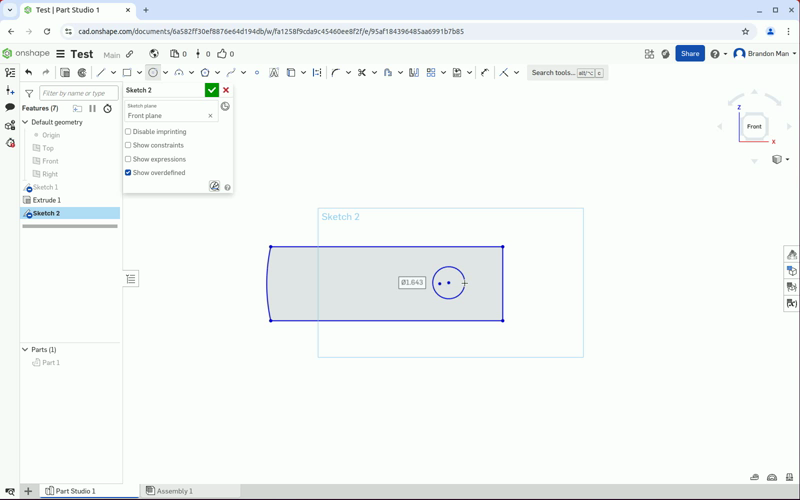
scroll(-6)
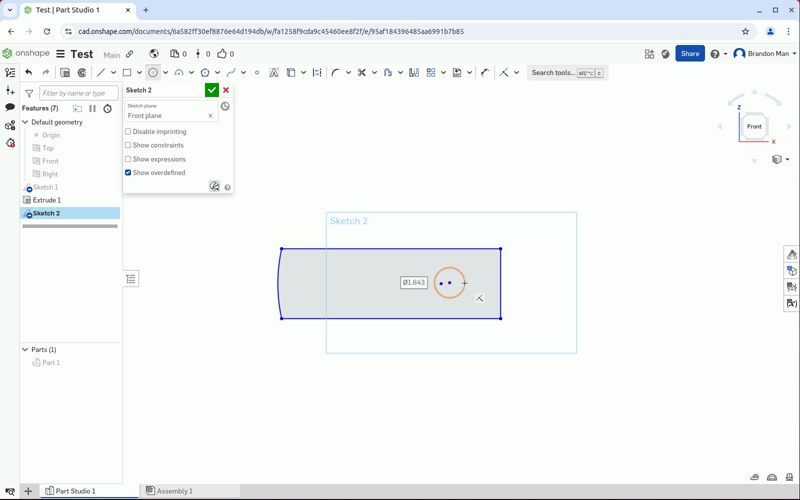
scroll(-6)
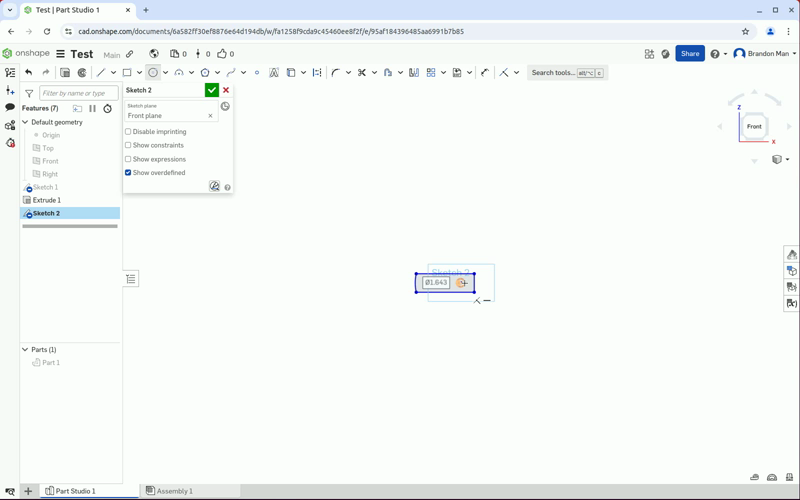
key(esc)
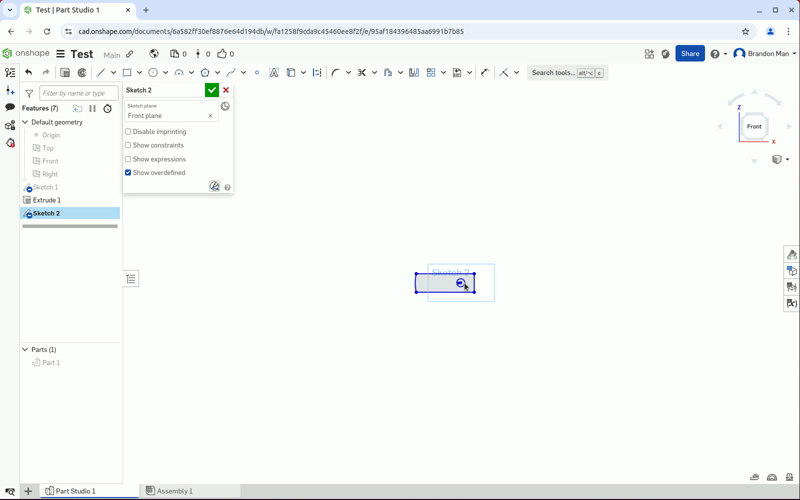
mouse_move(430, 278)
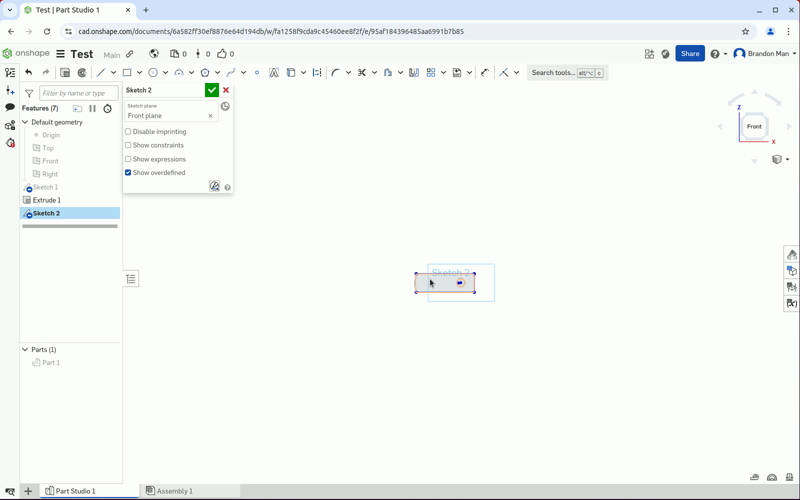
scroll(6)
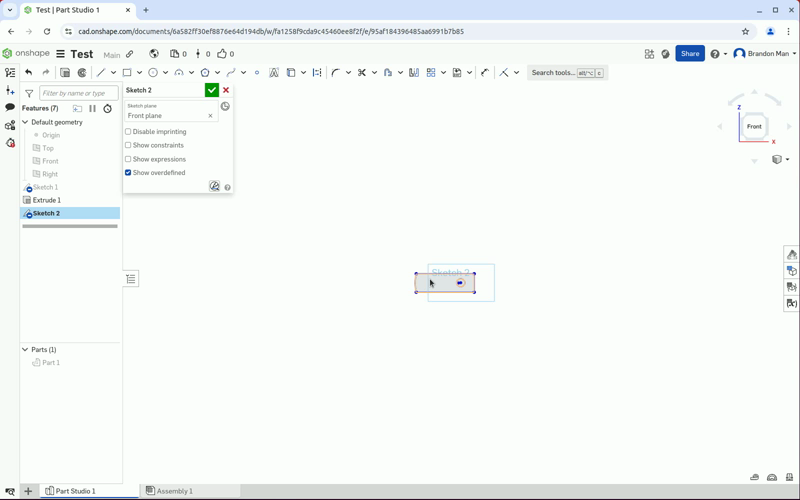
scroll(6)
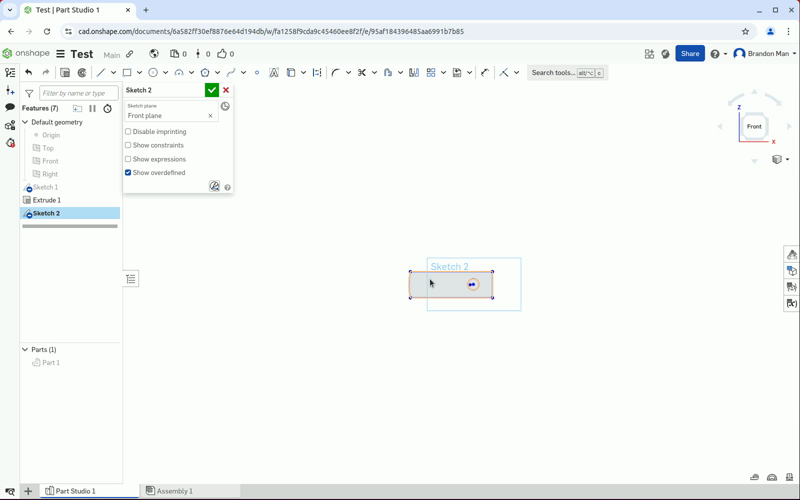
scroll(6)
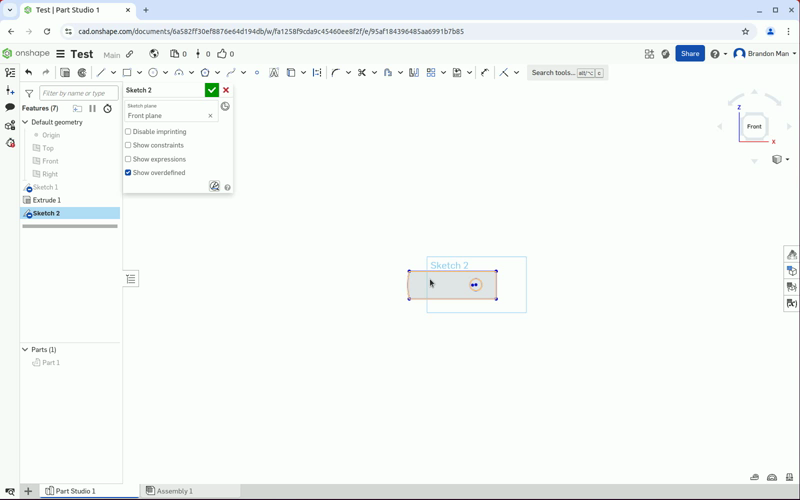
scroll(6)
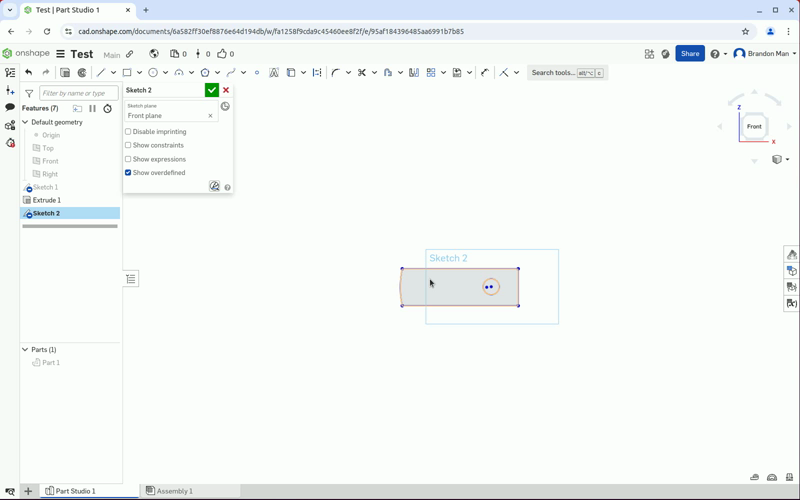
scroll(6)
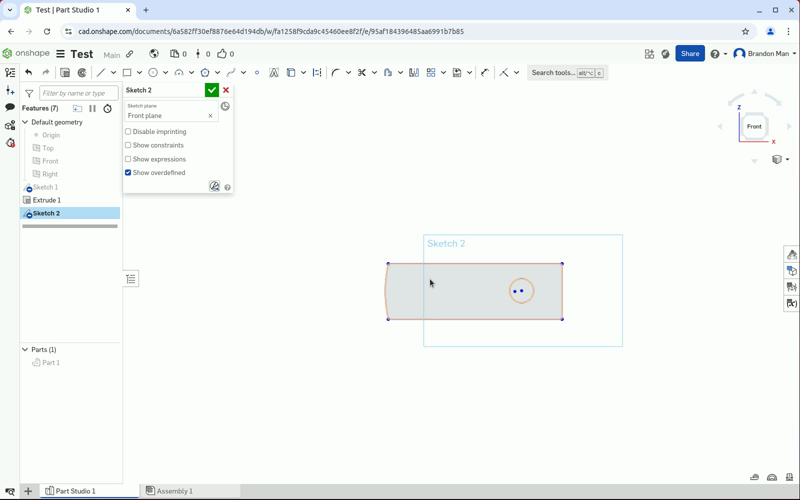
scroll(6)
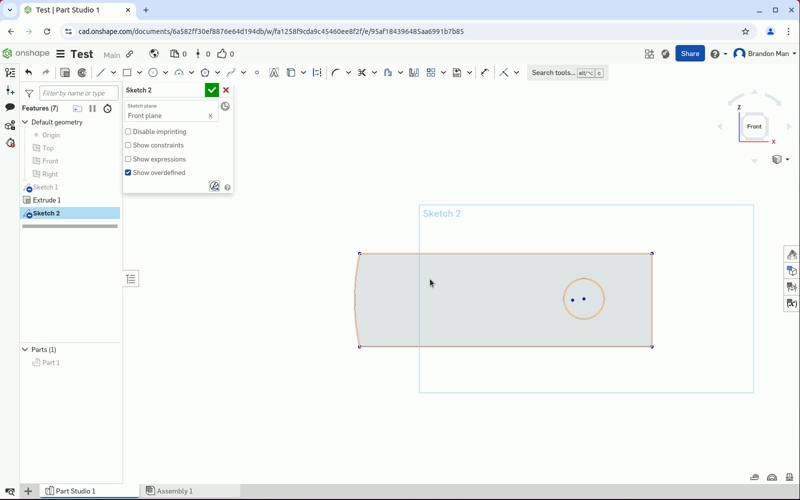
scroll(6)
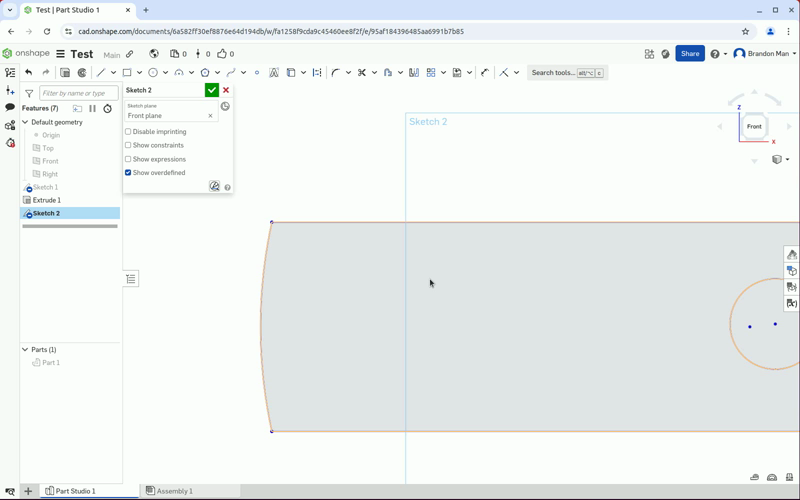
click(430, 278)
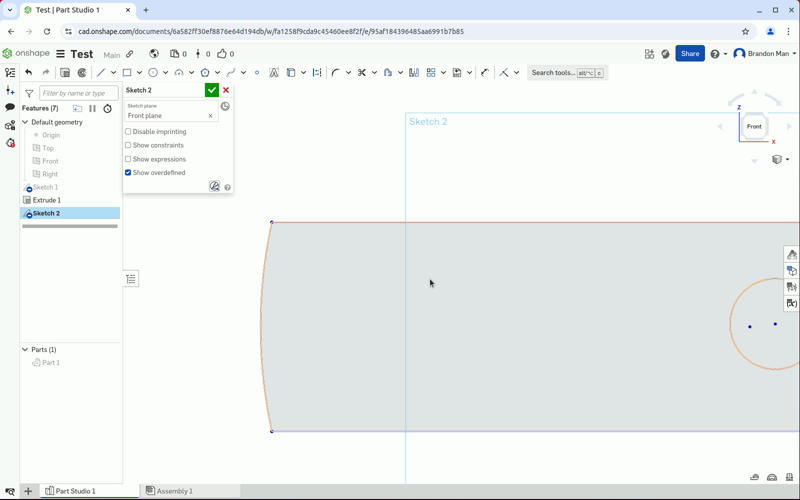
scroll(-6)
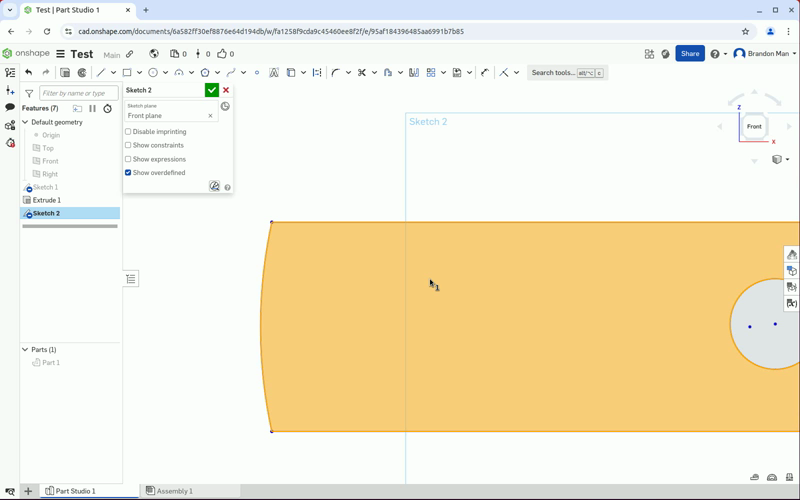
scroll(-6)
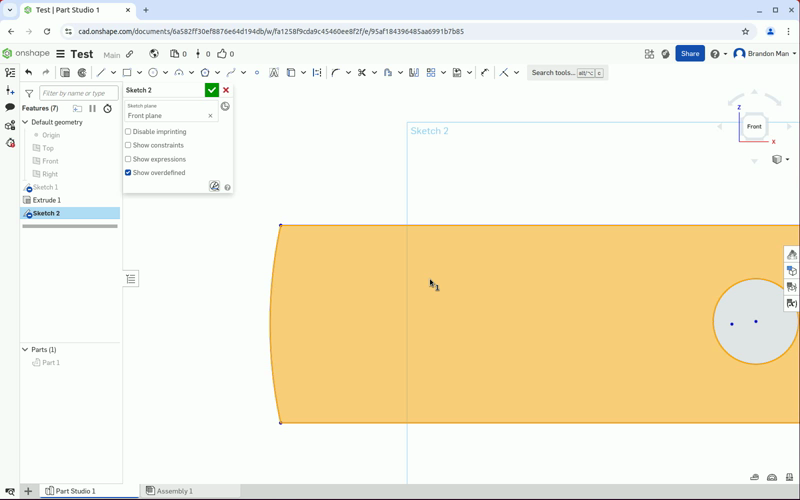
scroll(-6)
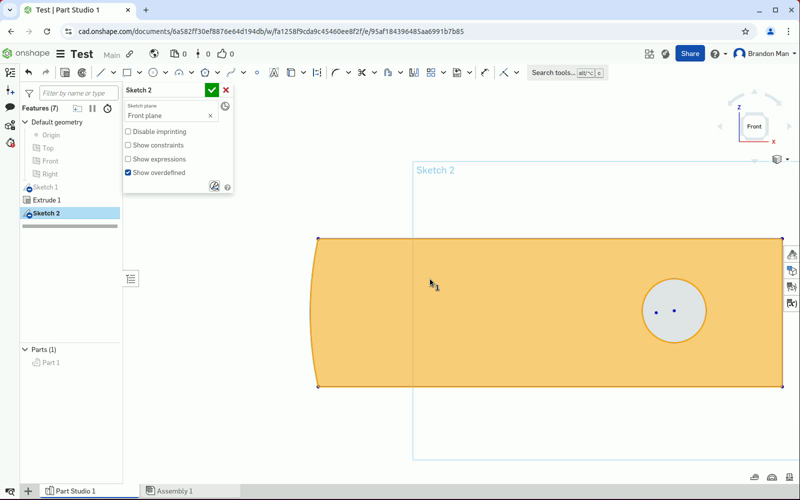
scroll(-6)
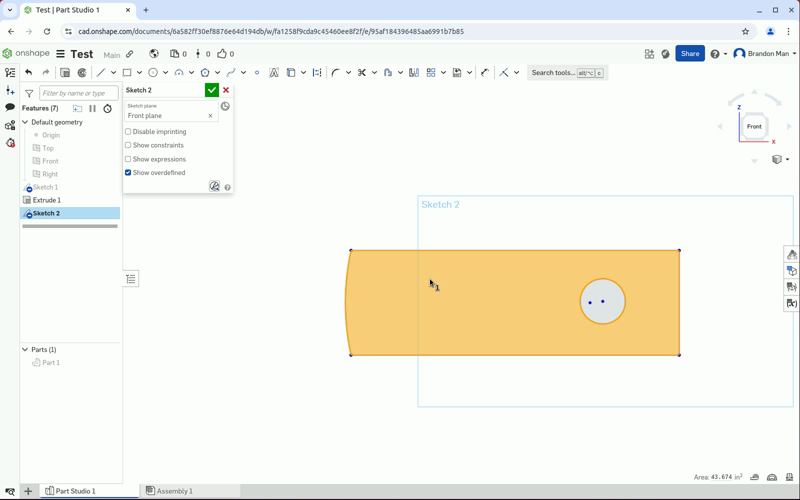
scroll(-6)
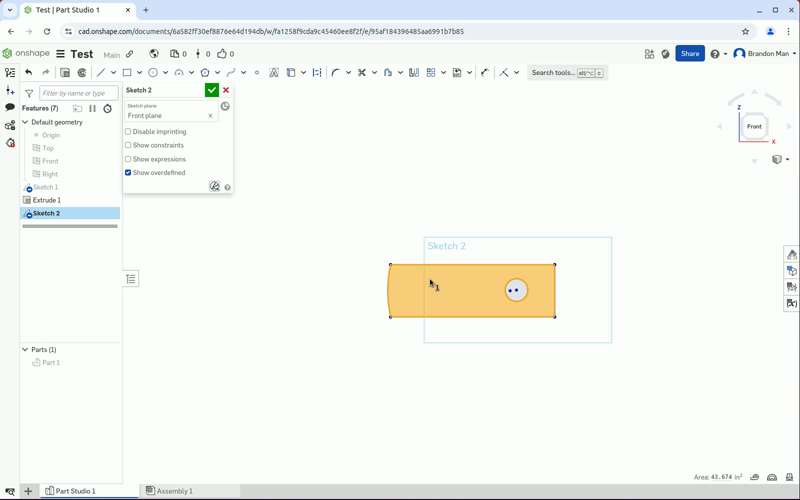
scroll(-6)
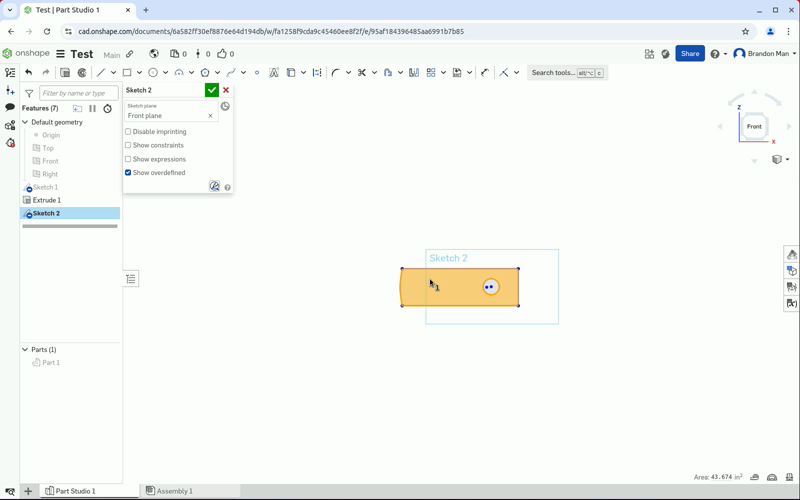
scroll(-6)
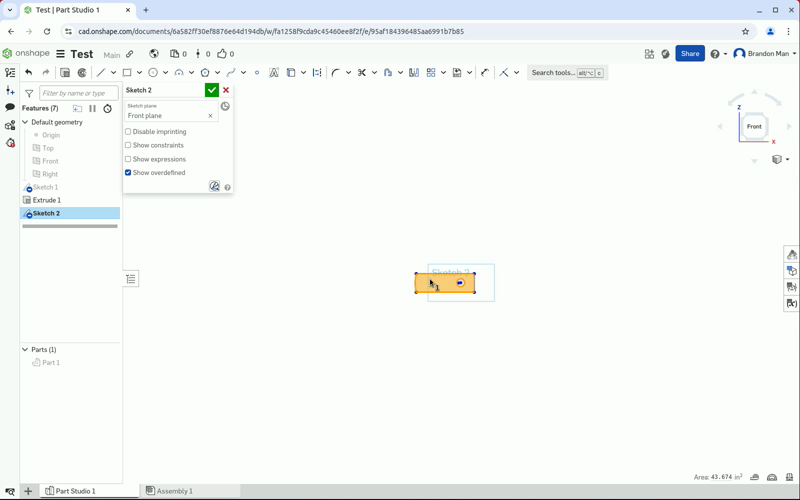
mouse_move(73, 352)
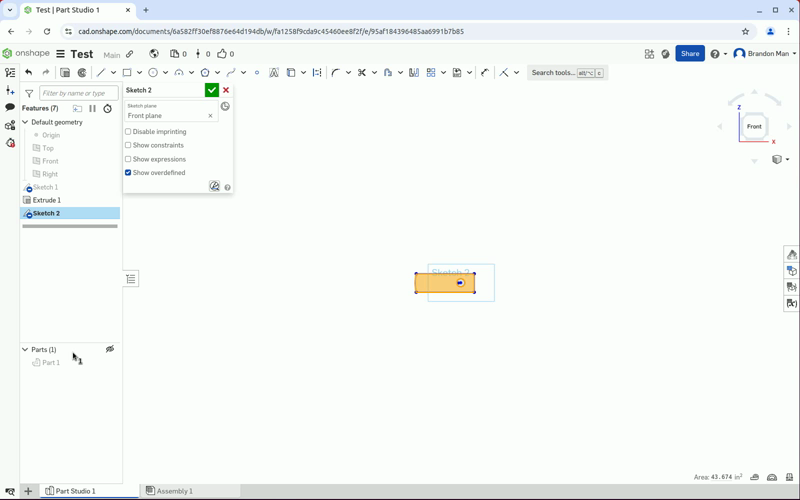
key(shift+y)
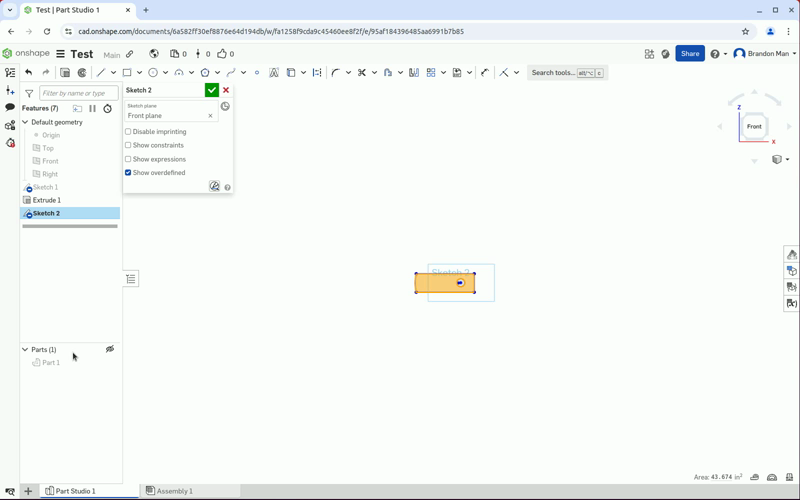
key(shift+e)
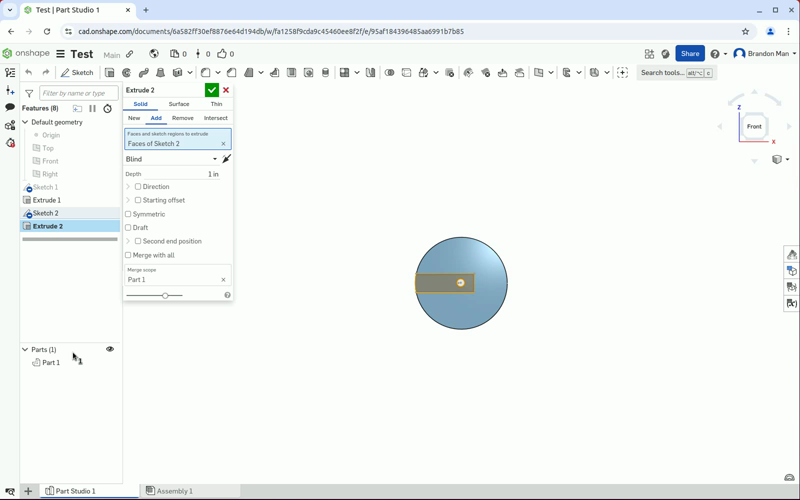
mouse_move(143, 106)
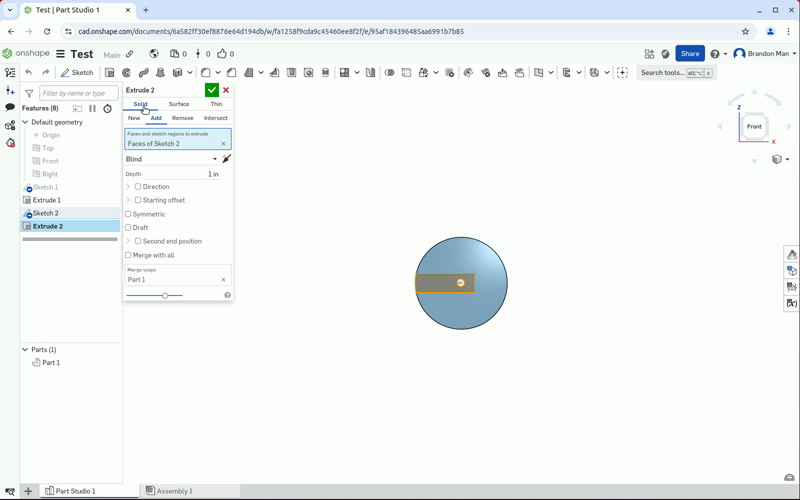
click(143, 106)
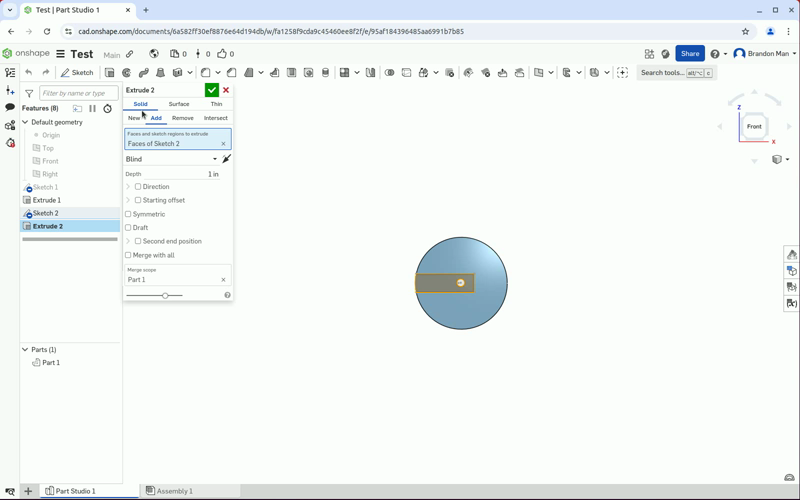
mouse_move(137, 120)
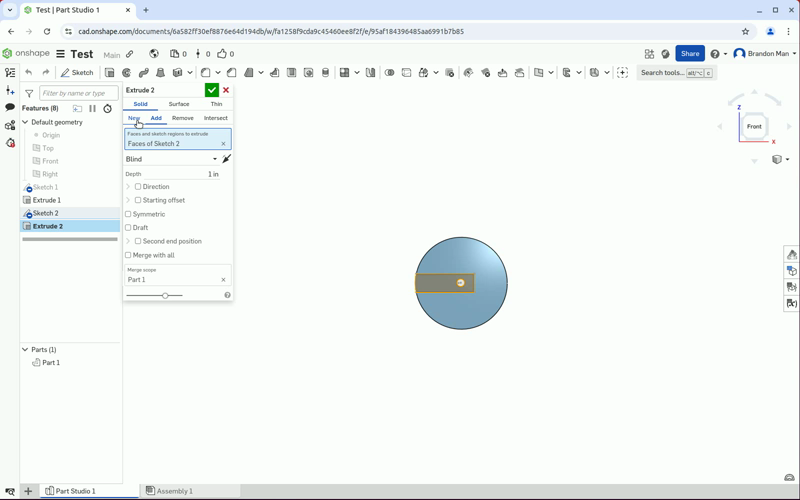
click(137, 120)
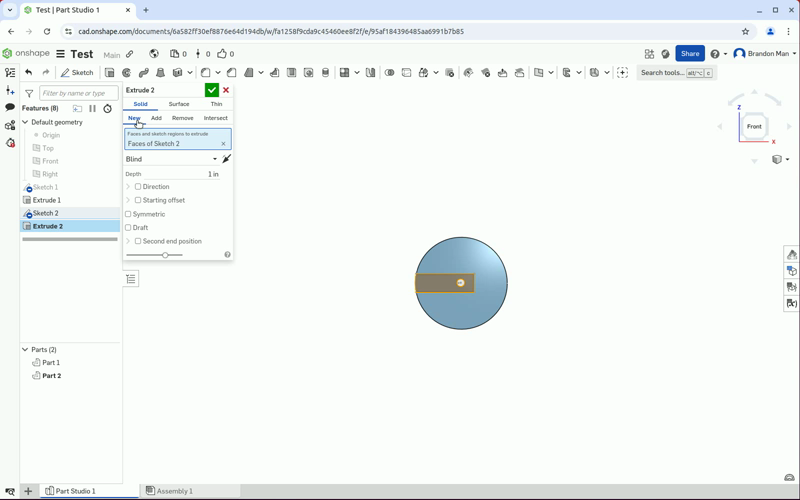
key(tab, 4)
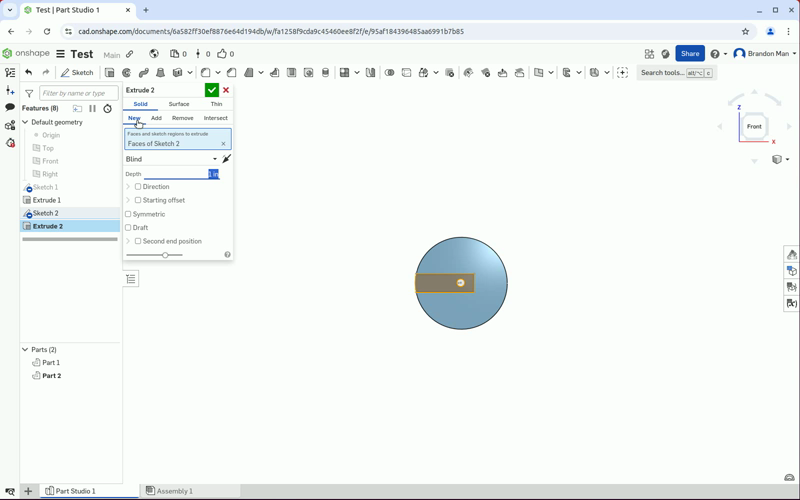
text(1.926)
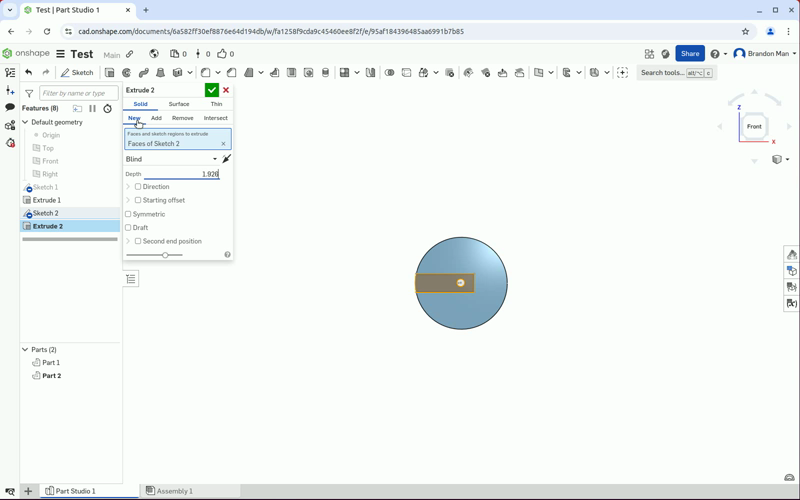
key(enter)
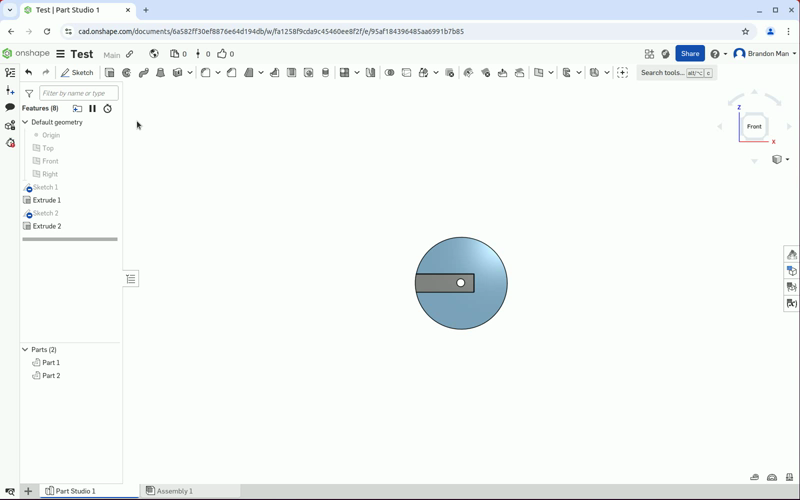
key(shift+h)
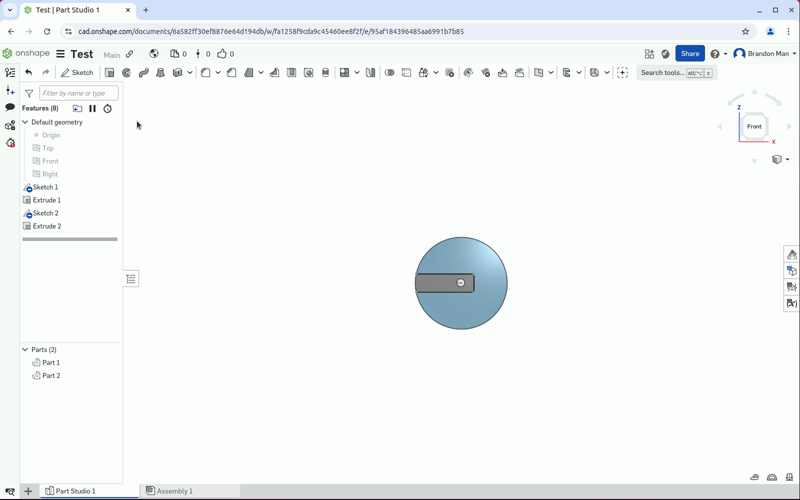
key(shift+h)
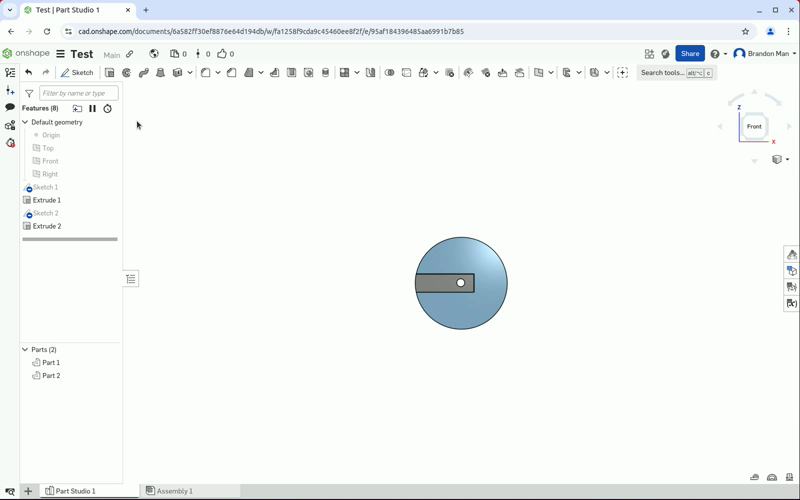
mouse_move(73, 189)
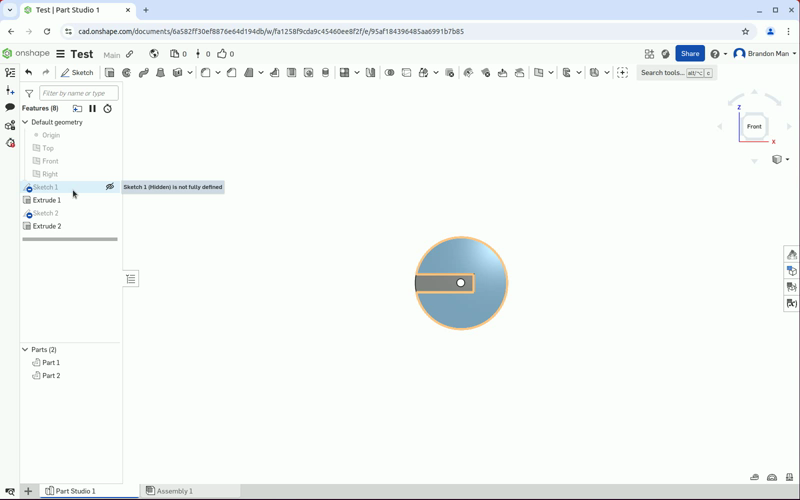
click(73, 189)
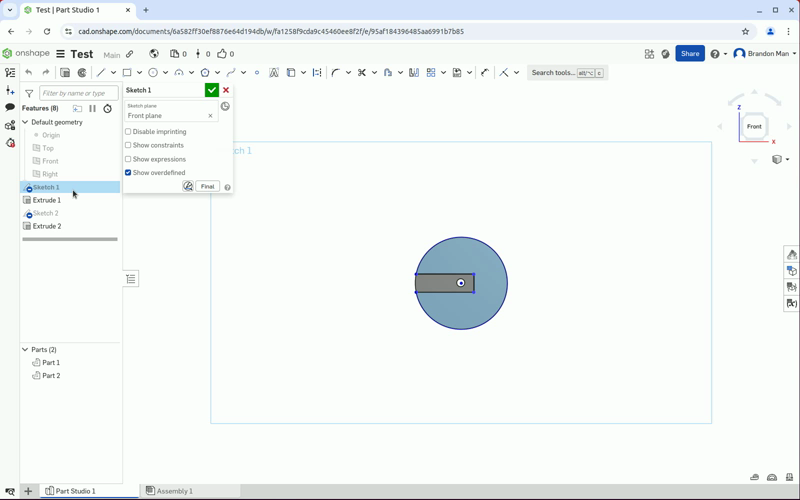
mouse_move(229, 92)
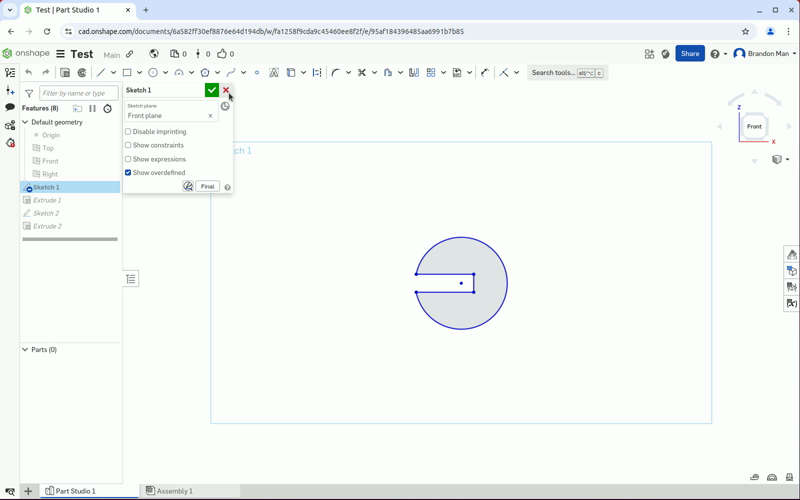
click(229, 92)
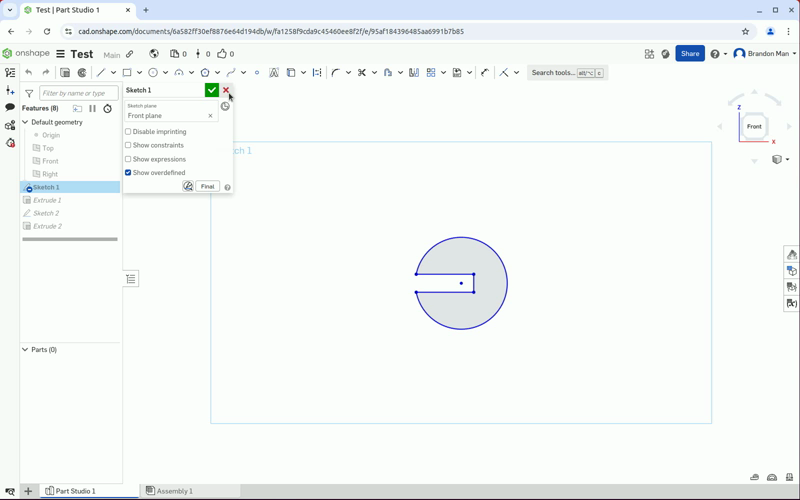
key(shift+s)
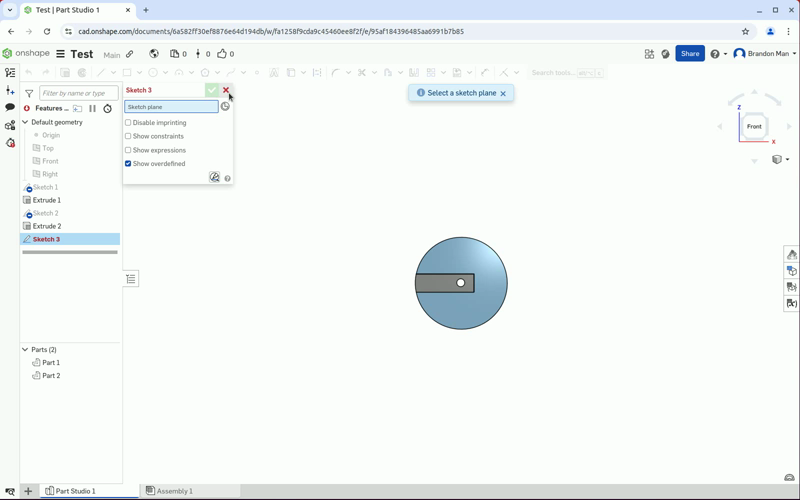
mouse_move(73, 163)
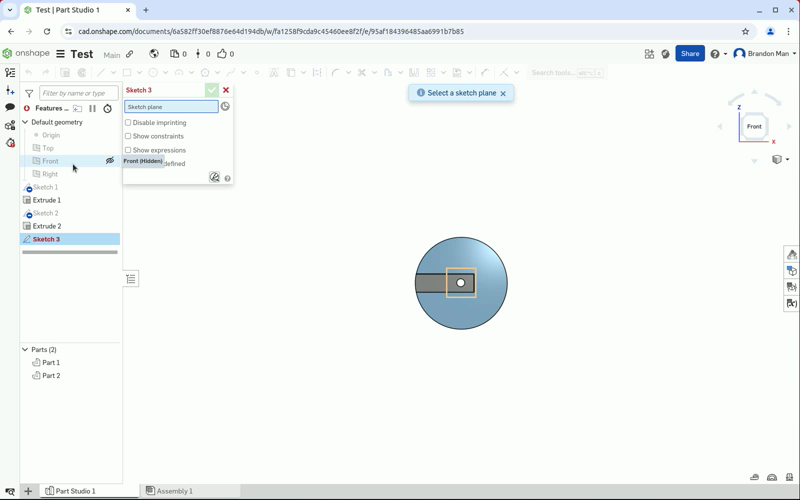
click(73, 163)
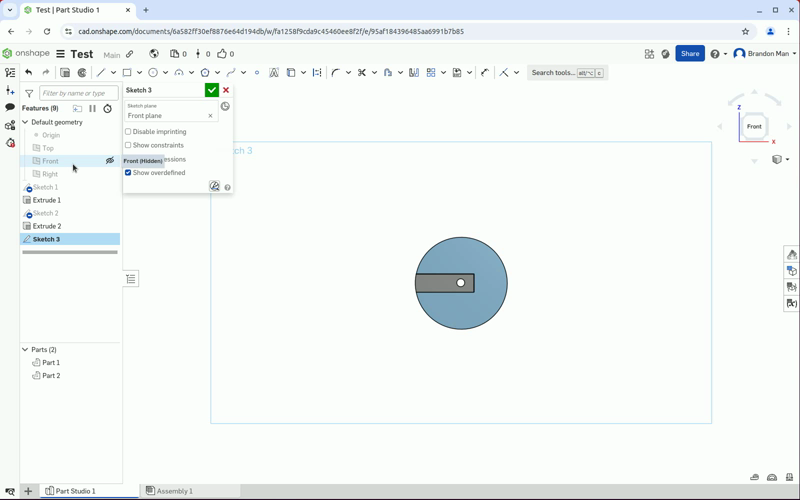
mouse_move(73, 352)
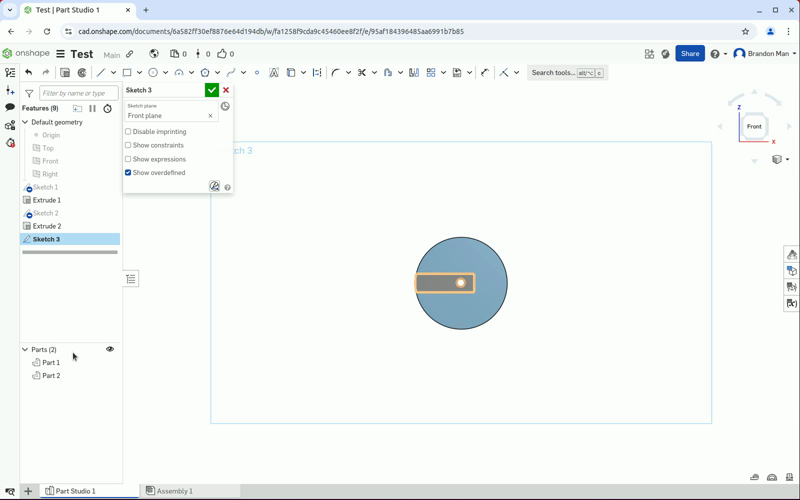
key(y)
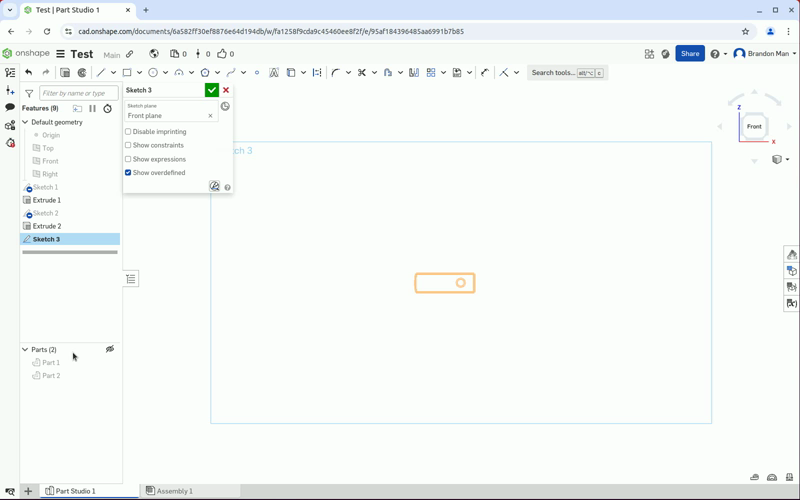
key(l)
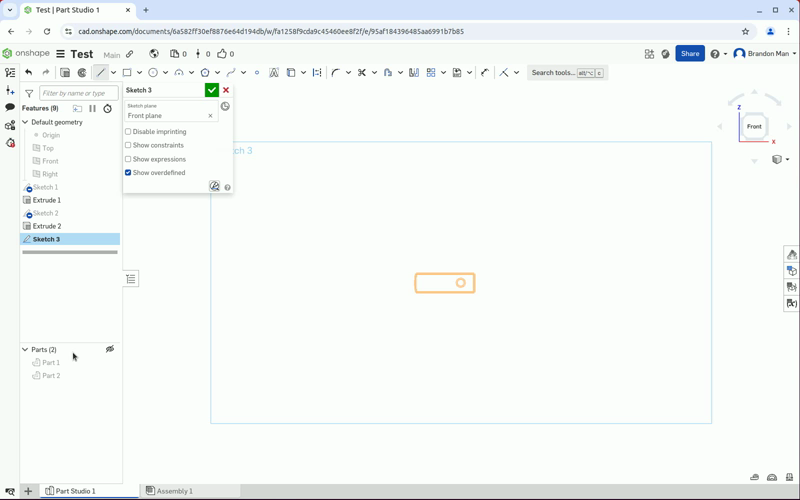
key_down(shift)
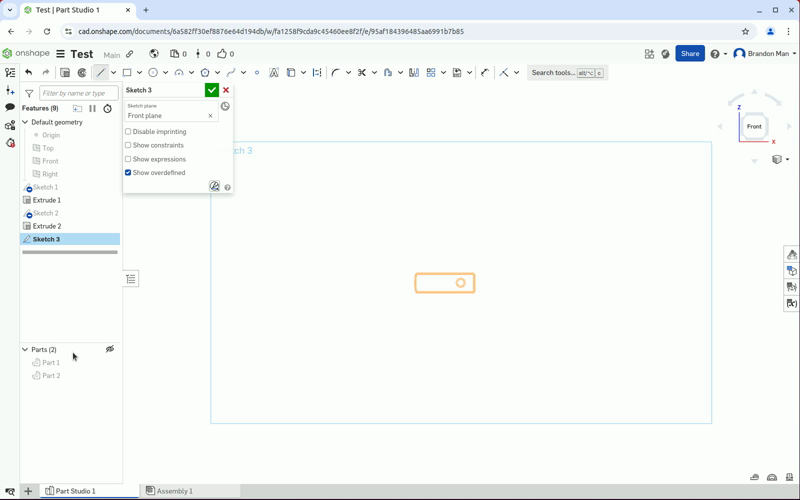
mouse_move(406, 285)
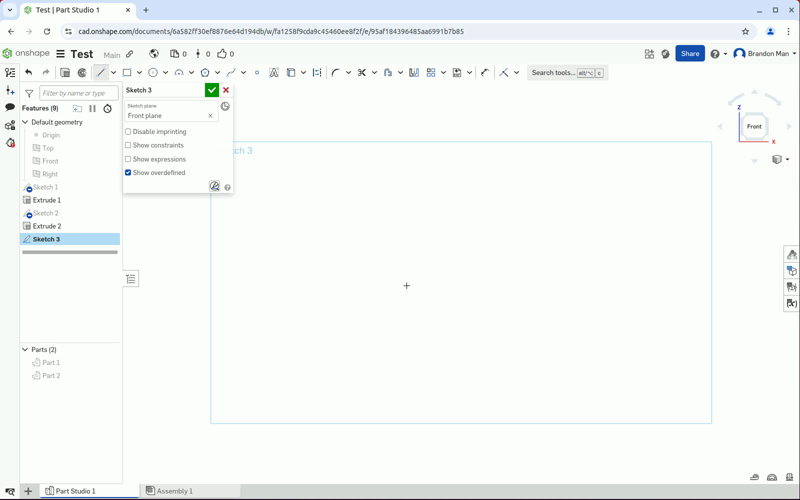
click(406, 285)
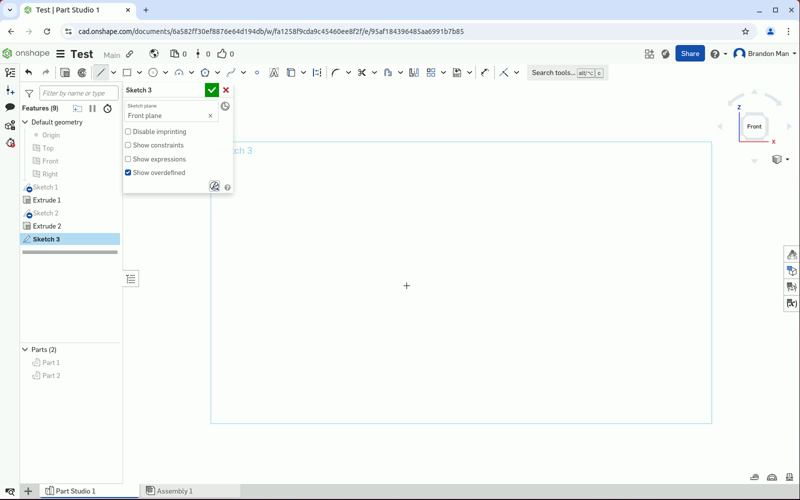
key_up(shift)
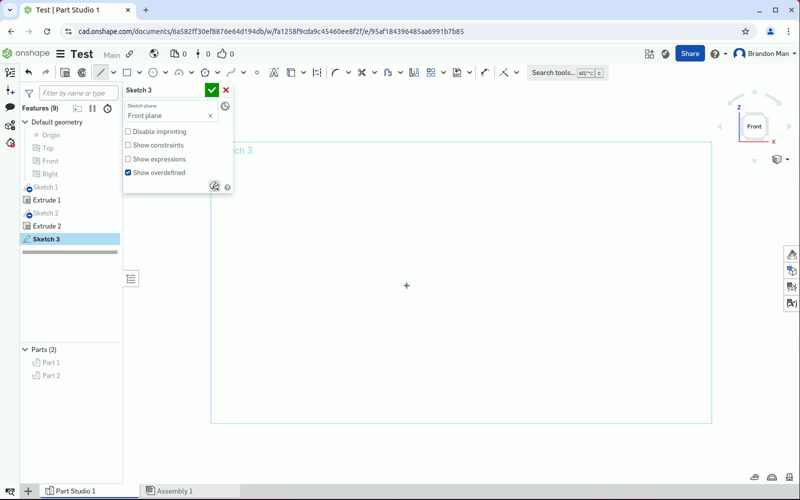
key_down(shift)
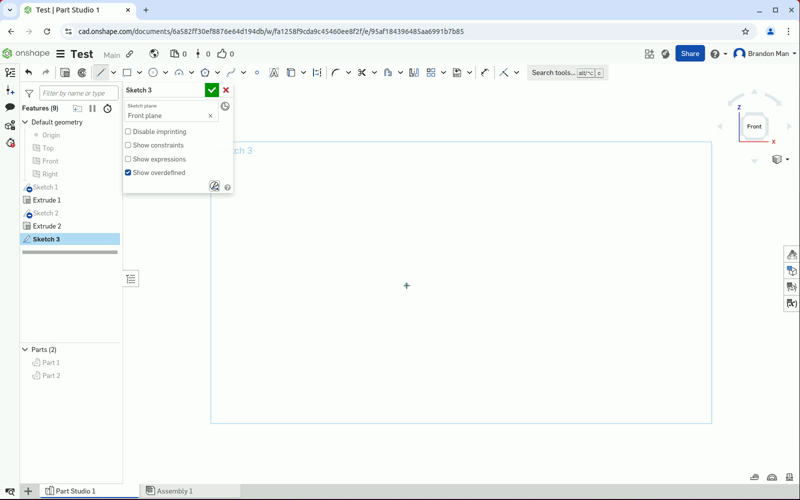
mouse_move(436, 285)
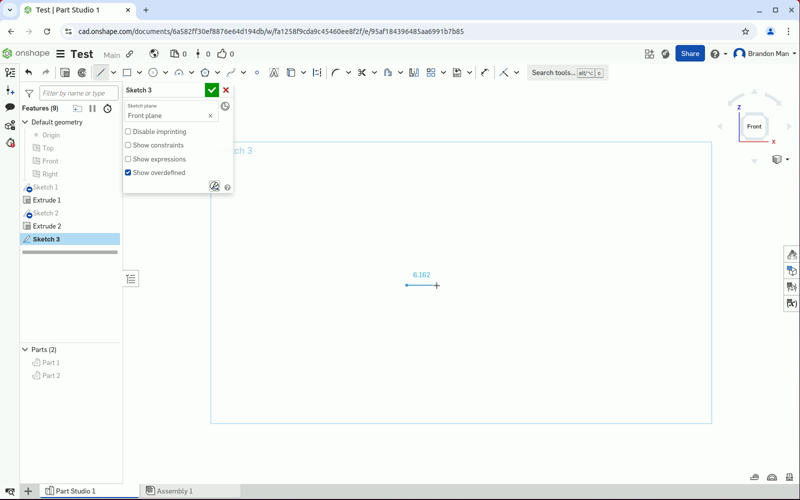
mouse_move(412, 291)
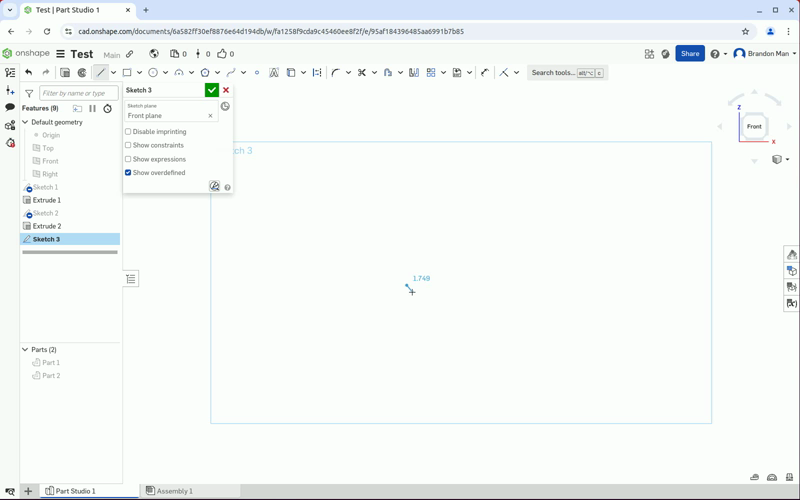
click(412, 291)
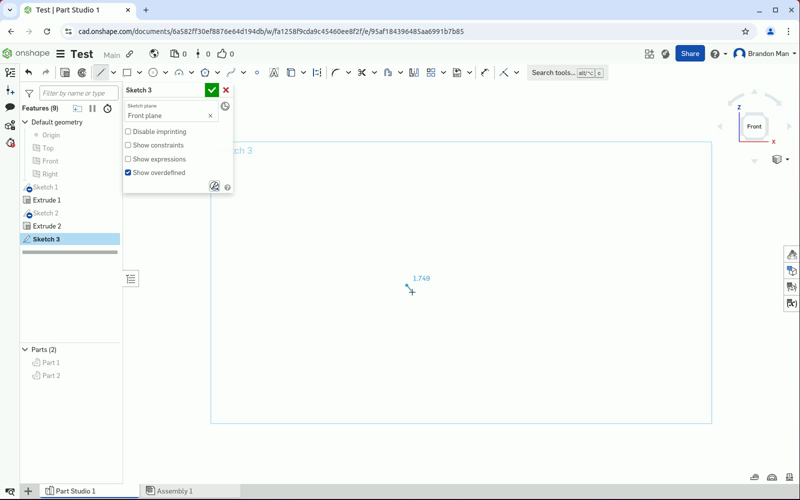
key_up(shift)
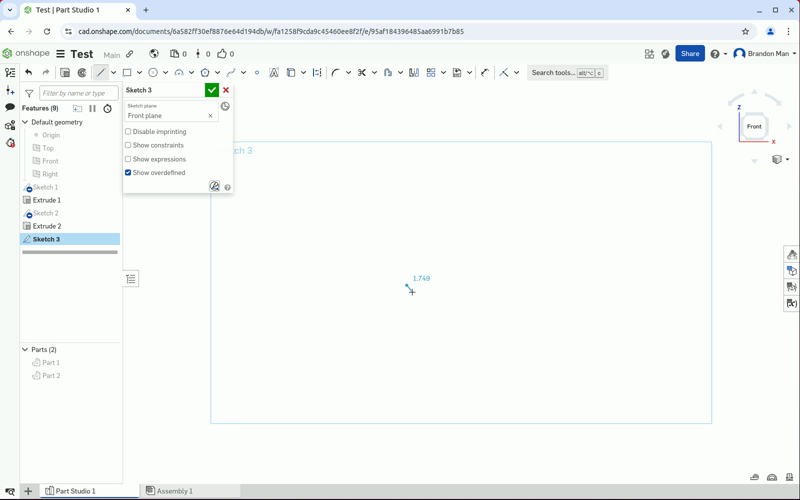
key_down(shift)
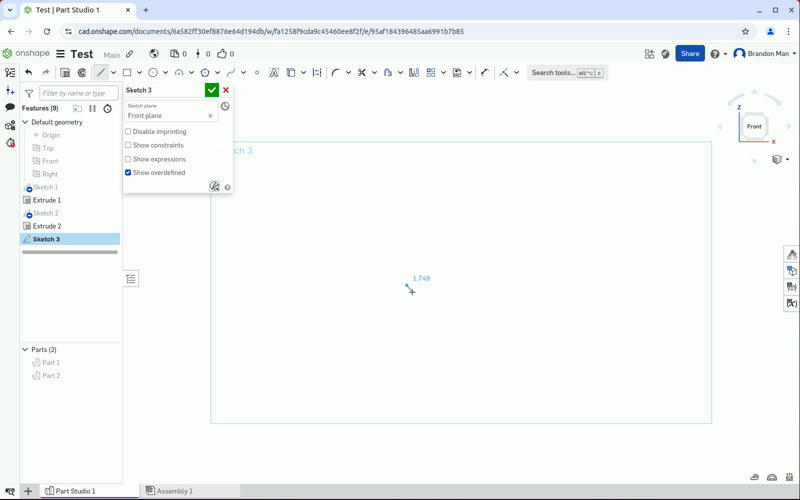
mouse_move(442, 291)
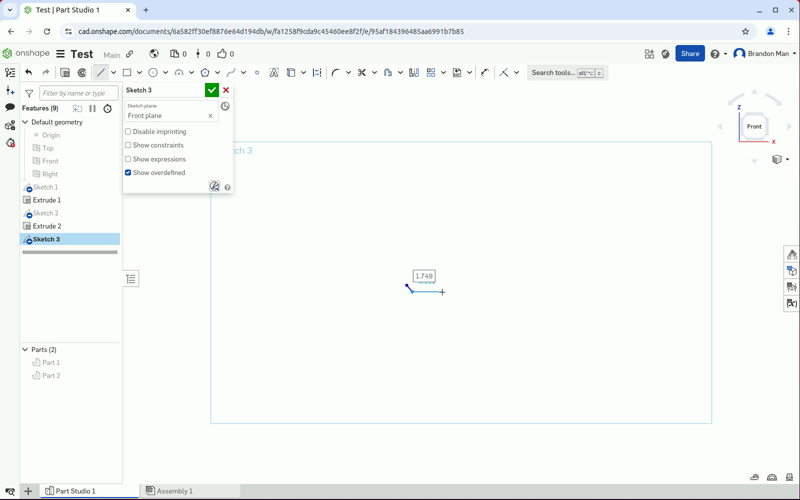
mouse_move(417, 291)
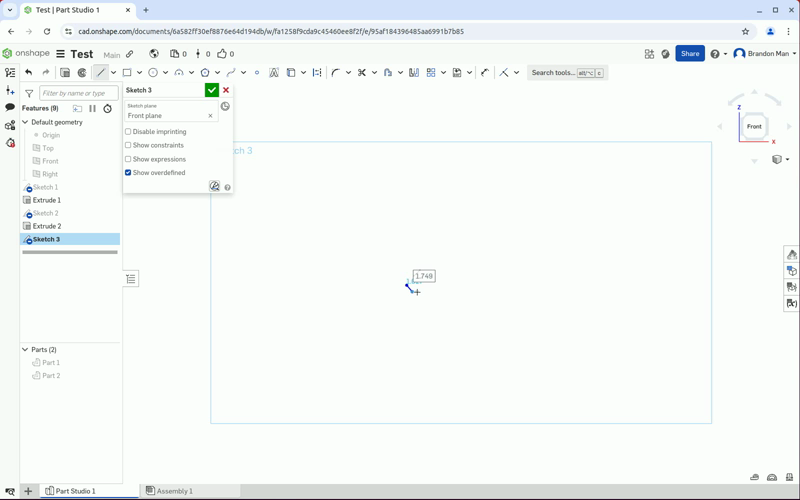
scroll(6)
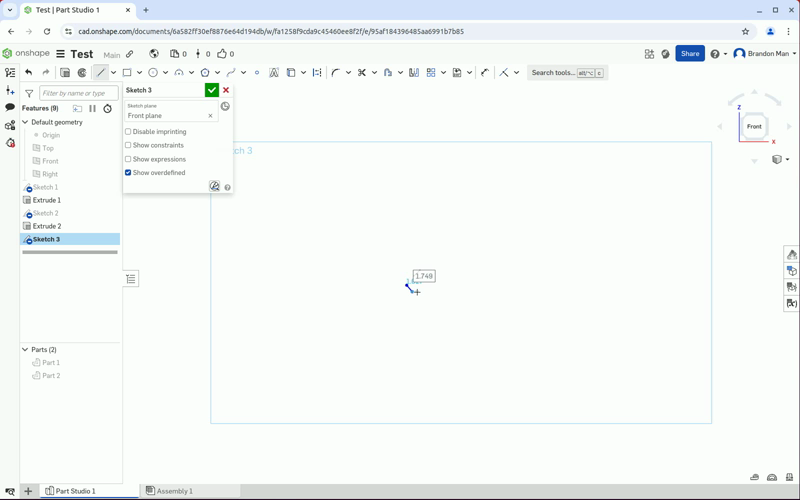
scroll(6)
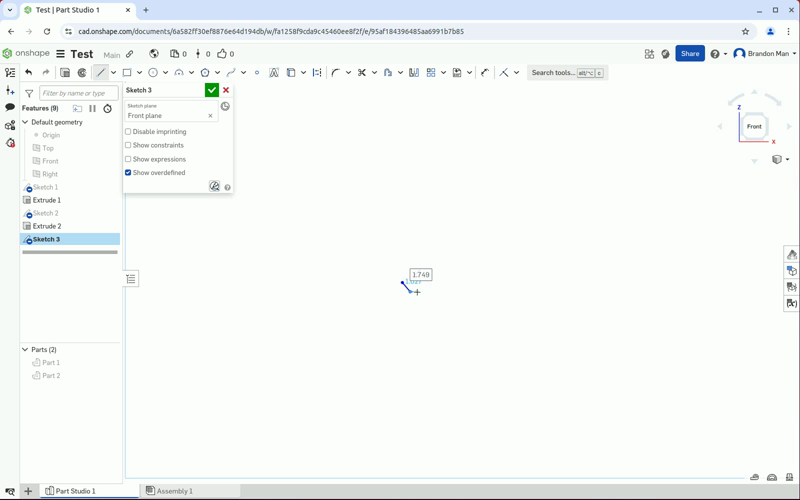
scroll(6)
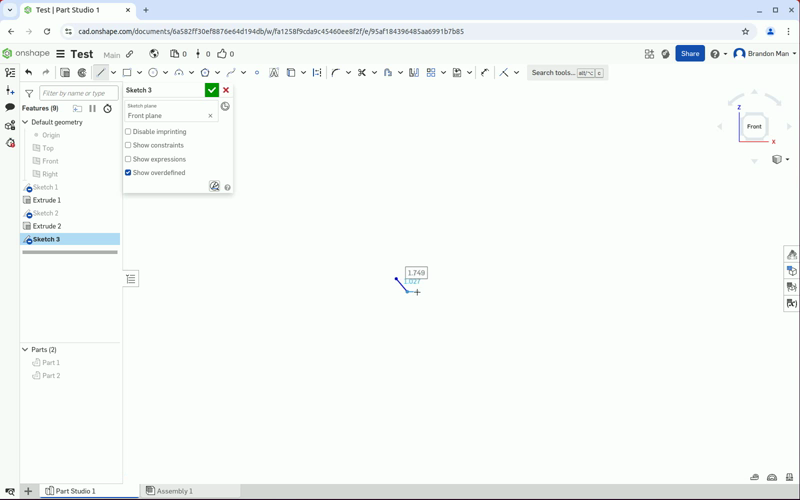
scroll(6)
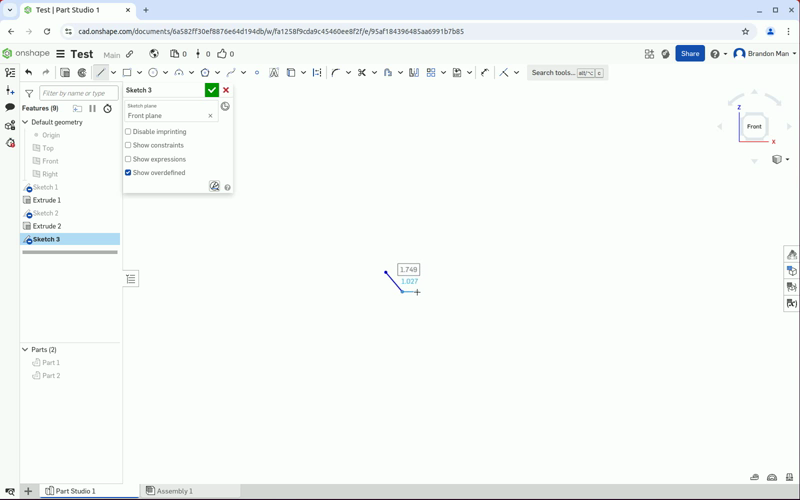
scroll(6)
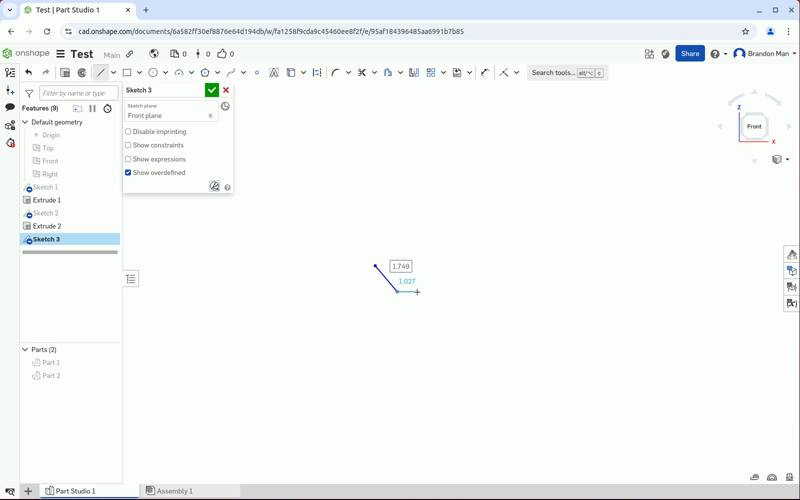
scroll(6)
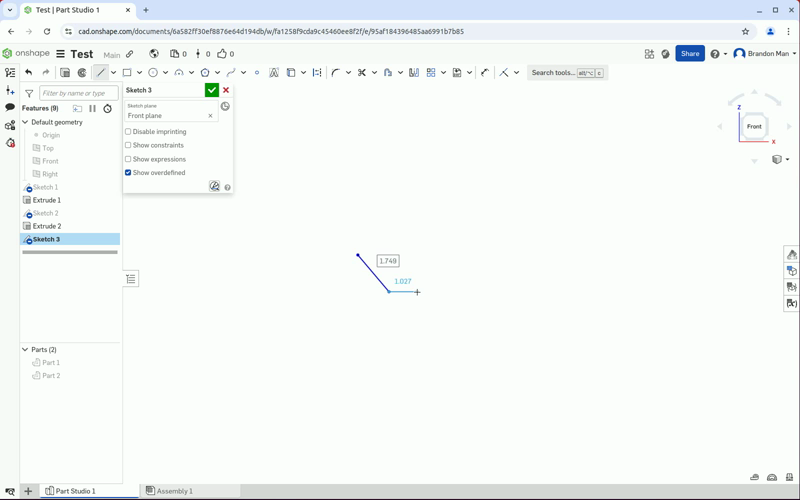
scroll(6)
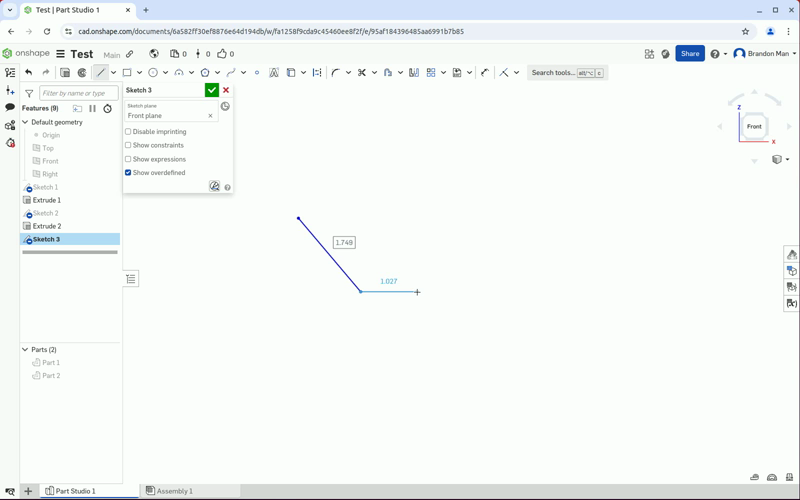
click(417, 291)
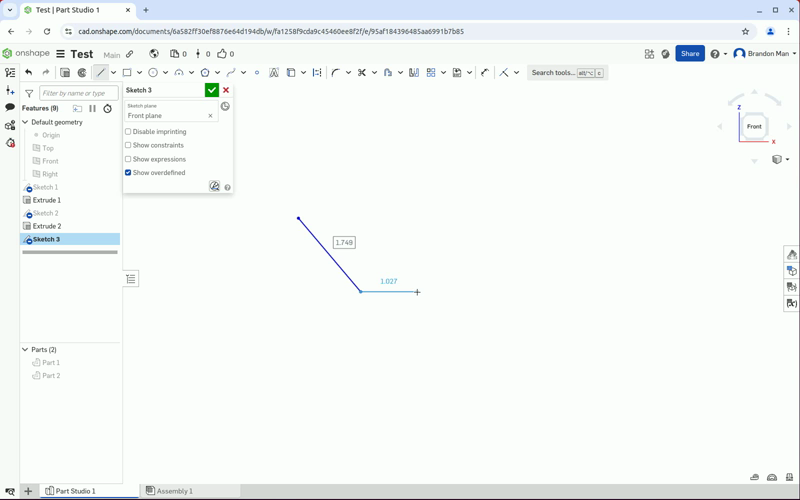
scroll(-6)
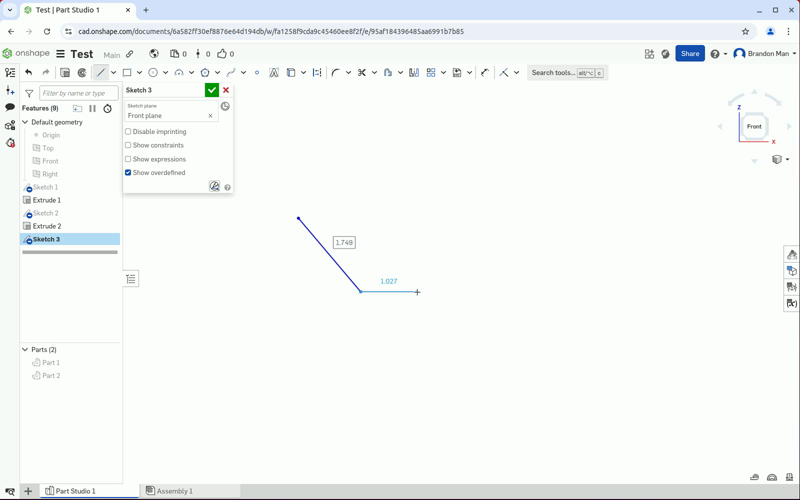
scroll(-6)
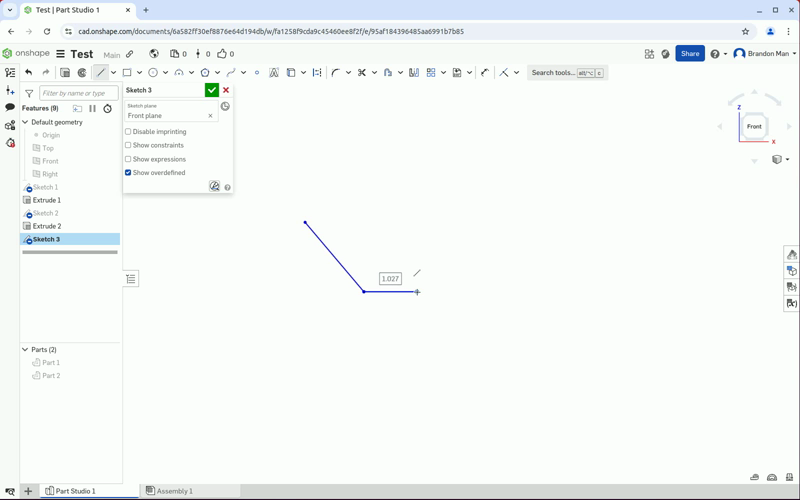
scroll(-6)
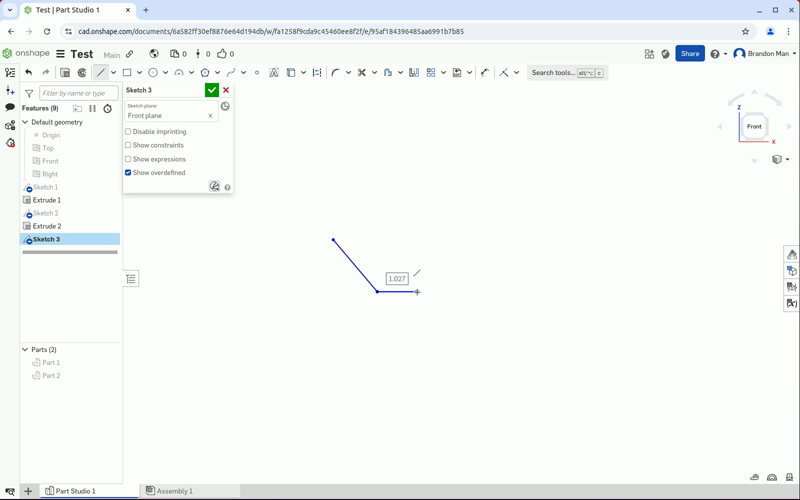
scroll(-6)
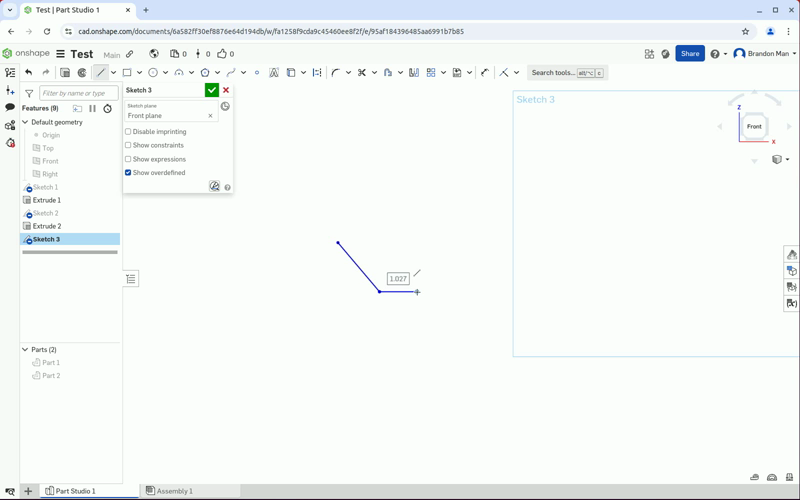
scroll(-6)
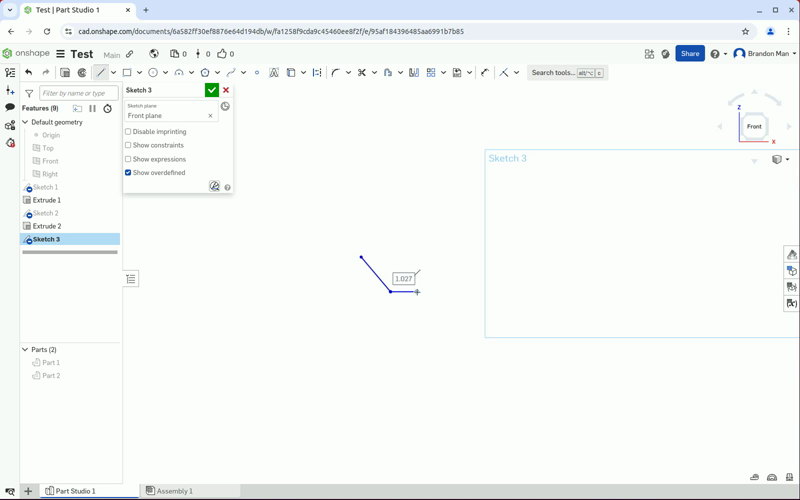
scroll(-6)
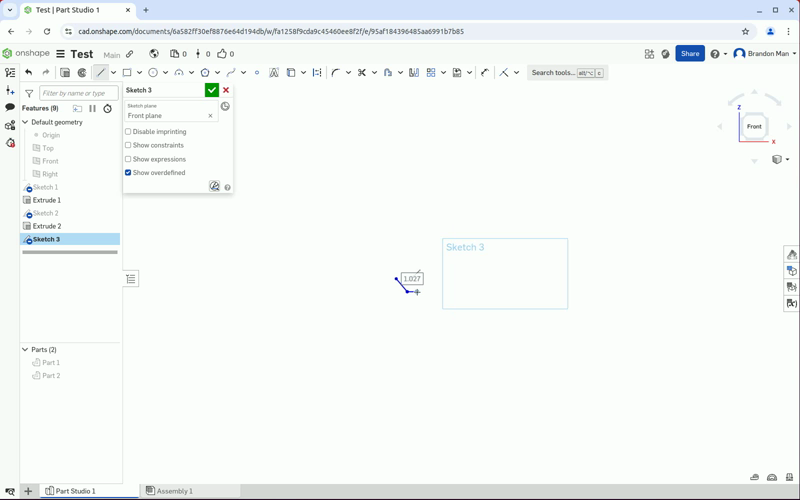
scroll(-6)
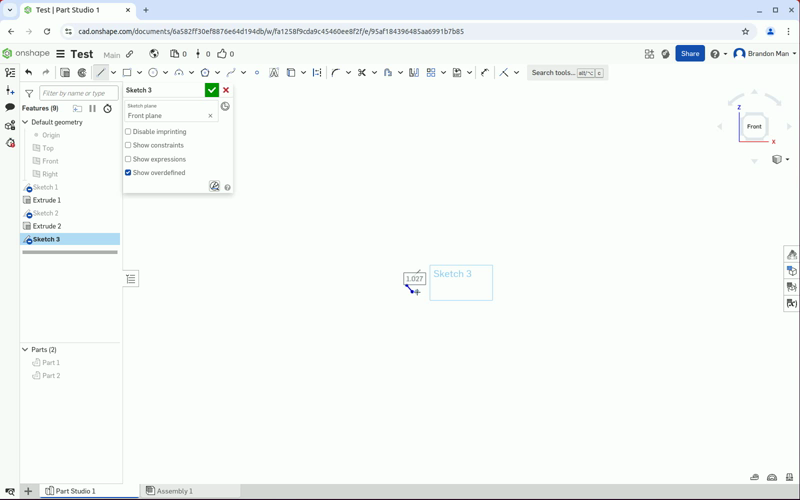
key_up(shift)
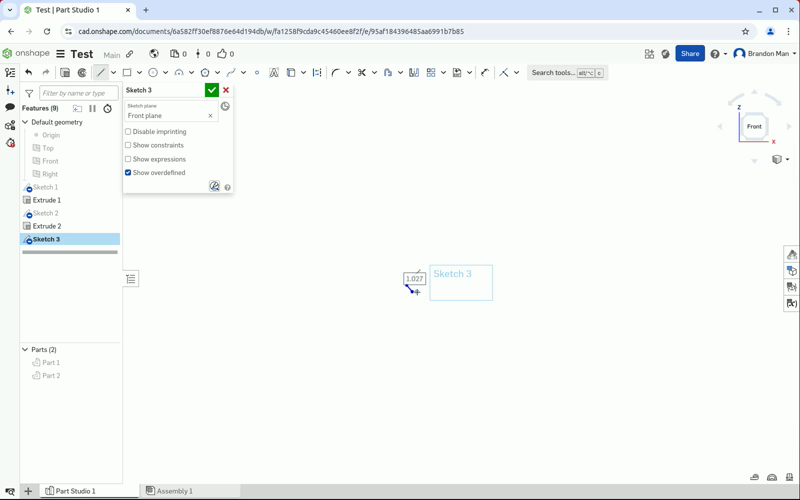
key(esc)
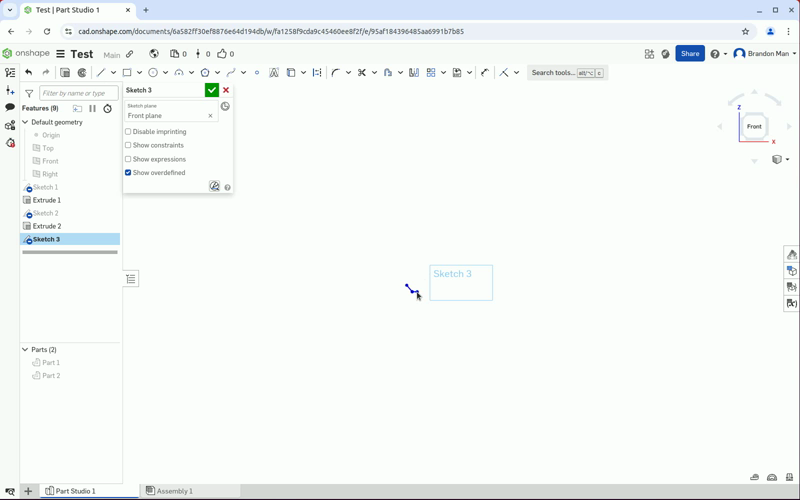
key(a)
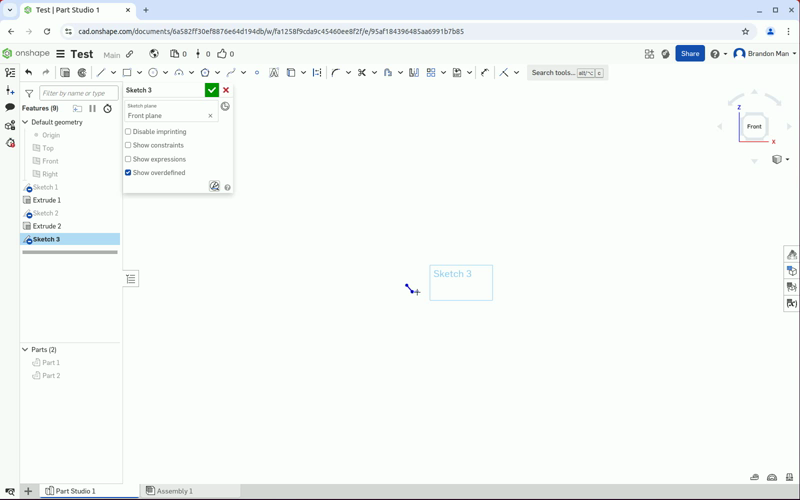
mouse_move(417, 291)
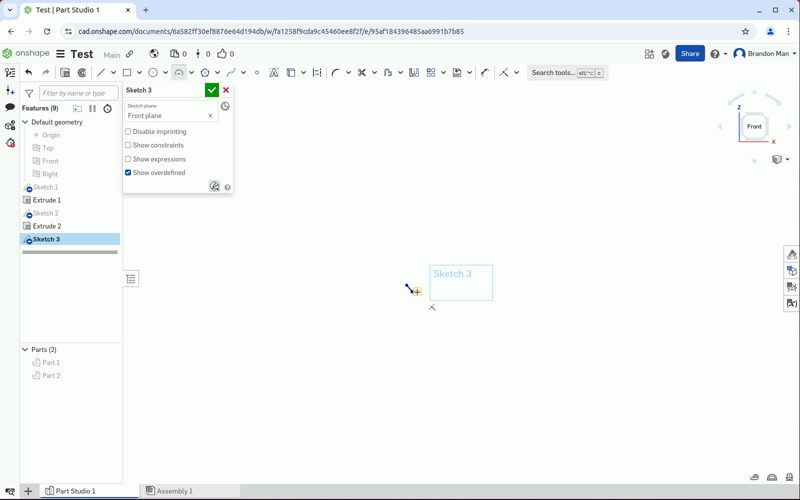
click(417, 291)
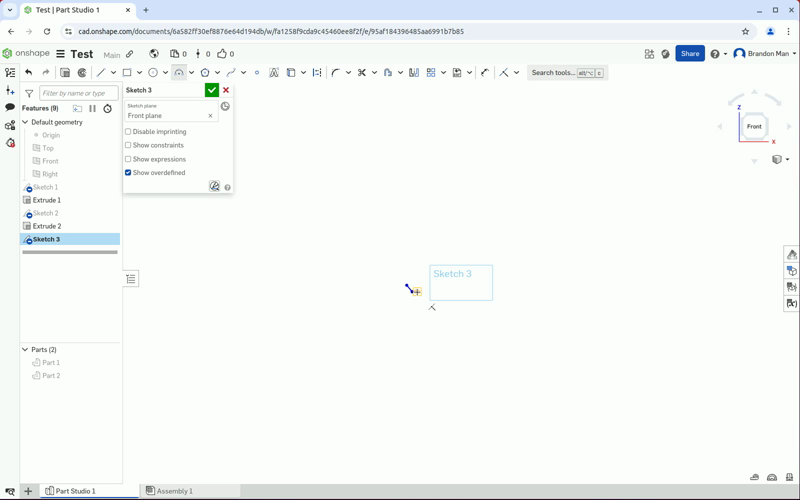
key_down(shift)
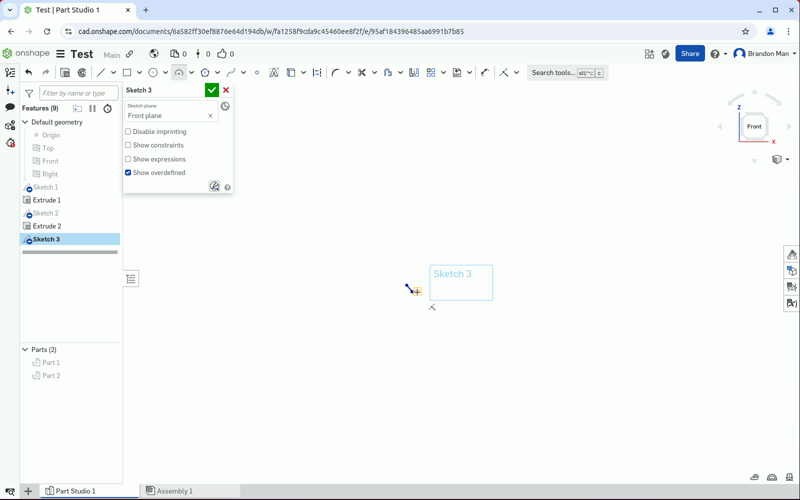
mouse_move(416, 280)
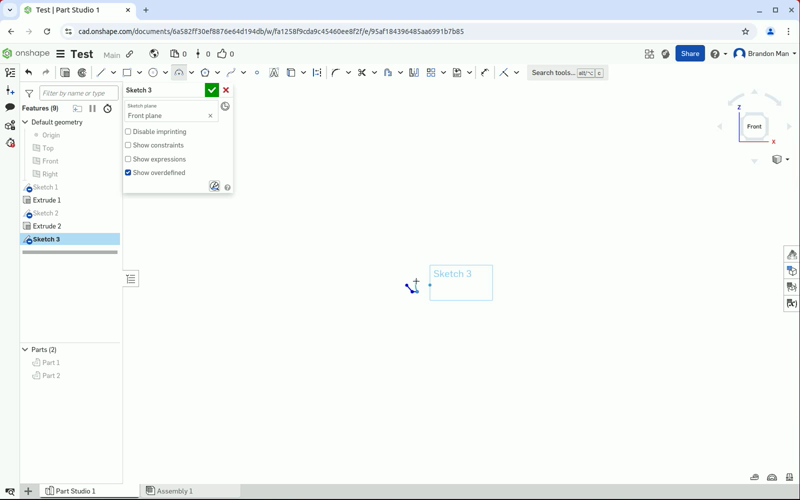
click(416, 280)
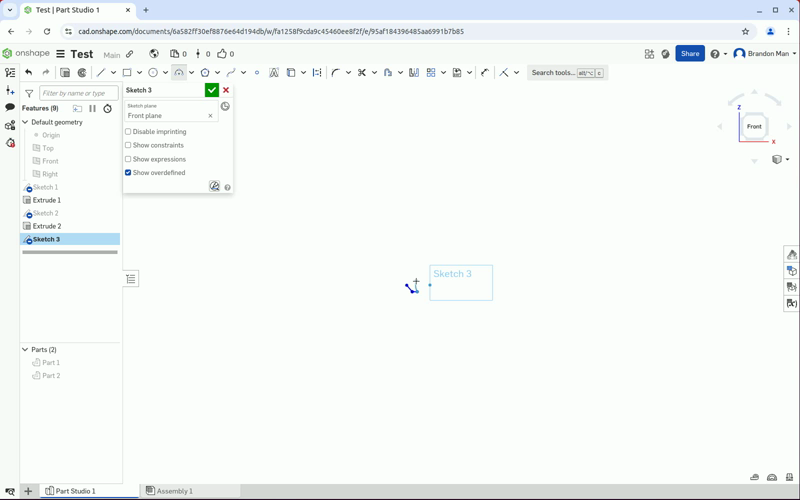
mouse_move(416, 286)
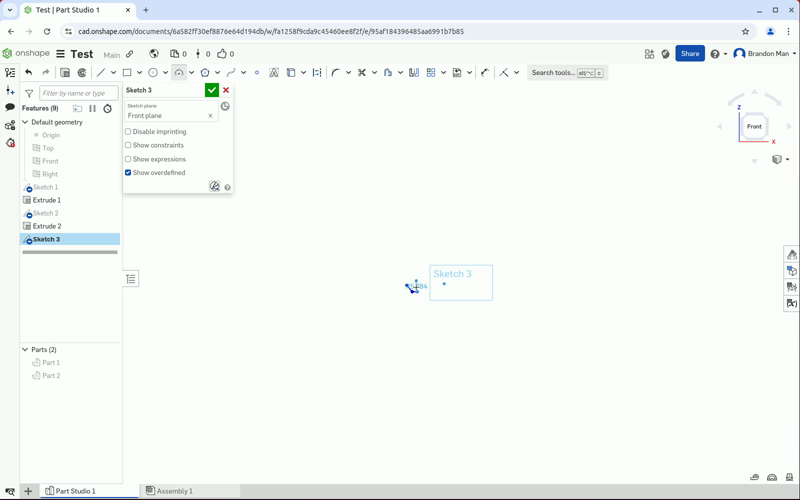
click(416, 286)
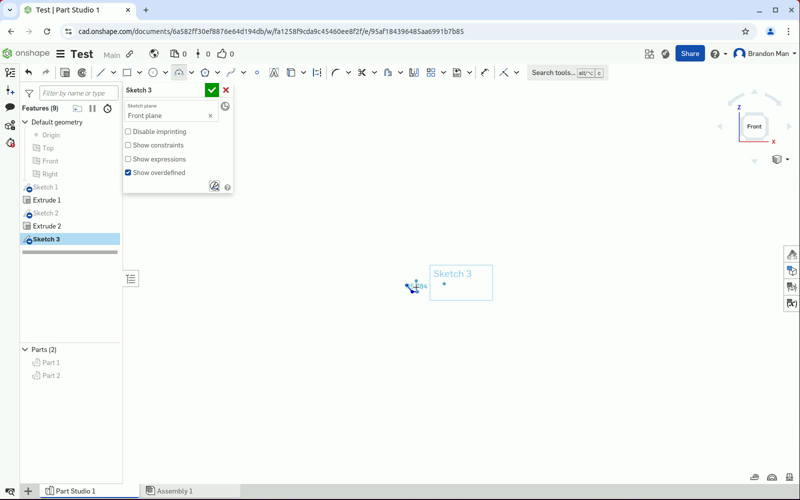
key_up(shift)
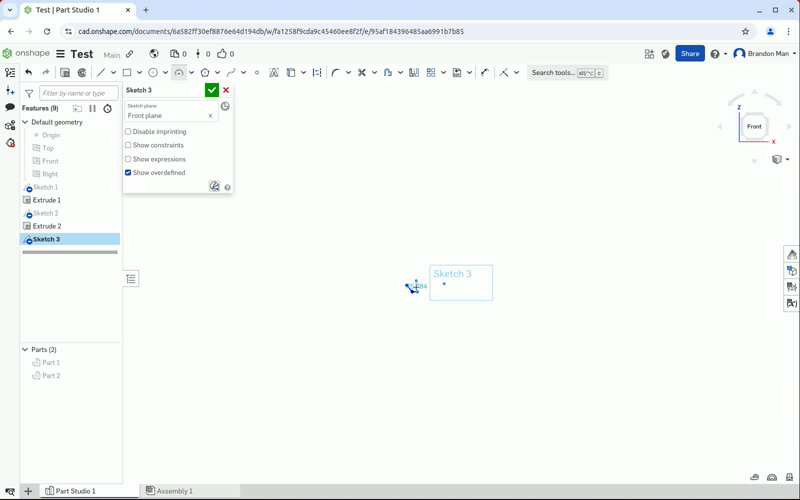
mouse_move(416, 280)
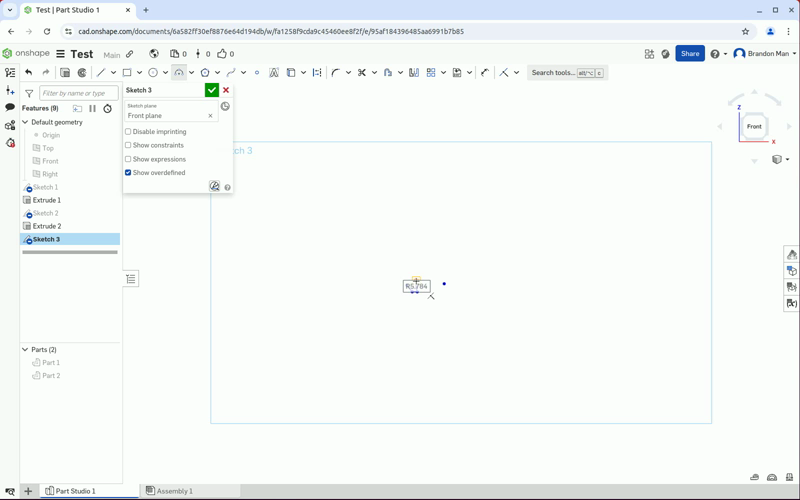
click(416, 280)
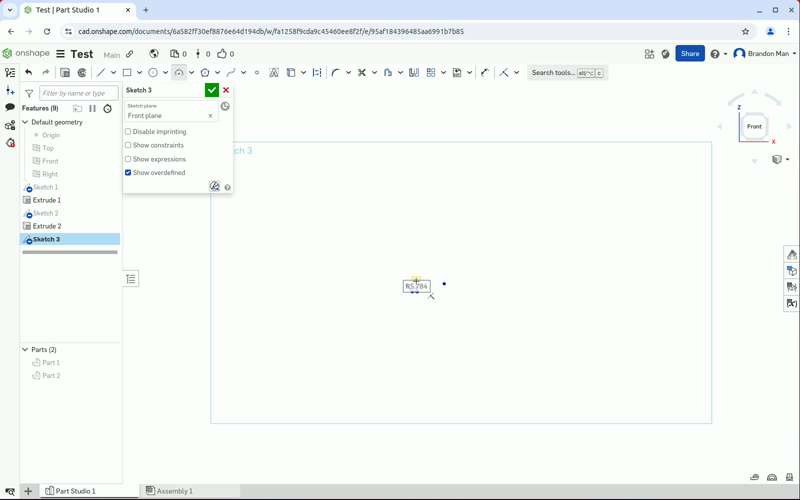
mouse_move(406, 285)
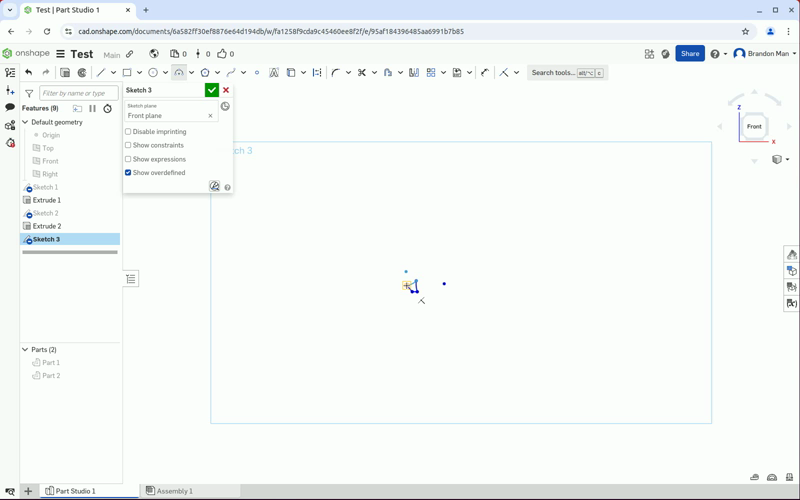
click(406, 285)
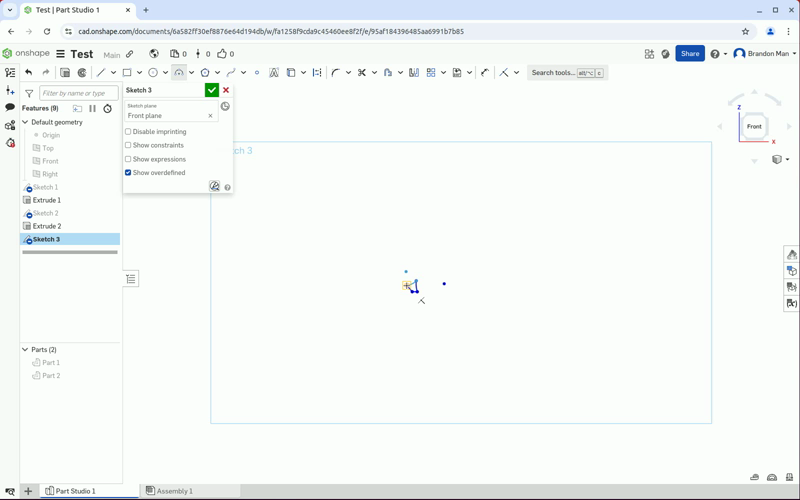
key_down(shift)
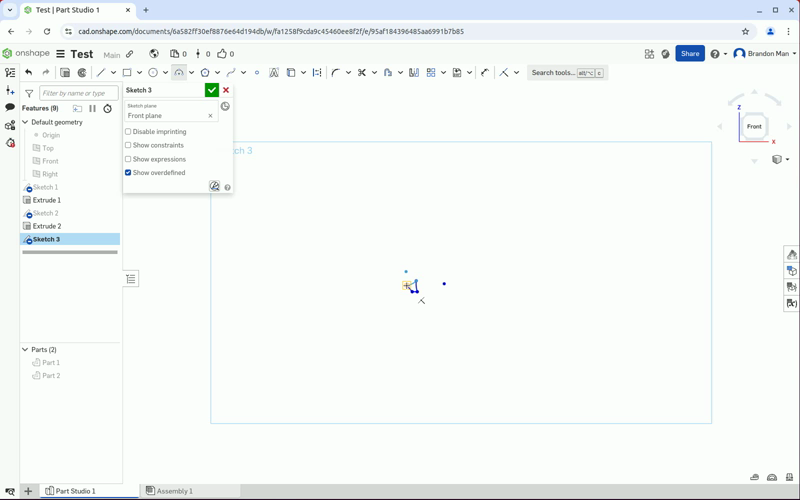
mouse_move(411, 282)
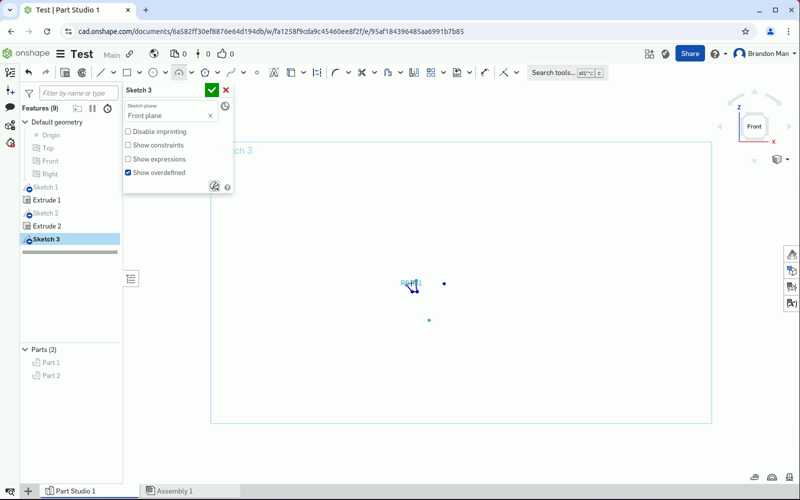
click(411, 282)
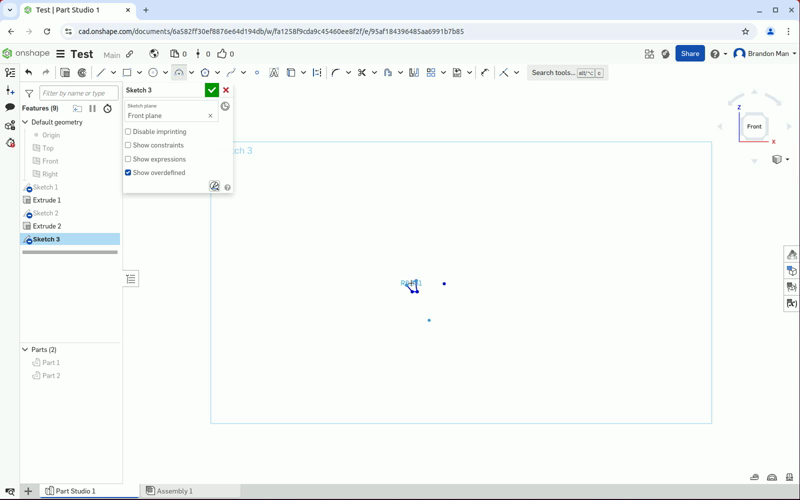
key_up(shift)
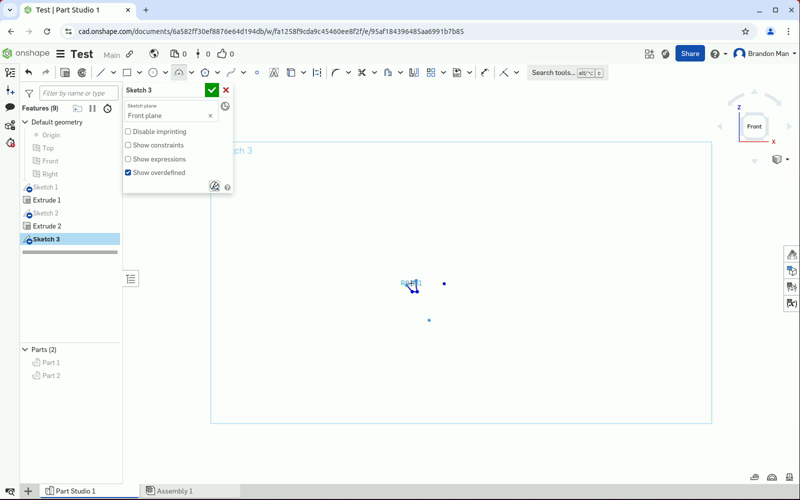
key(esc)
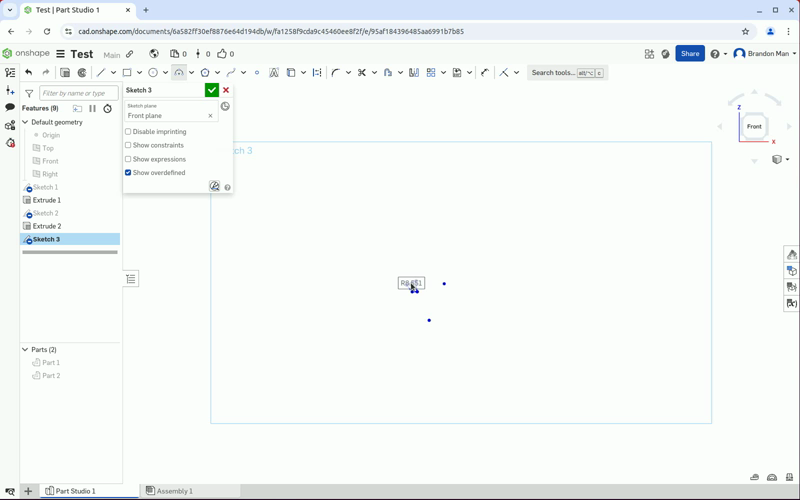
mouse_move(413, 288)
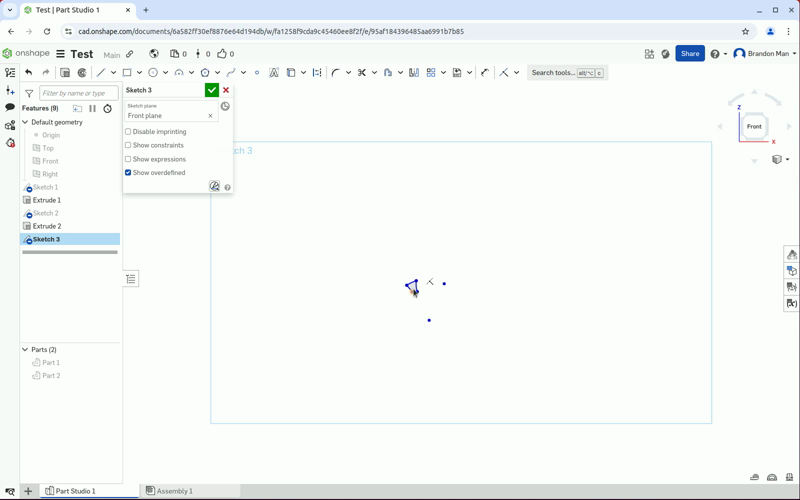
scroll(6)
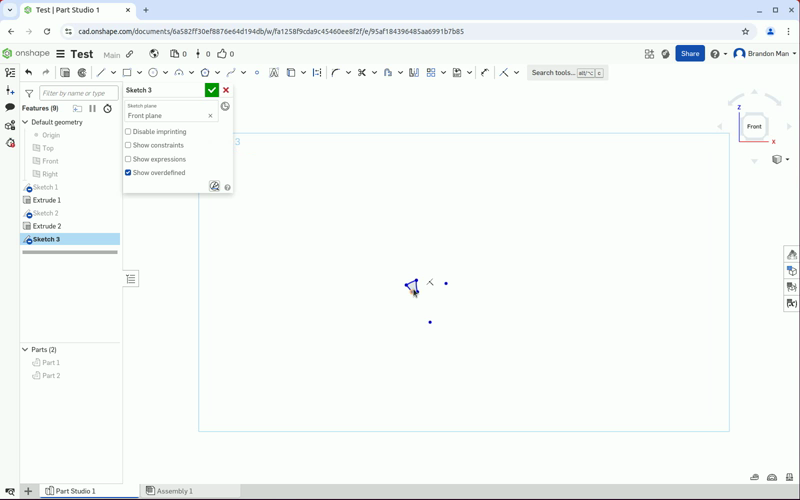
scroll(6)
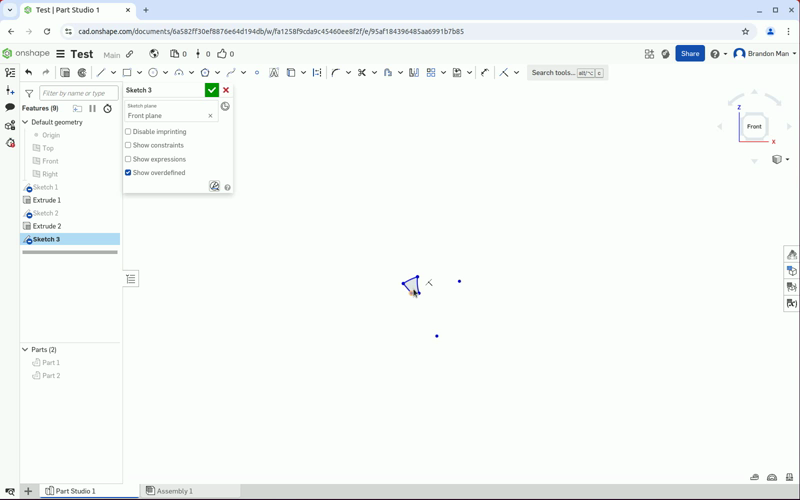
scroll(6)
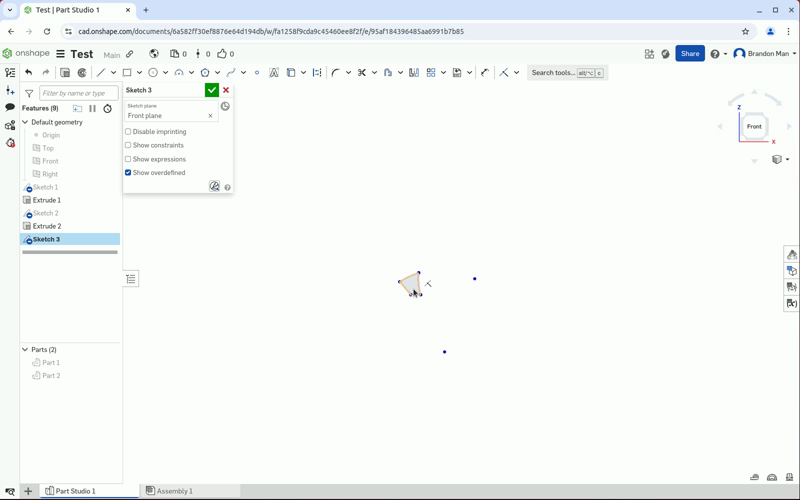
scroll(6)
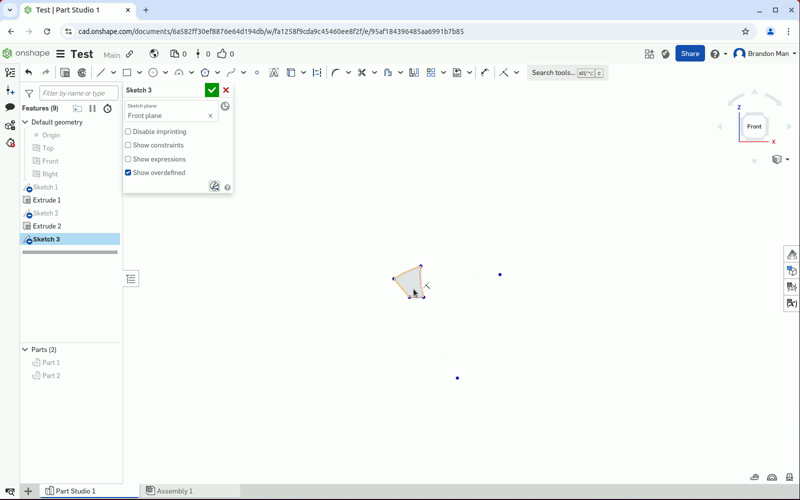
scroll(6)
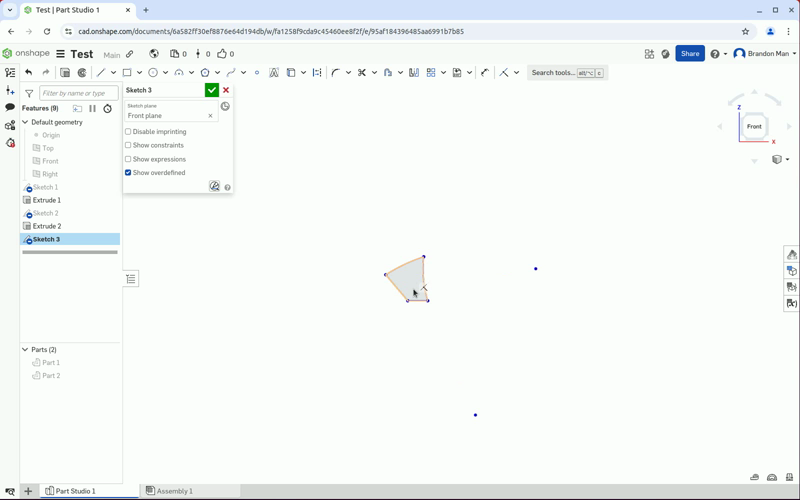
scroll(6)
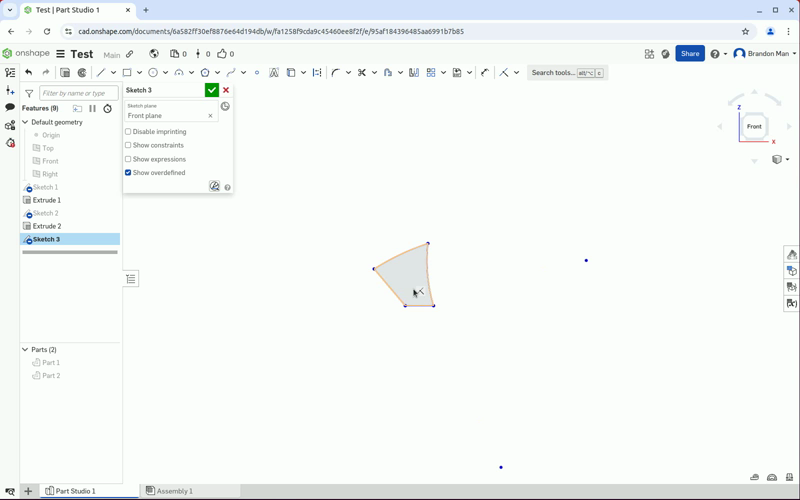
scroll(6)
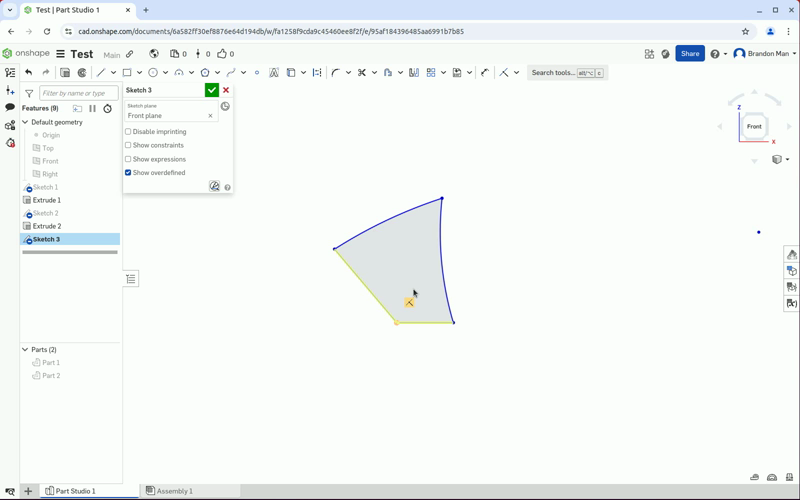
click(413, 288)
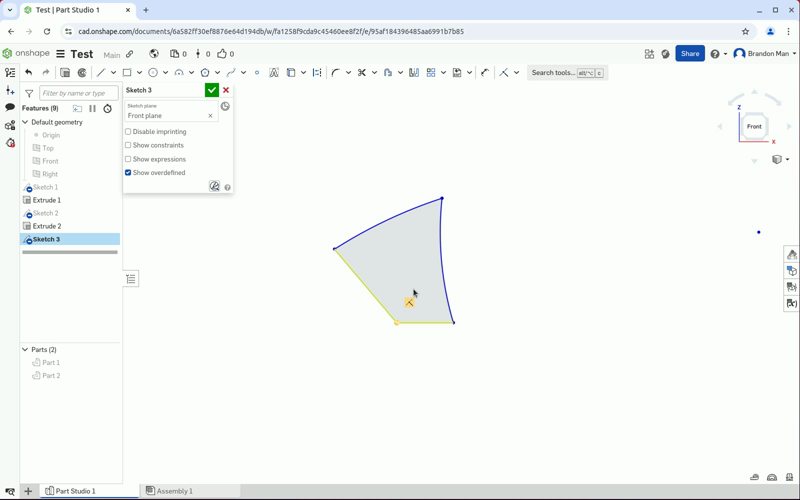
scroll(-6)
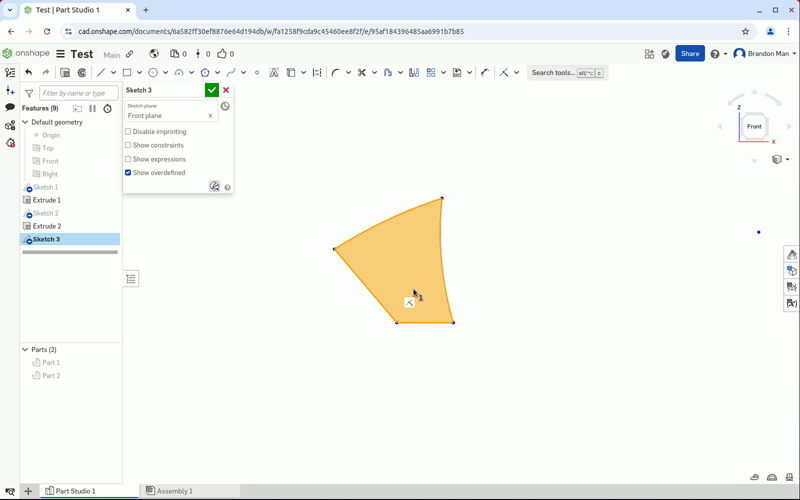
scroll(-6)
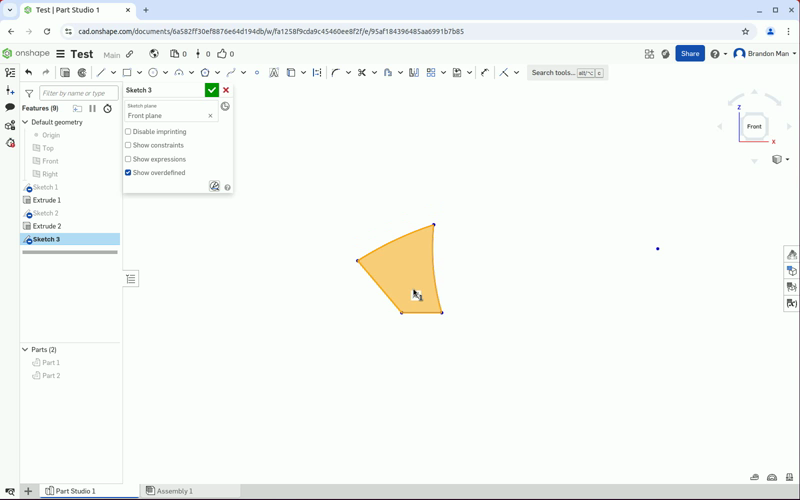
scroll(-6)
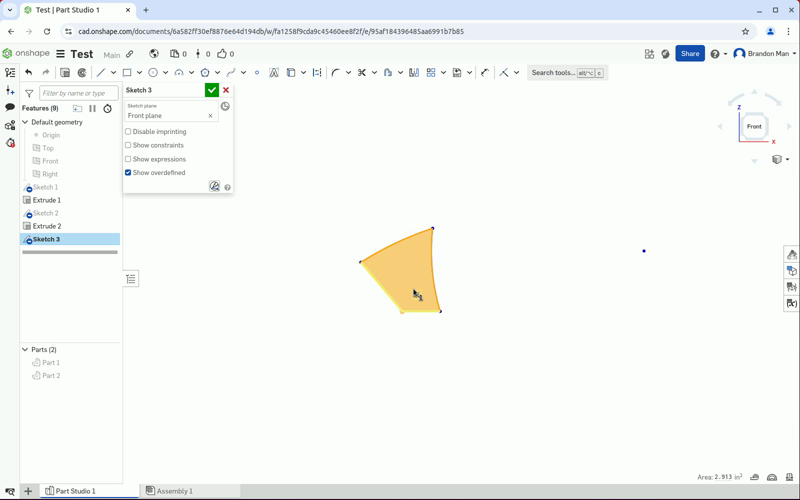
scroll(-6)
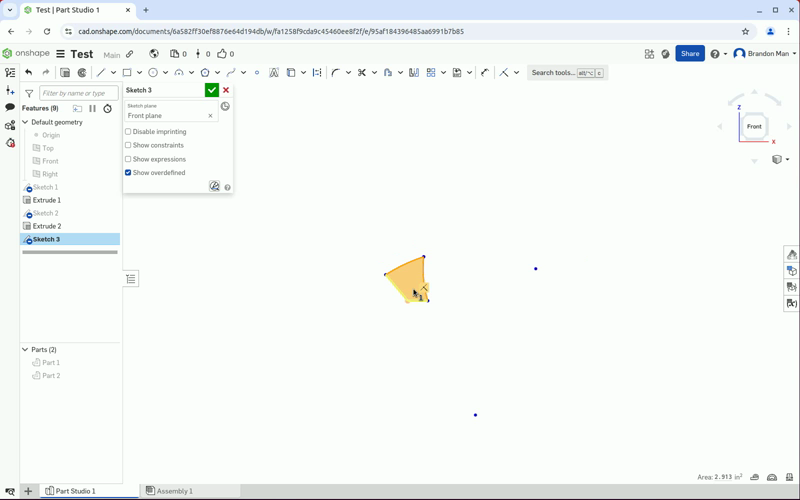
scroll(-6)
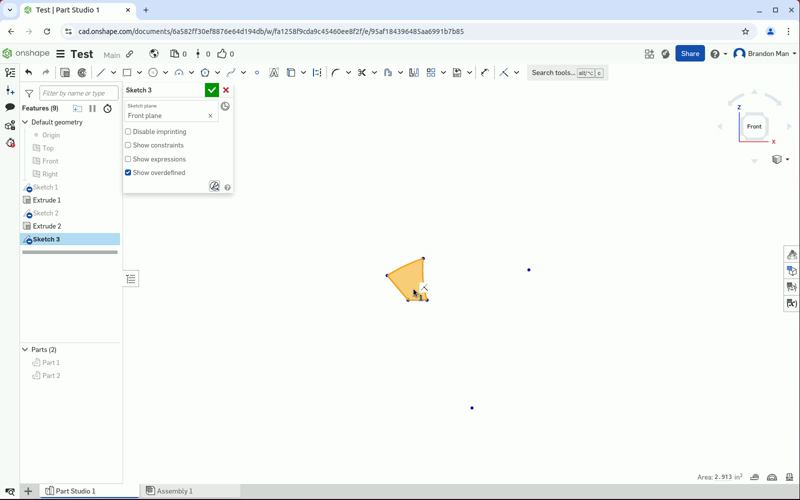
scroll(-6)
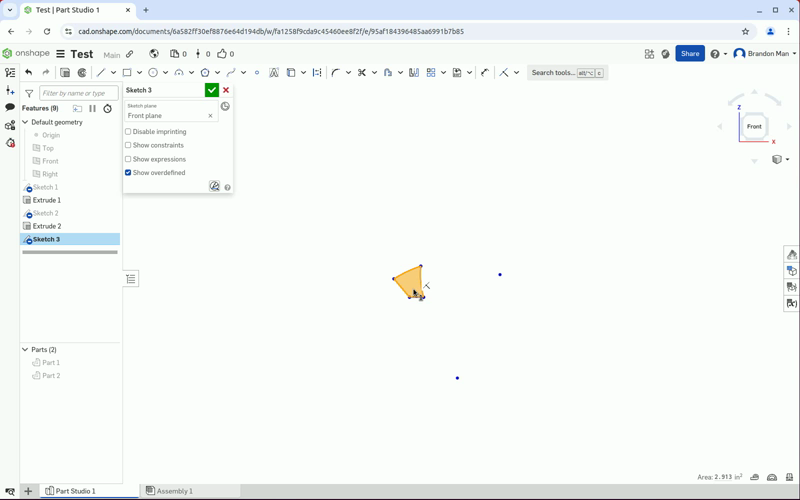
scroll(-6)
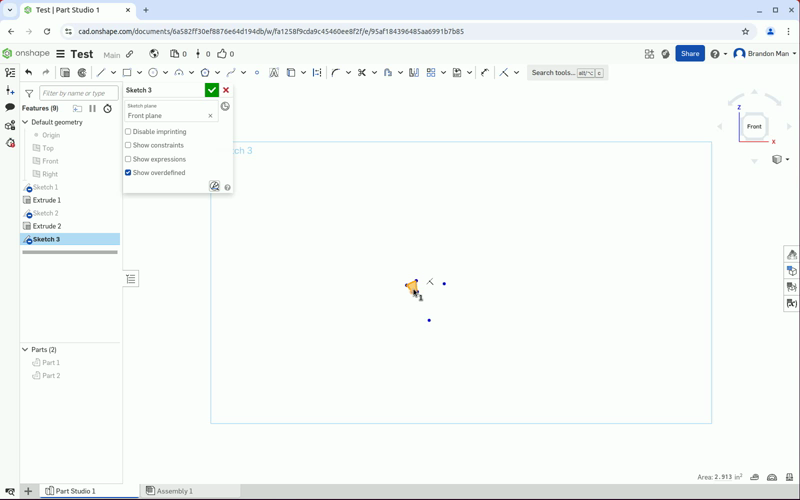
mouse_move(73, 352)
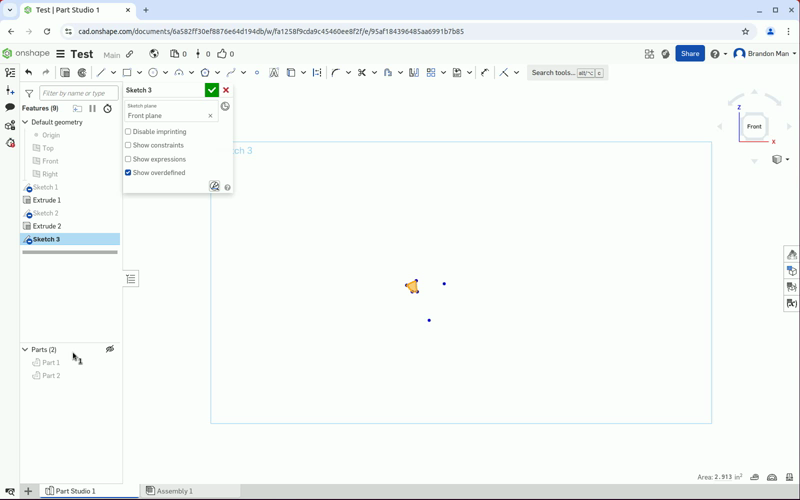
key(shift+y)
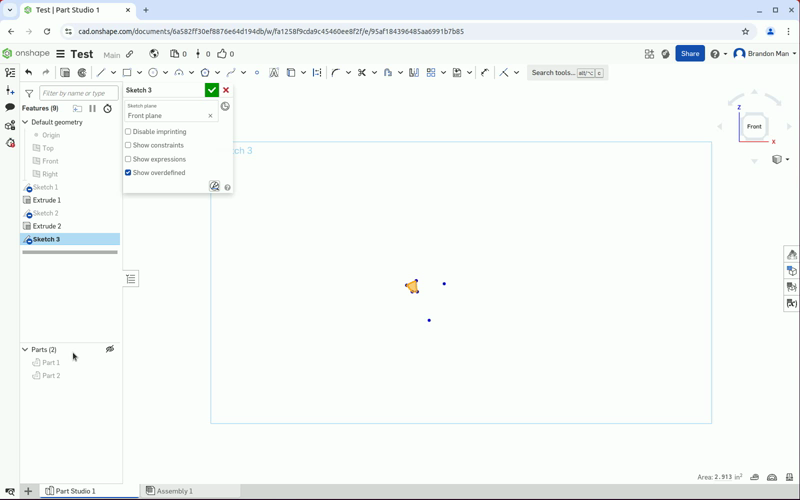
key(shift+e)
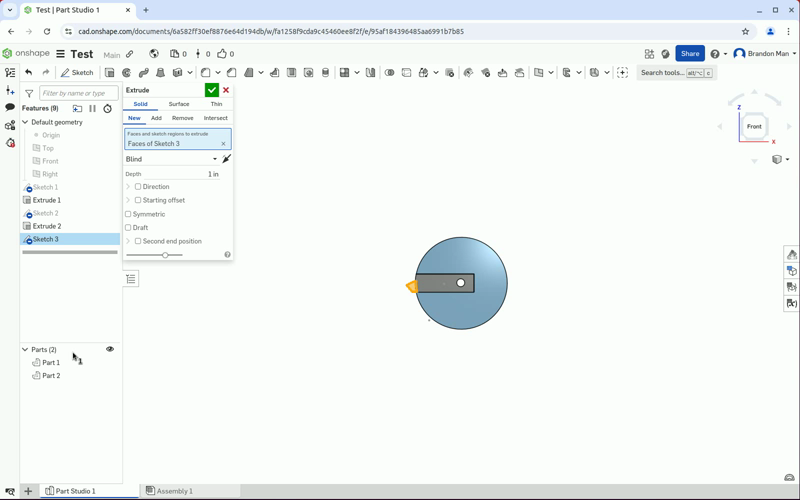
mouse_move(143, 106)
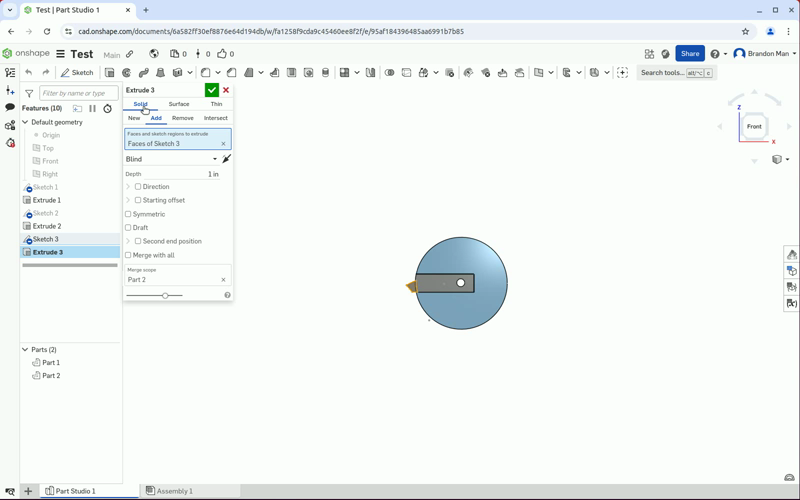
click(143, 106)
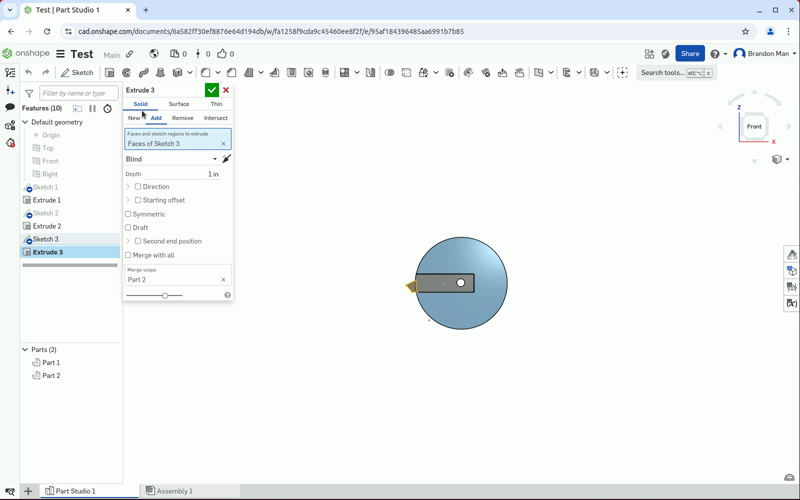
mouse_move(137, 120)
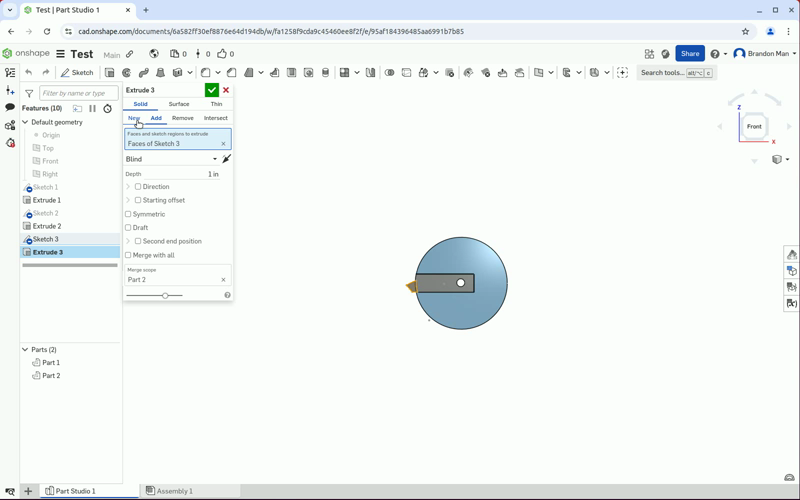
click(137, 120)
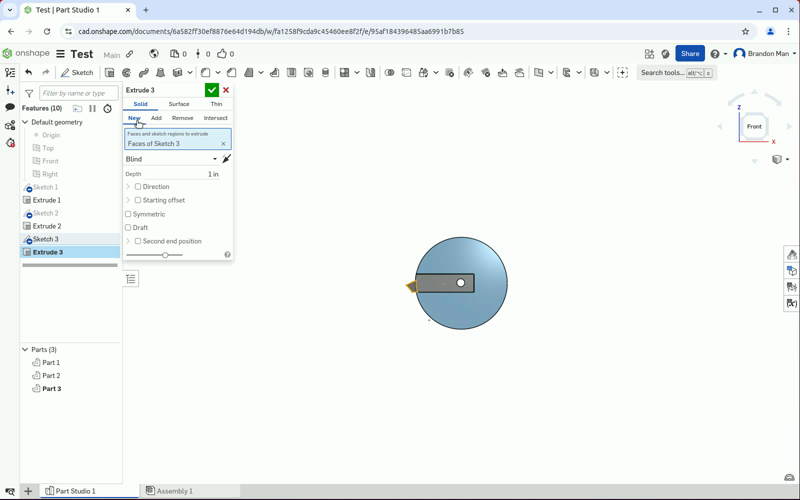
key(tab, 4)
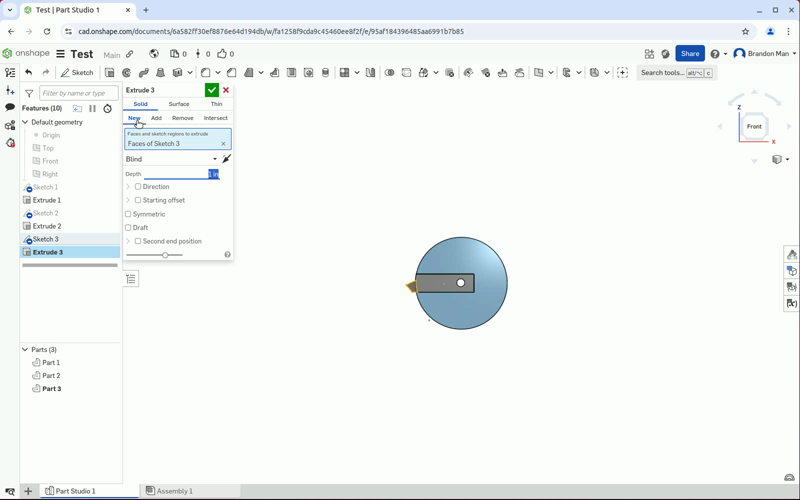
text(1.926)
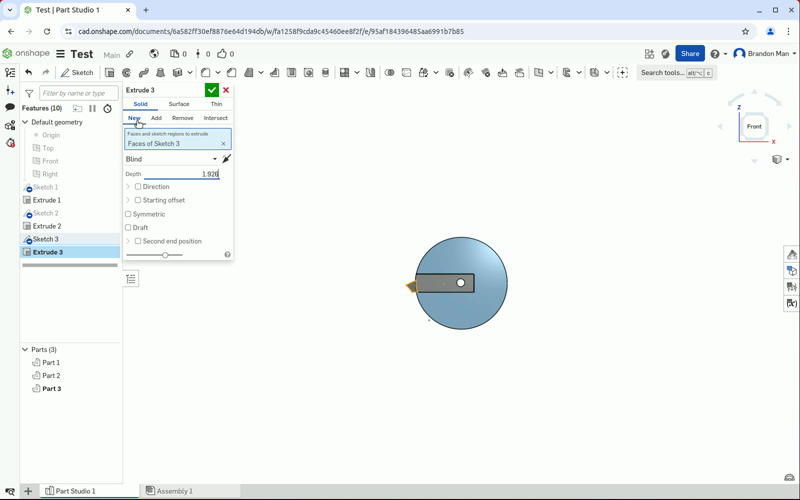
key(enter)
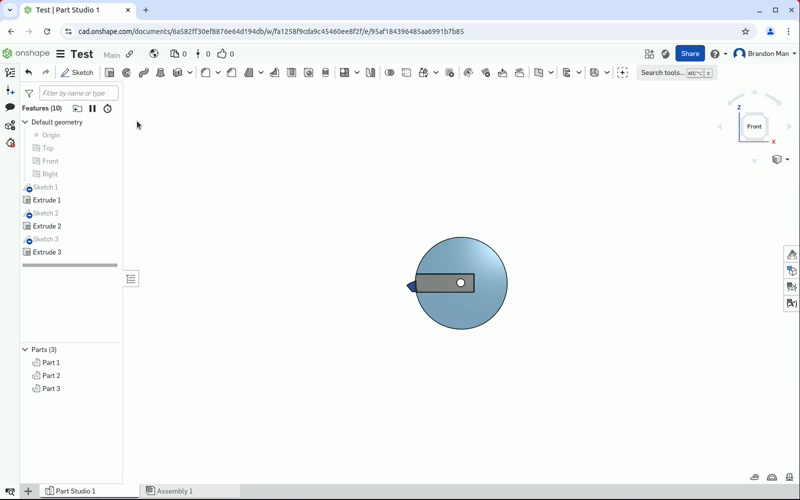
key(shift+h)
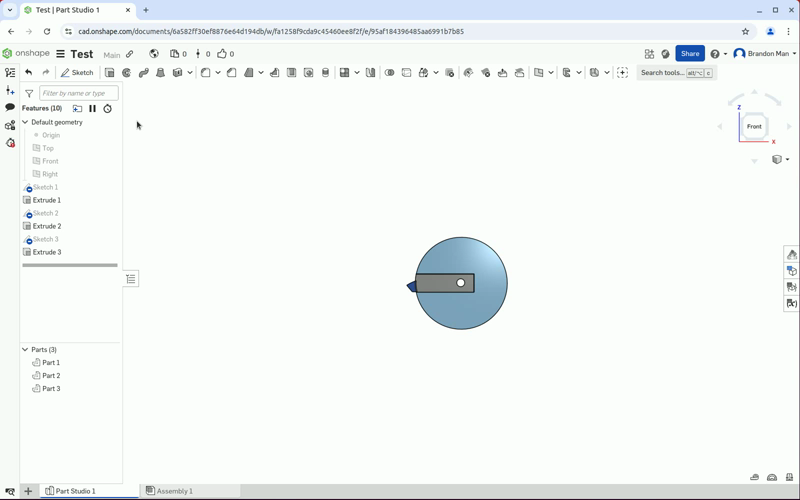
key(shift+h)
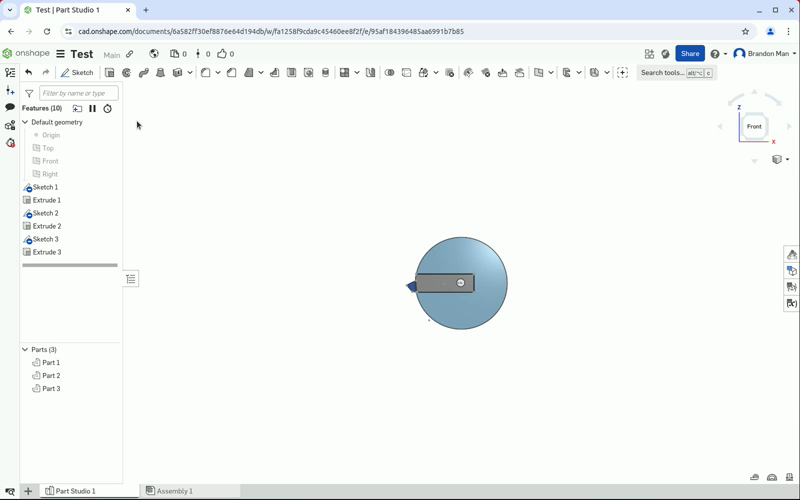
key(shift+7)
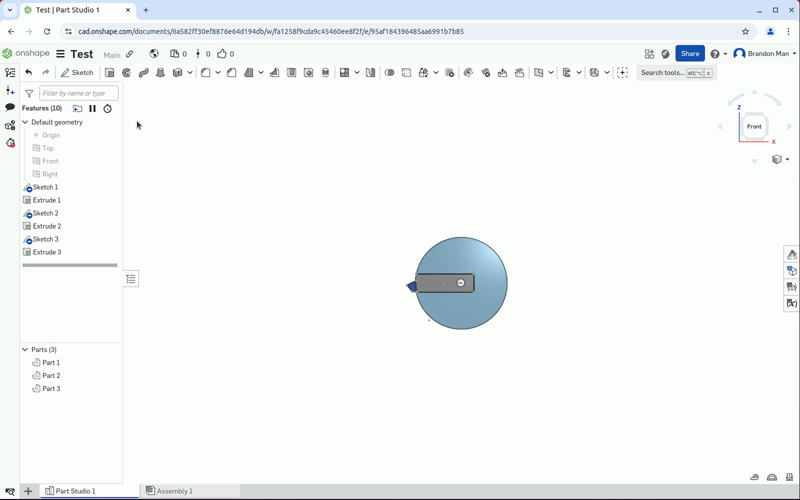
key(left, 2)
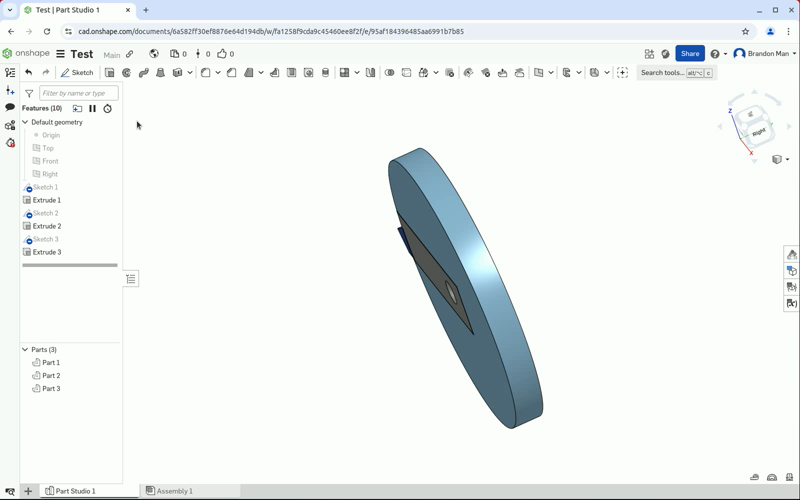
key(down, 2)
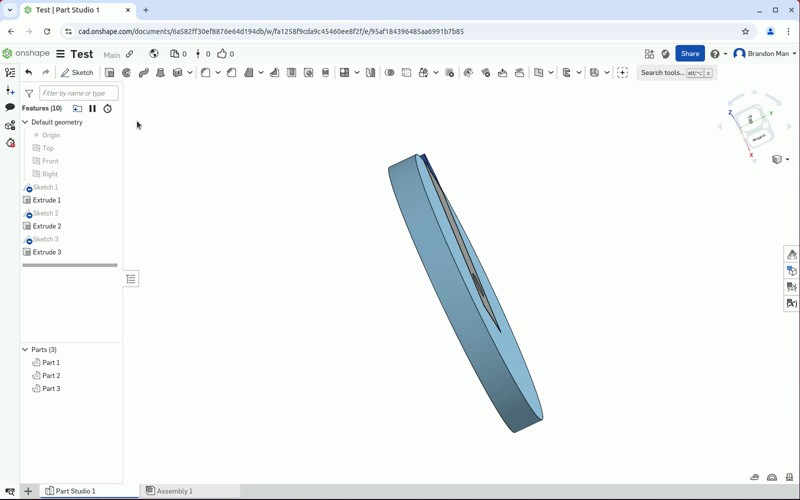
key(up, 2)
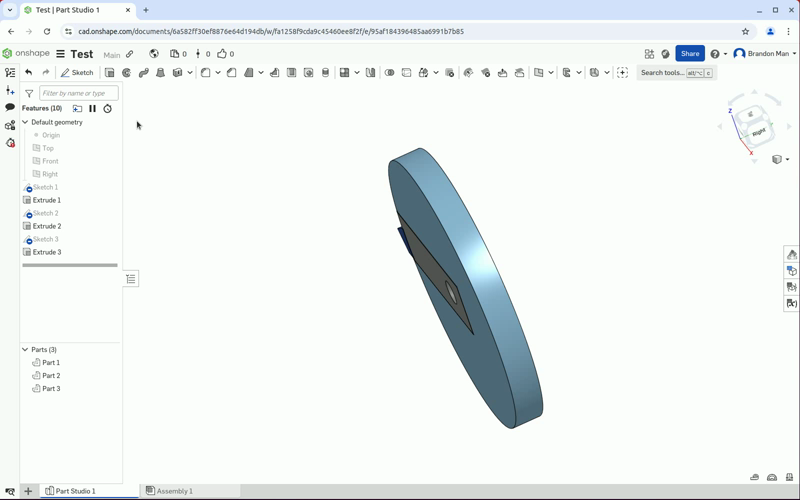
key(right, 2)
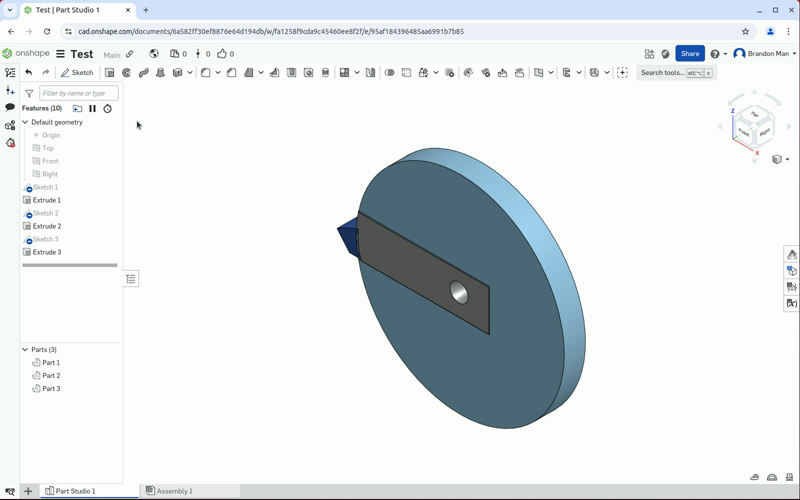
mouse_move(73, 189)
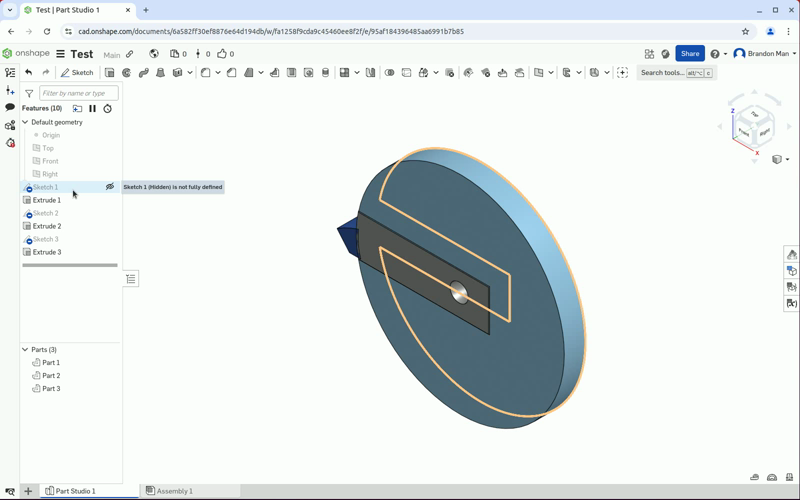
click(73, 189)